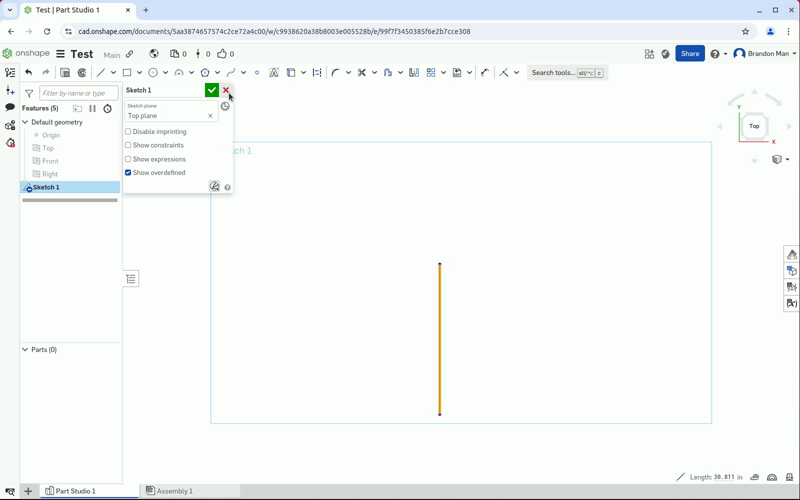
key(shift+h)
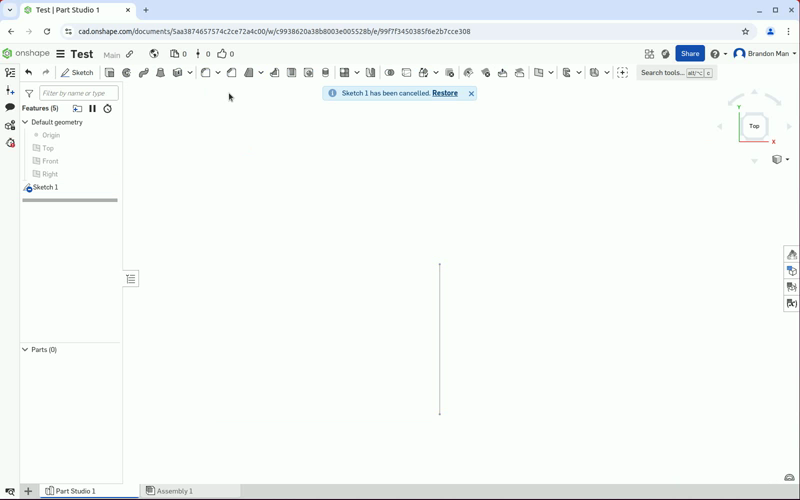
key(shift+s)
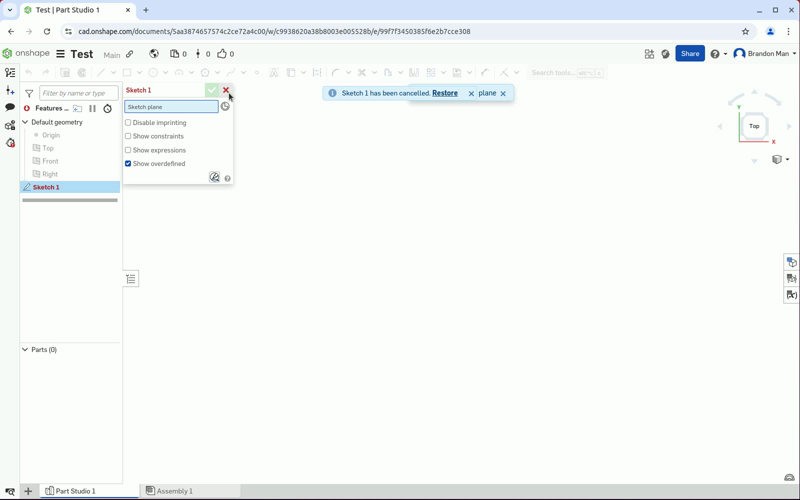
mouse_move(73, 150)
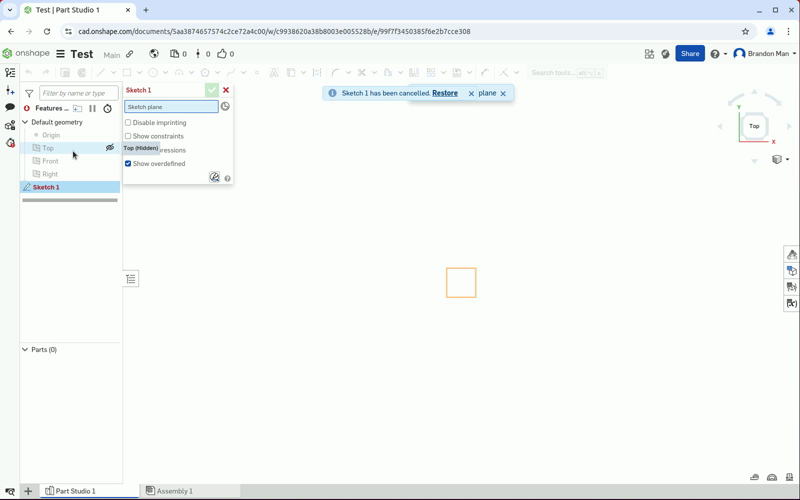
click(73, 150)
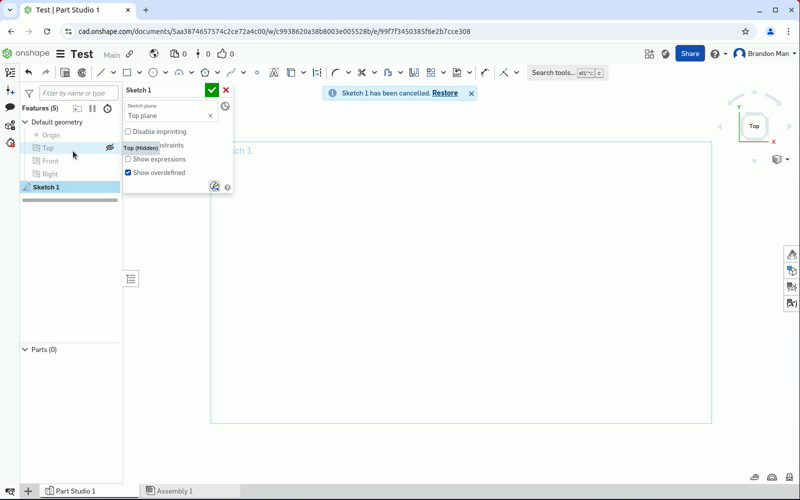
mouse_move(73, 352)
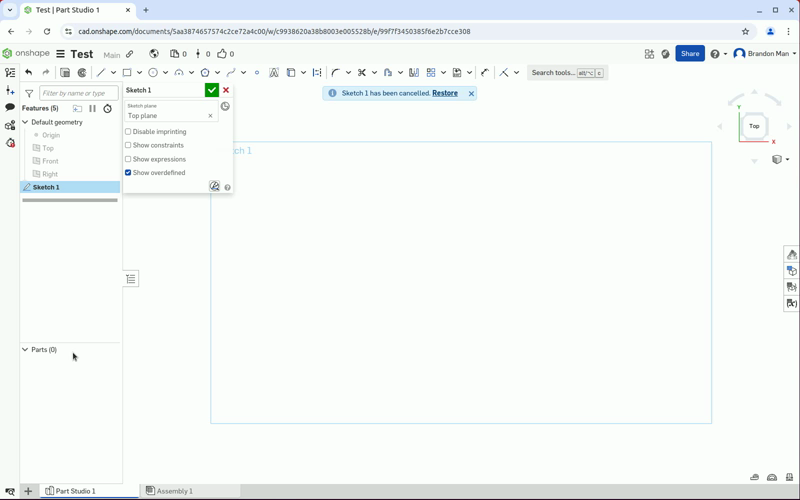
key(y)
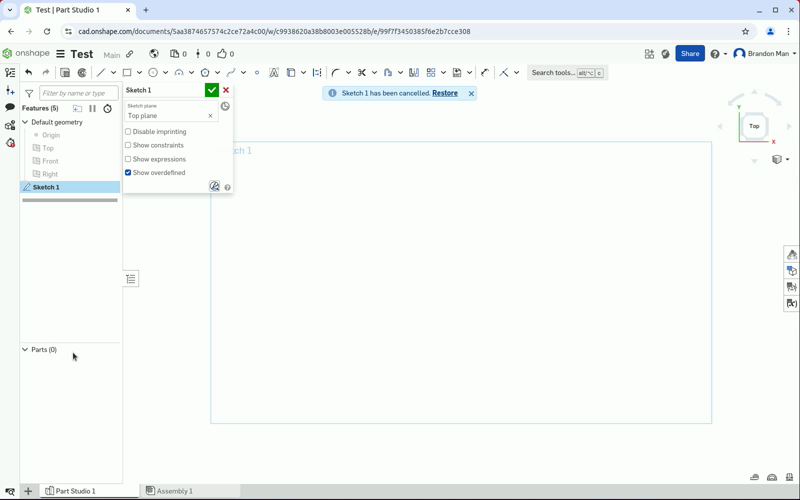
key(c)
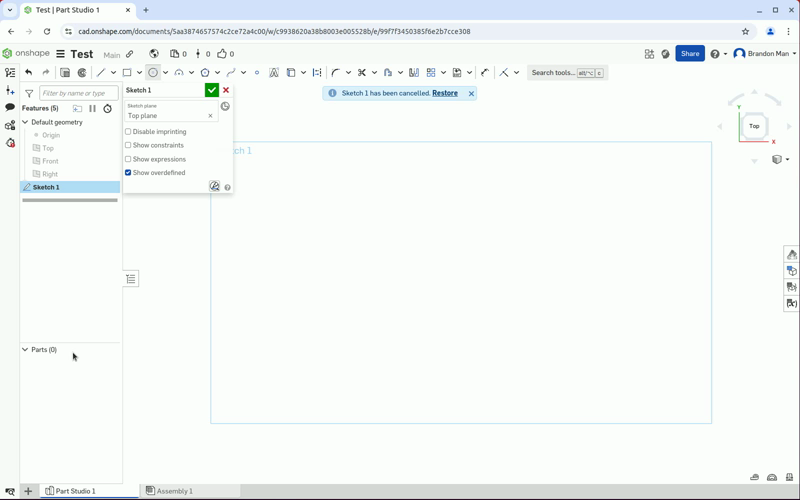
key_down(shift)
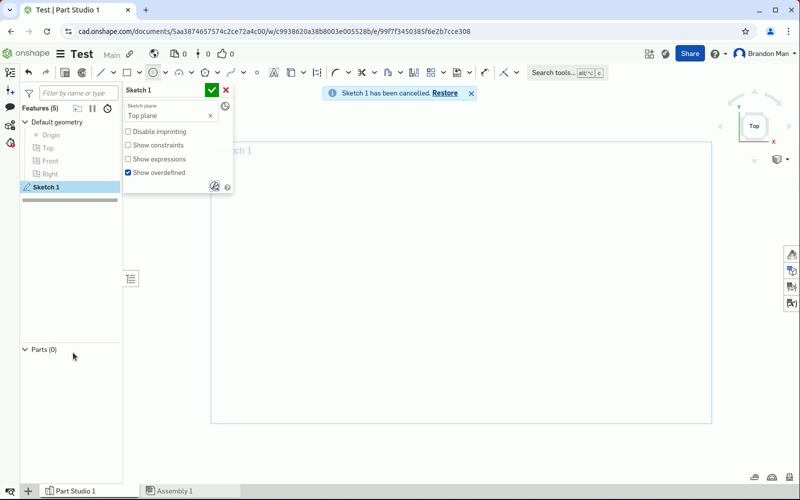
mouse_move(423, 282)
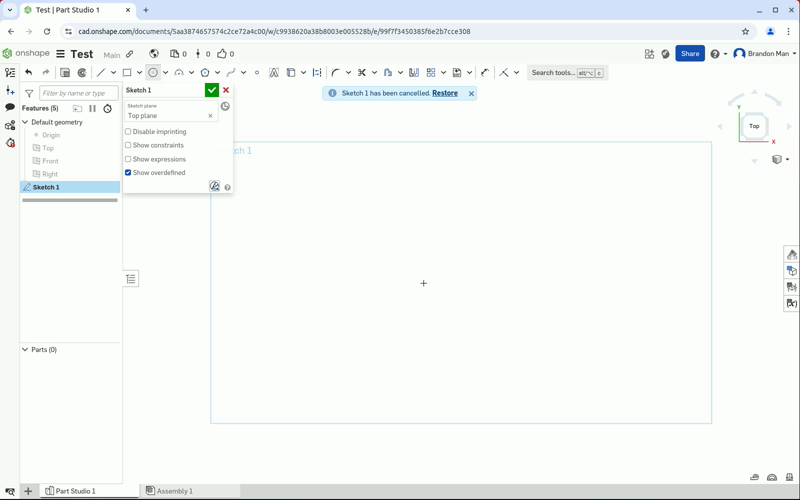
click(423, 282)
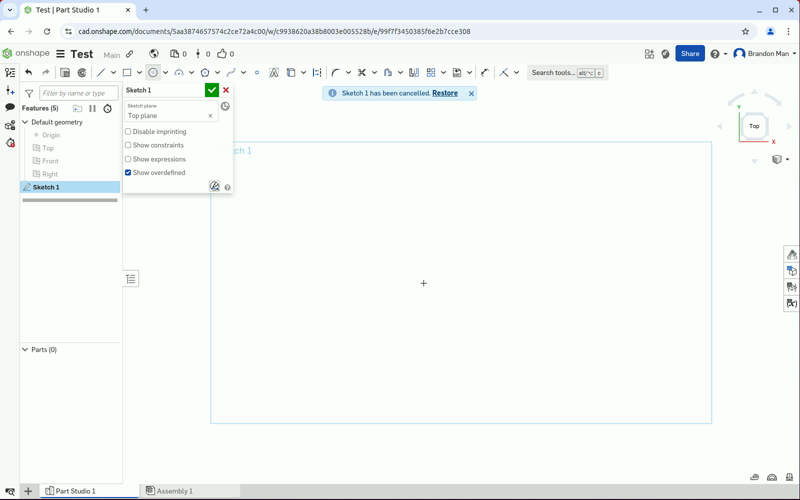
key_up(shift)
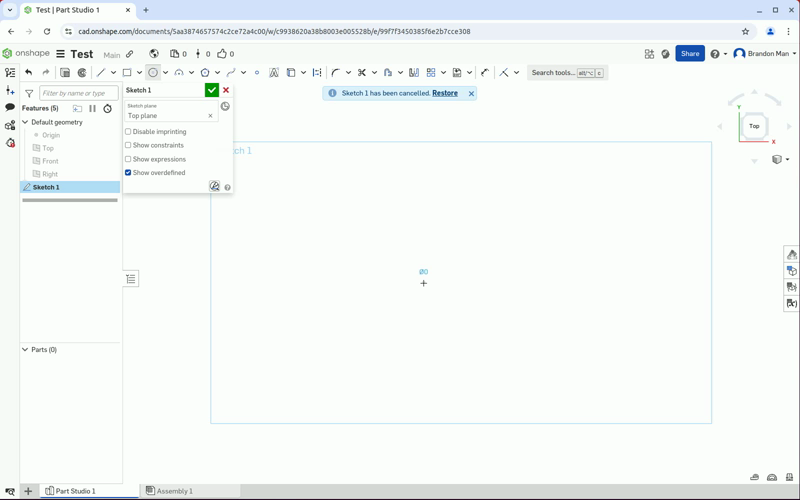
mouse_move(434, 282)
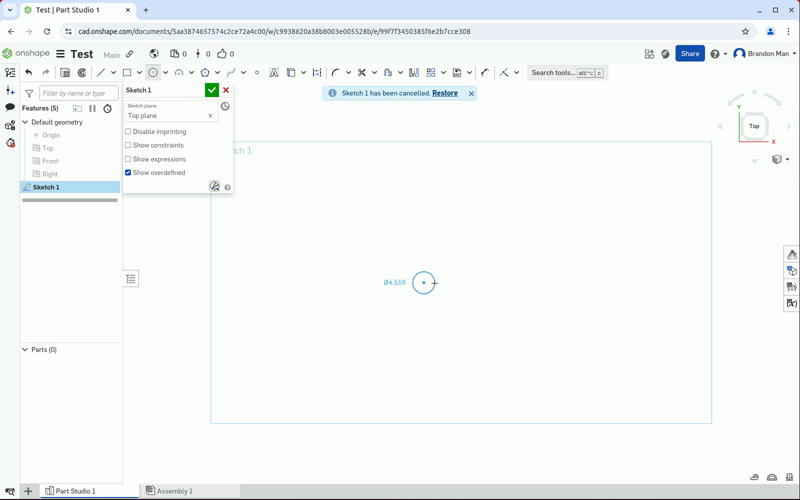
click(434, 282)
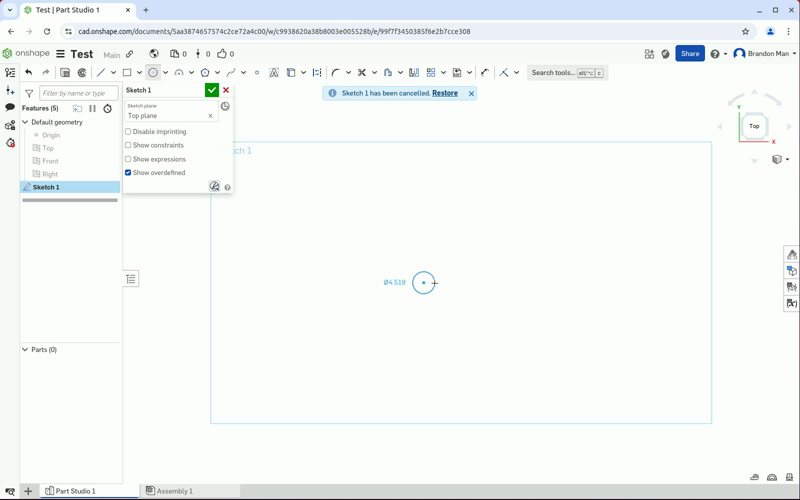
key(esc)
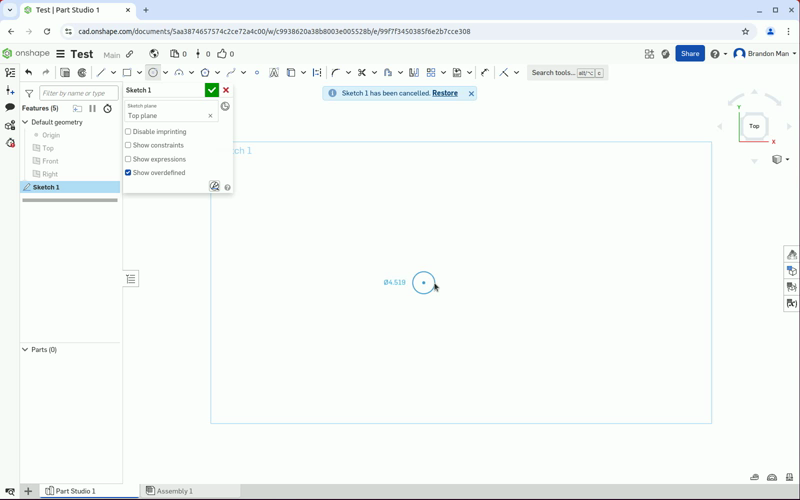
key(c)
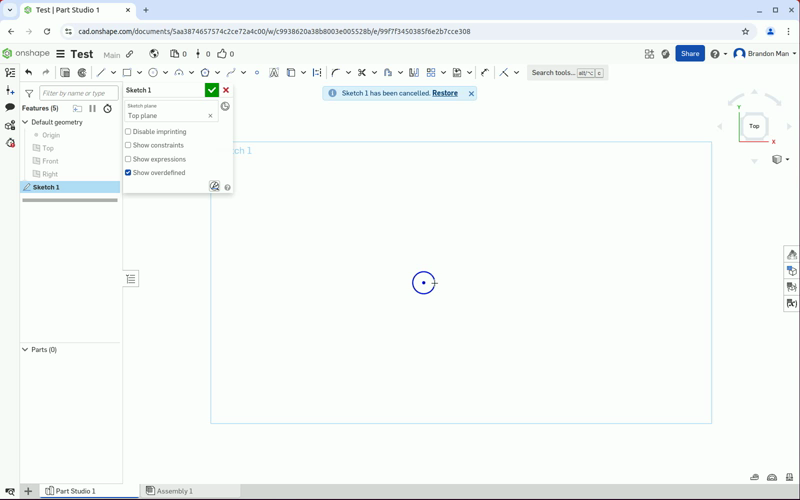
key_down(shift)
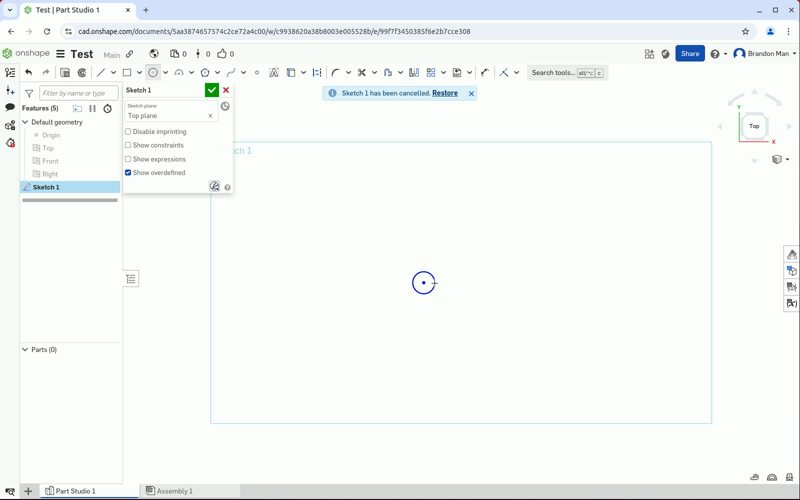
mouse_move(423, 282)
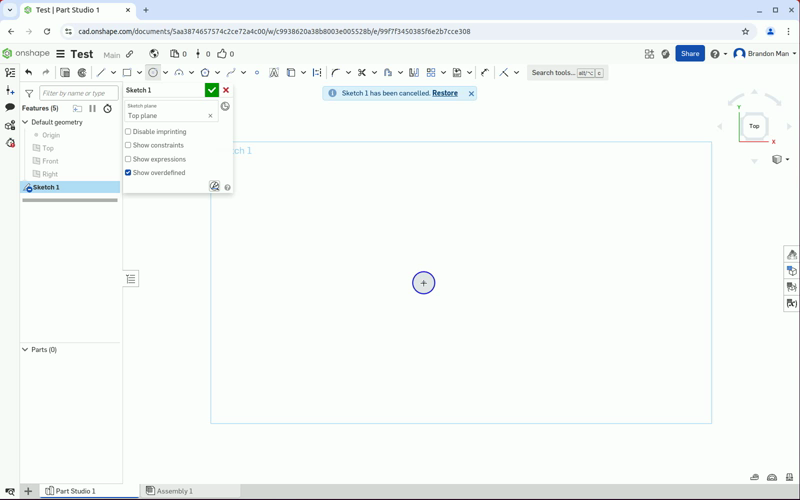
click(423, 282)
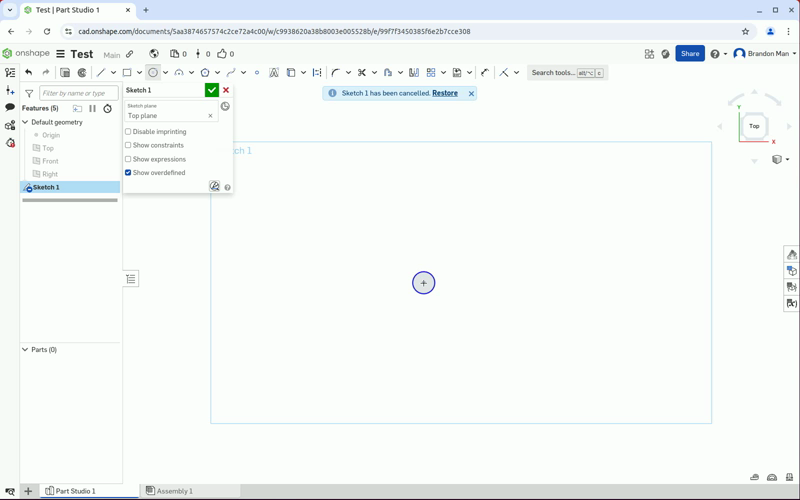
key_up(shift)
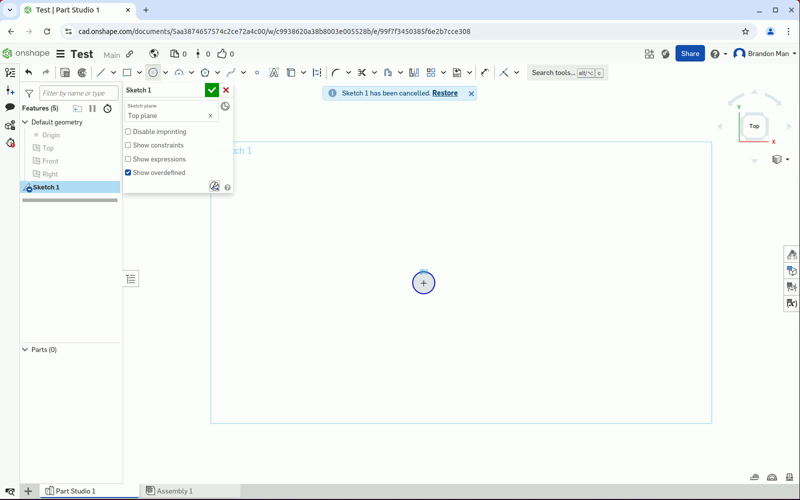
mouse_move(427, 282)
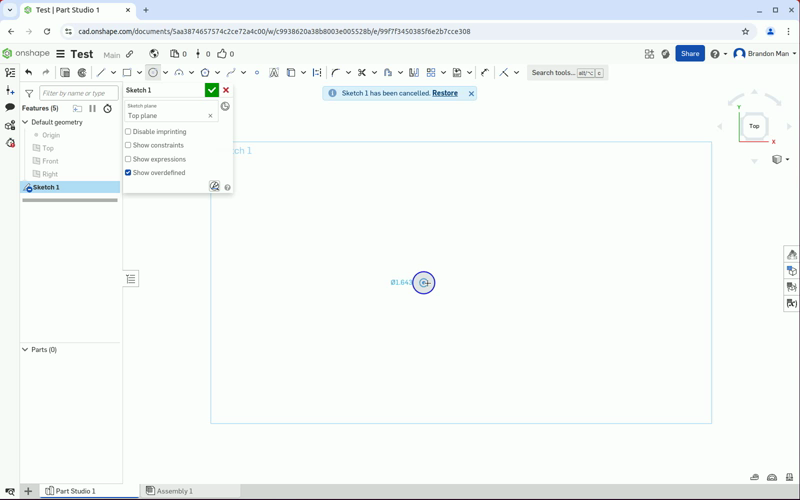
scroll(6)
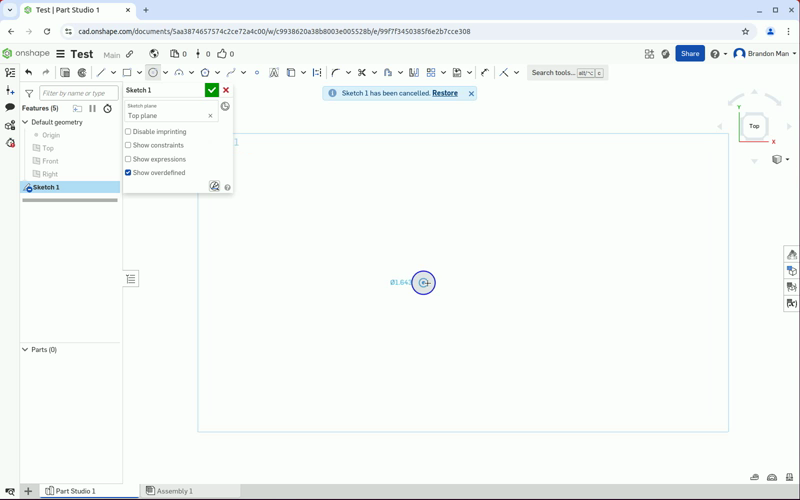
scroll(6)
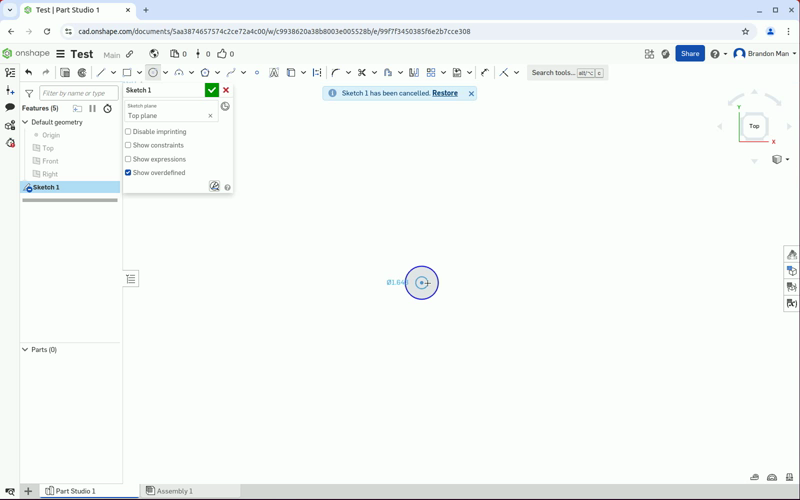
scroll(6)
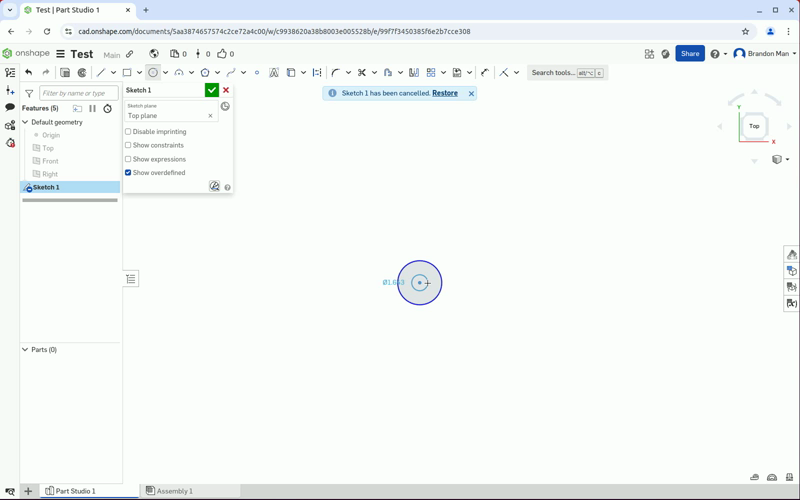
scroll(6)
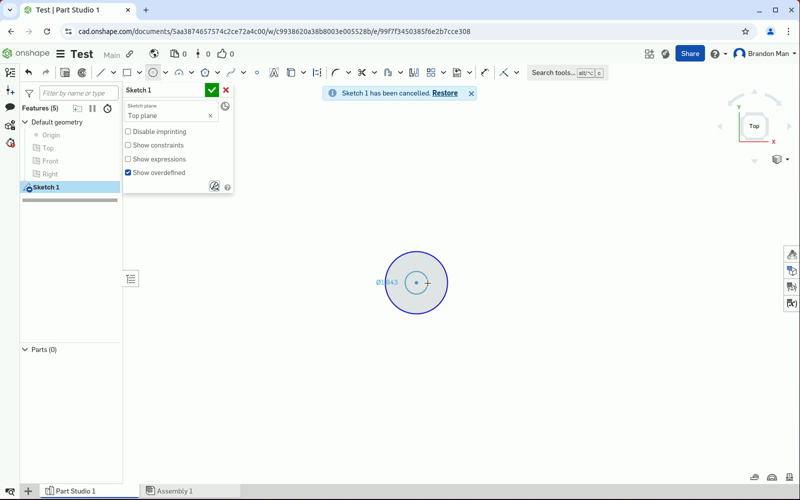
scroll(6)
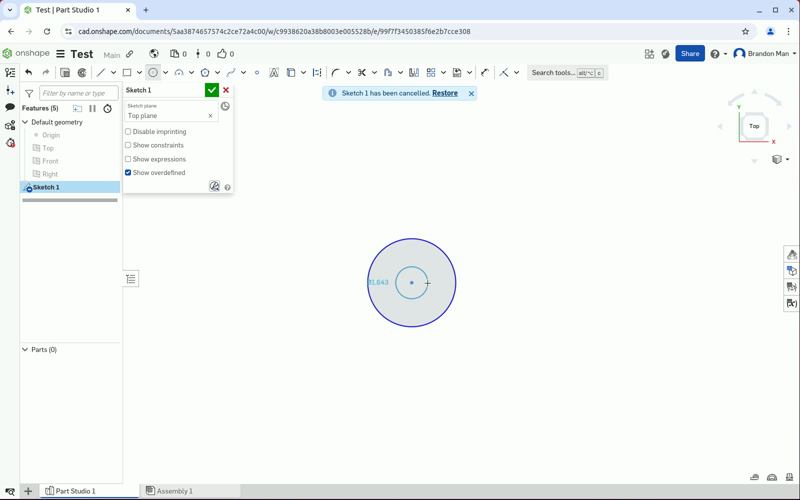
scroll(6)
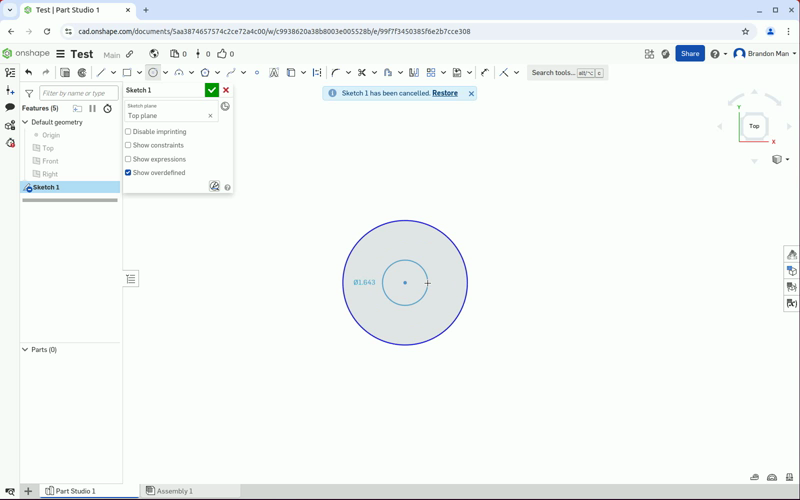
scroll(6)
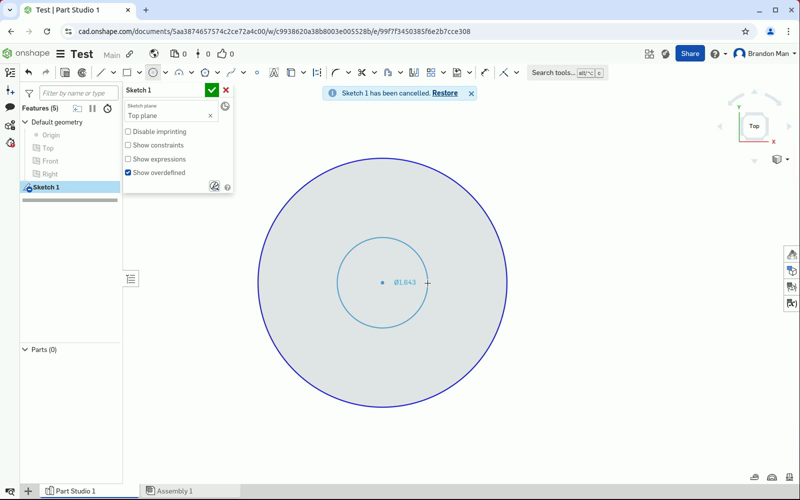
click(427, 282)
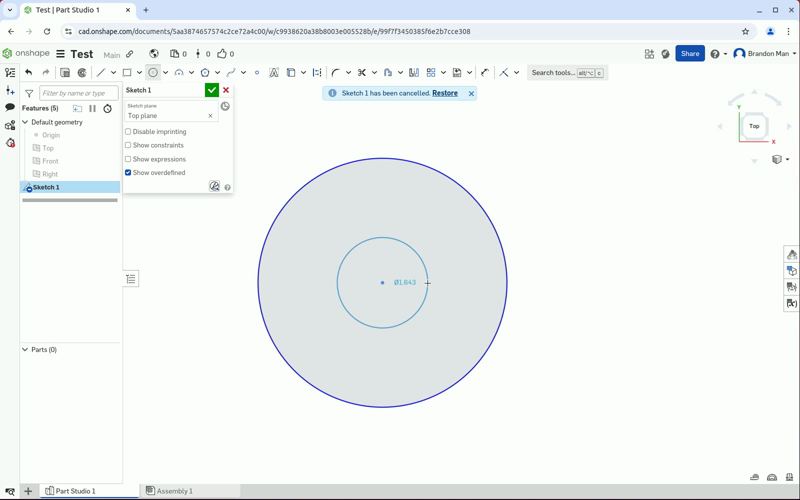
scroll(-6)
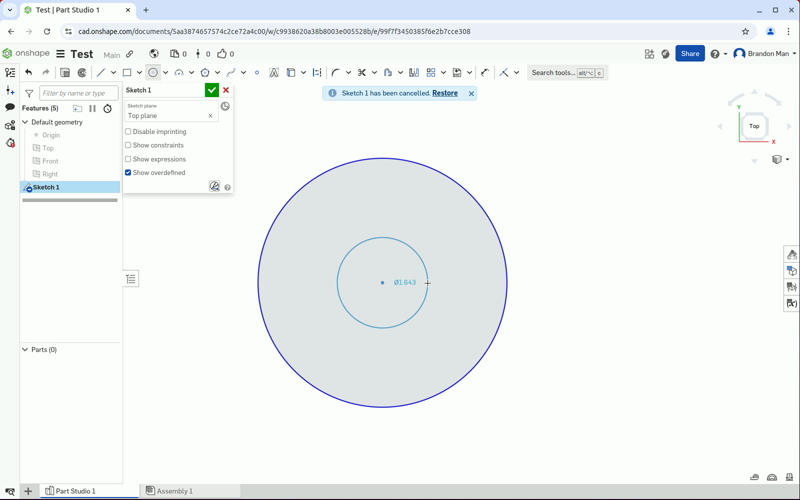
scroll(-6)
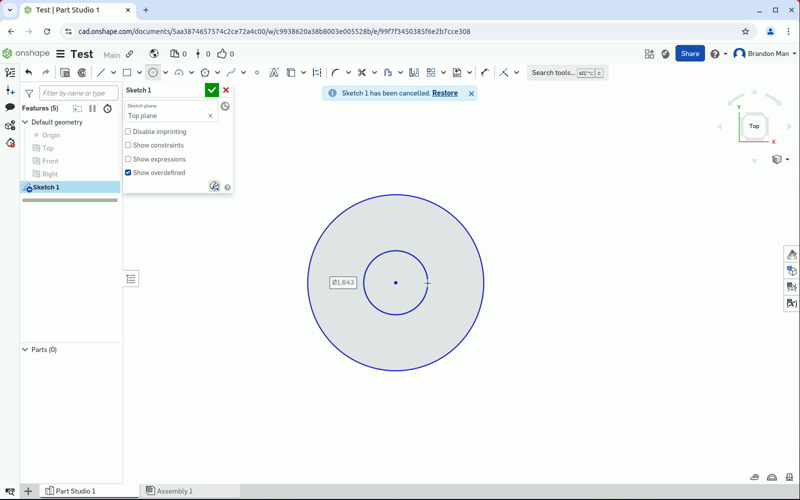
scroll(-6)
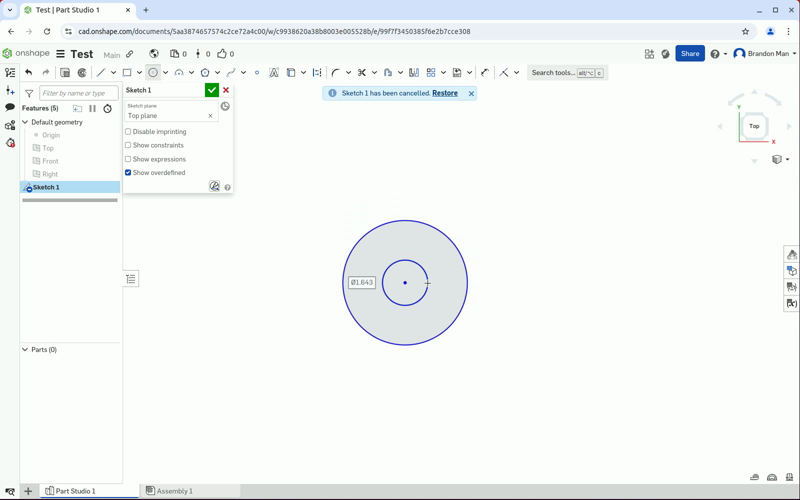
scroll(-6)
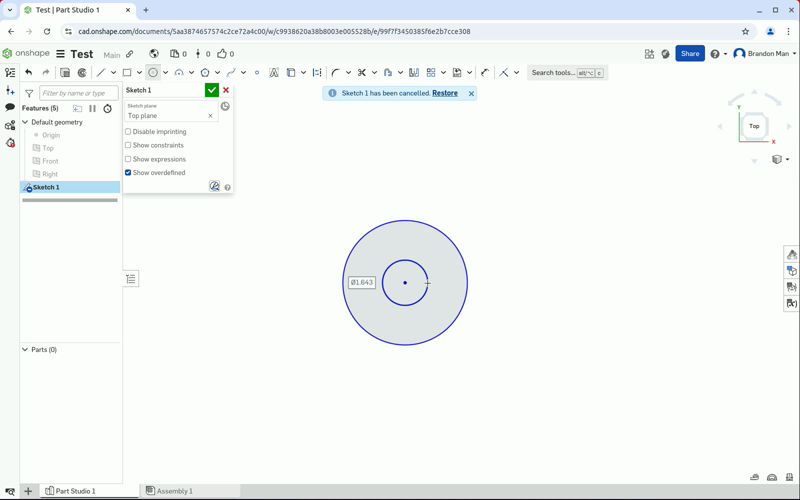
scroll(-6)
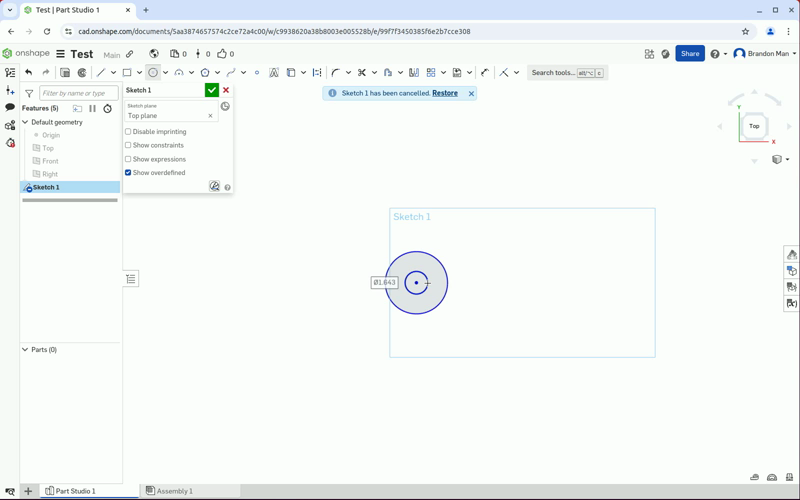
scroll(-6)
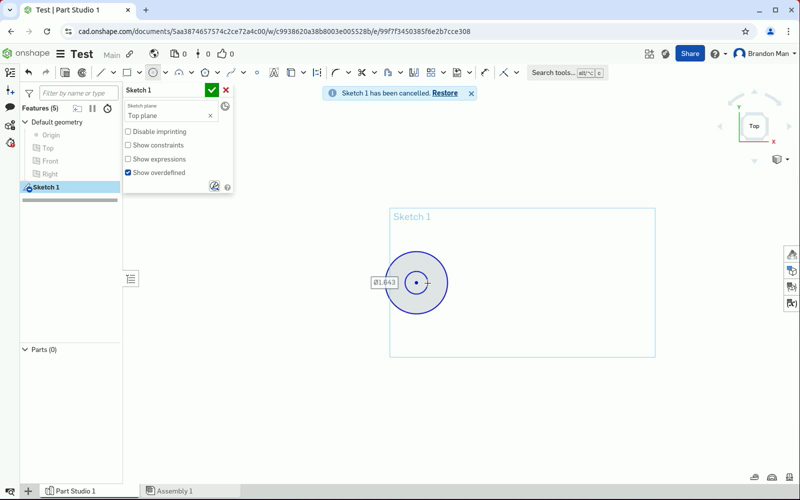
scroll(-6)
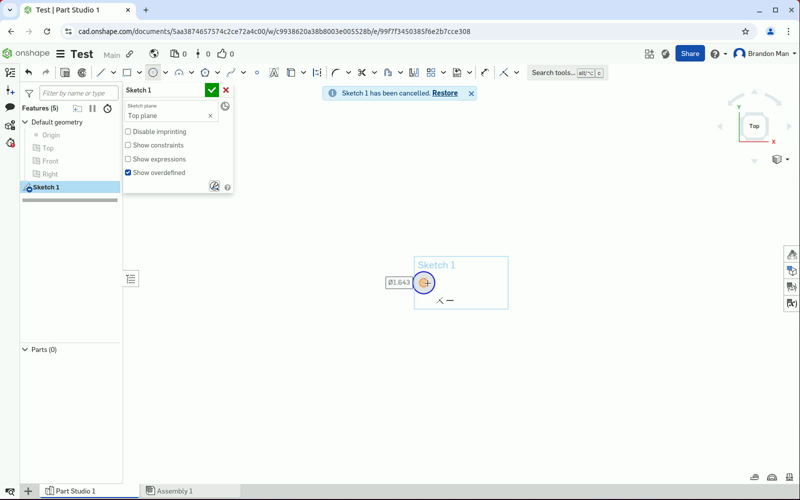
key(esc)
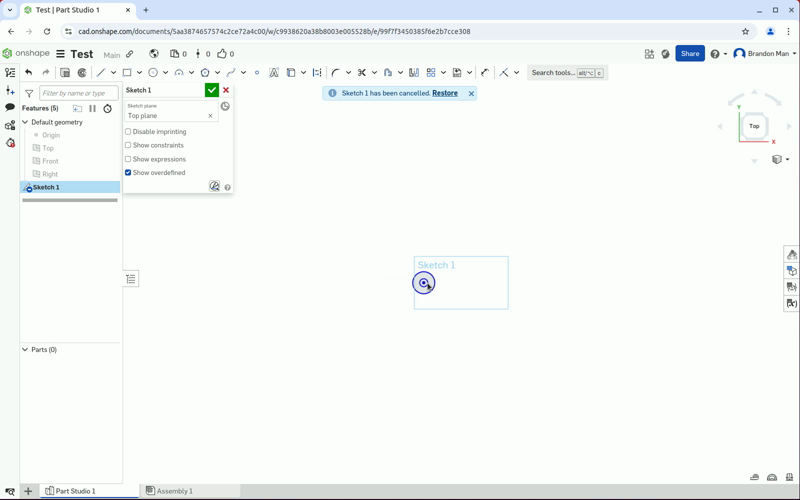
mouse_move(426, 291)
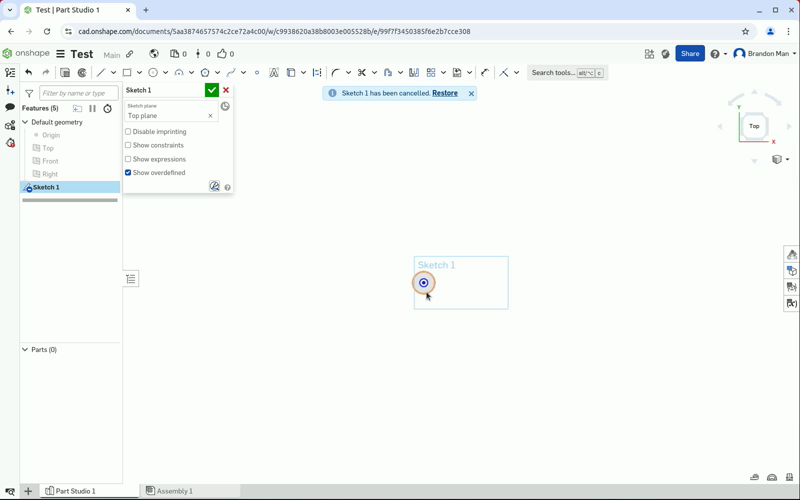
scroll(6)
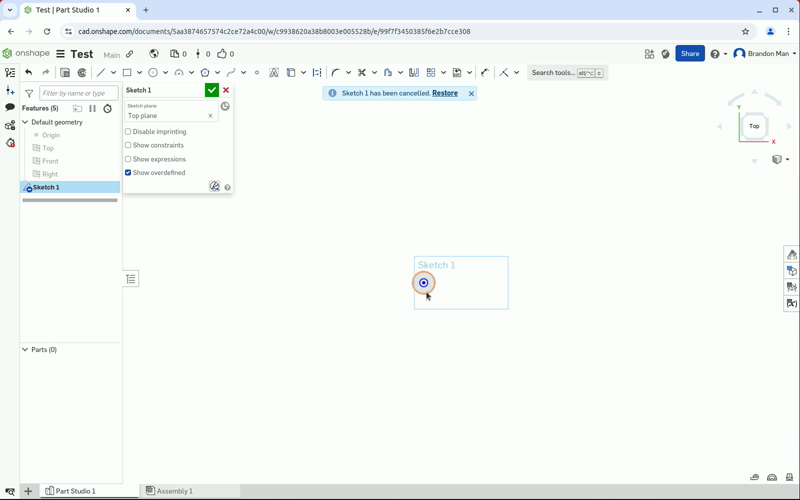
scroll(6)
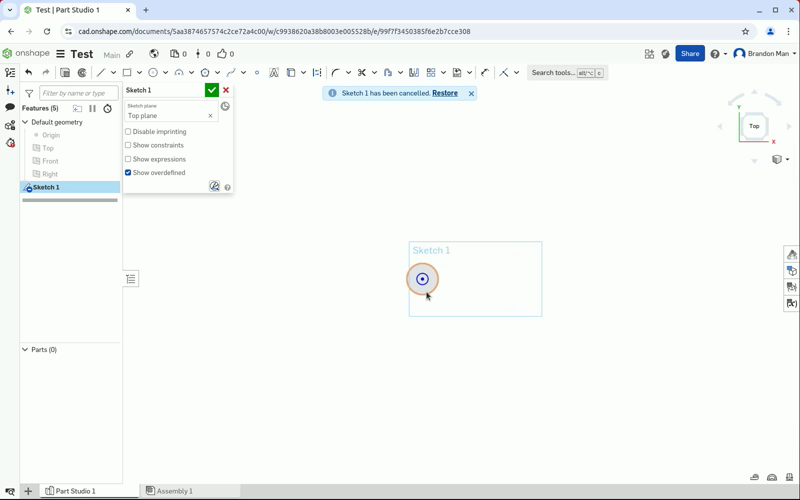
scroll(6)
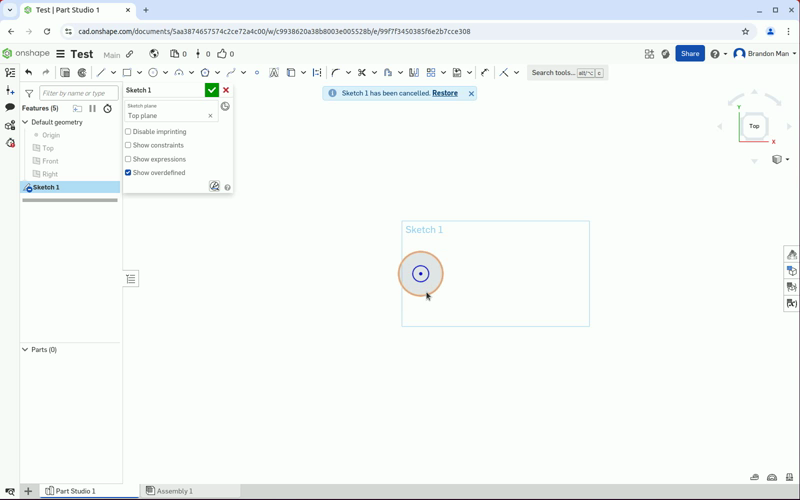
scroll(6)
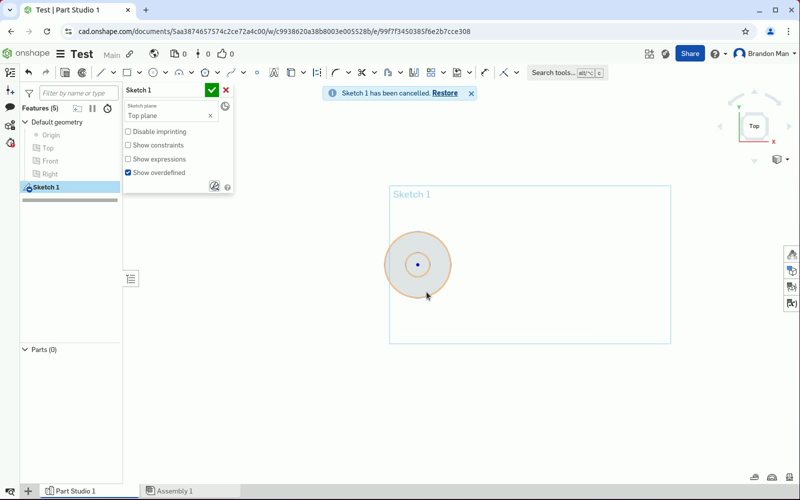
scroll(6)
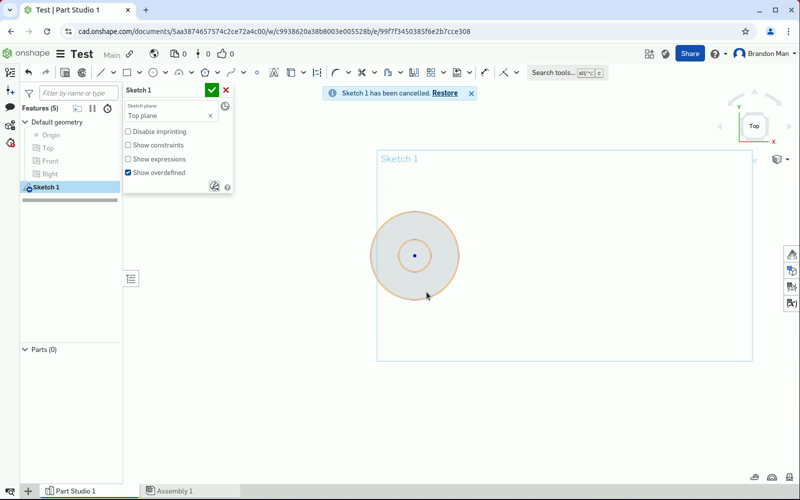
scroll(6)
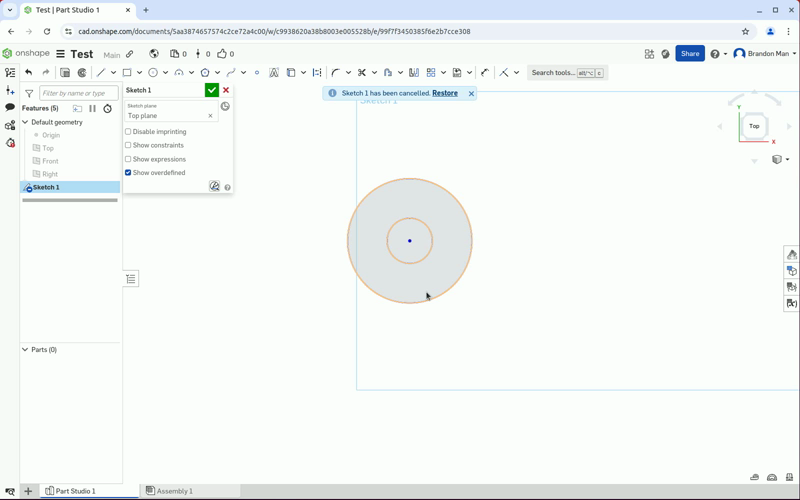
scroll(6)
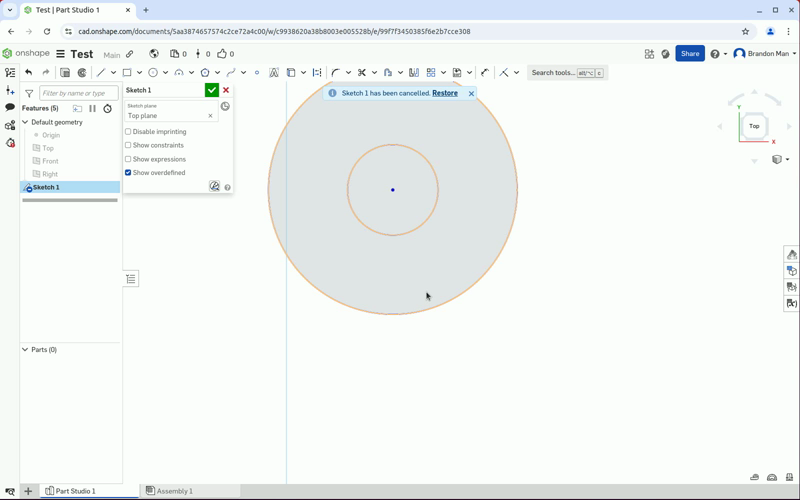
click(426, 291)
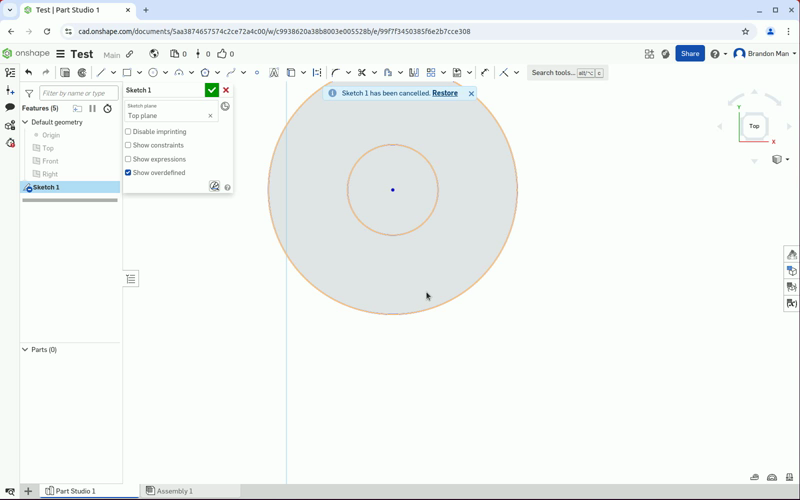
scroll(-6)
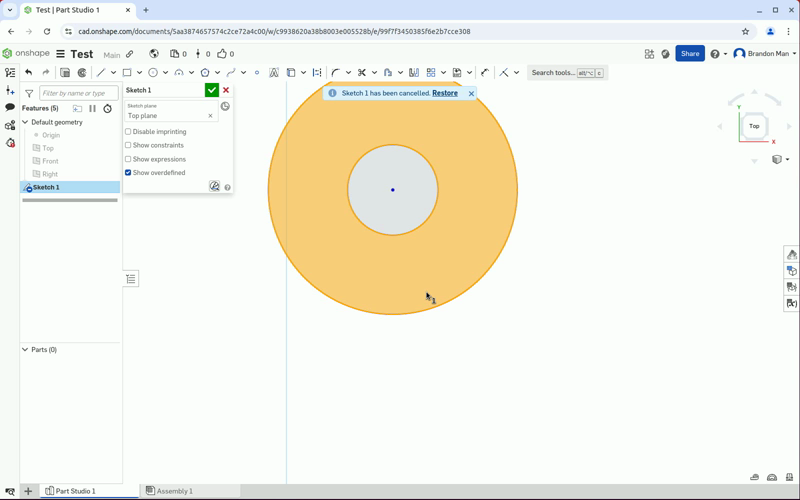
scroll(-6)
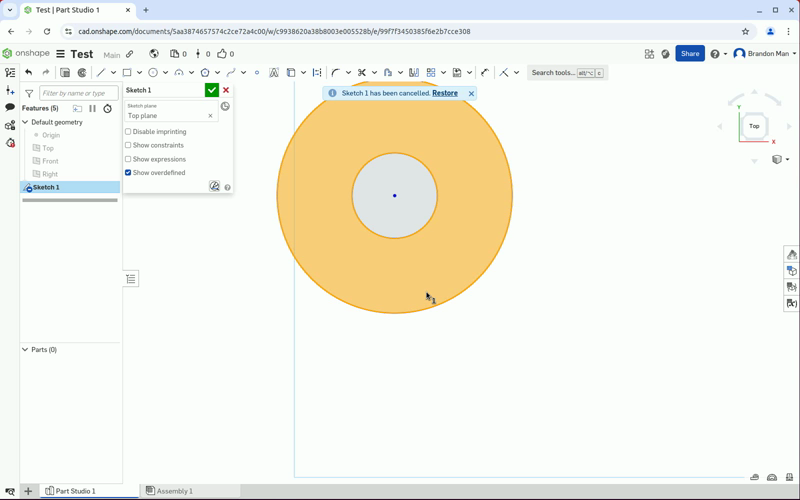
scroll(-6)
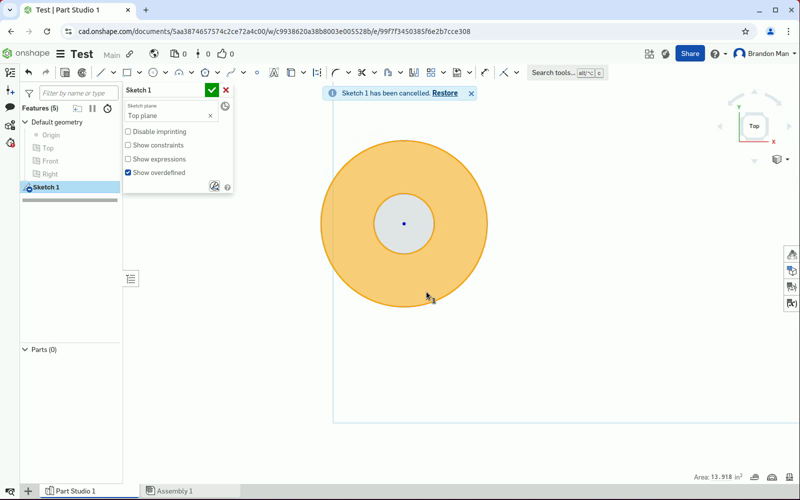
scroll(-6)
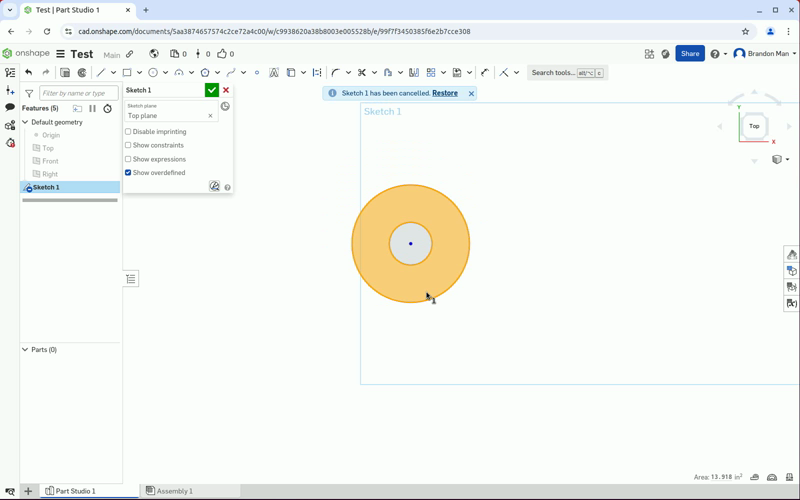
scroll(-6)
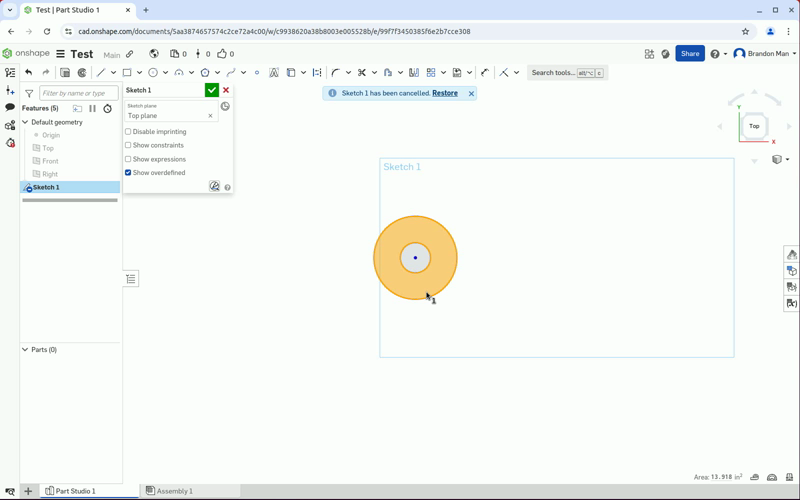
scroll(-6)
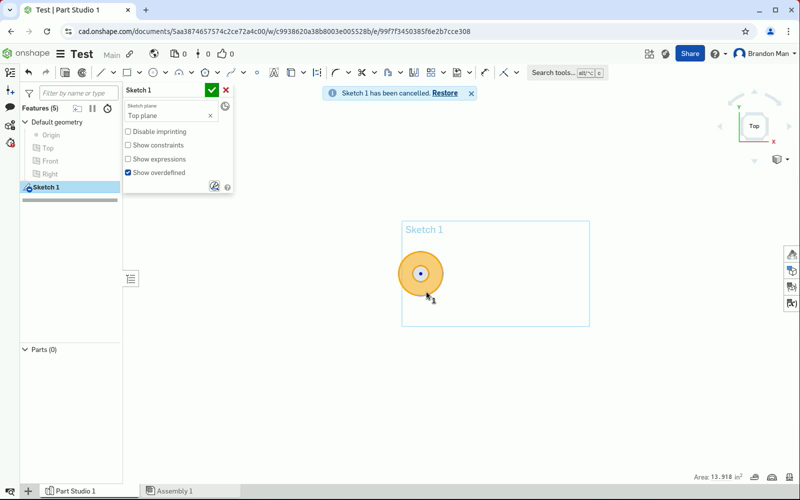
scroll(-6)
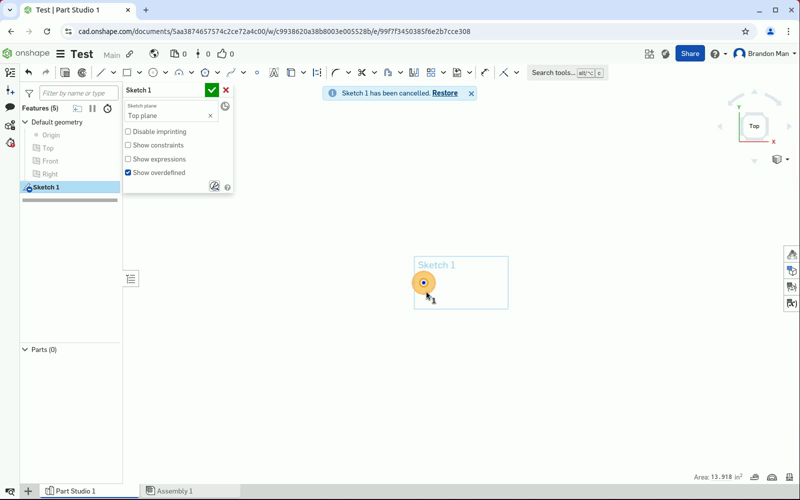
mouse_move(73, 352)
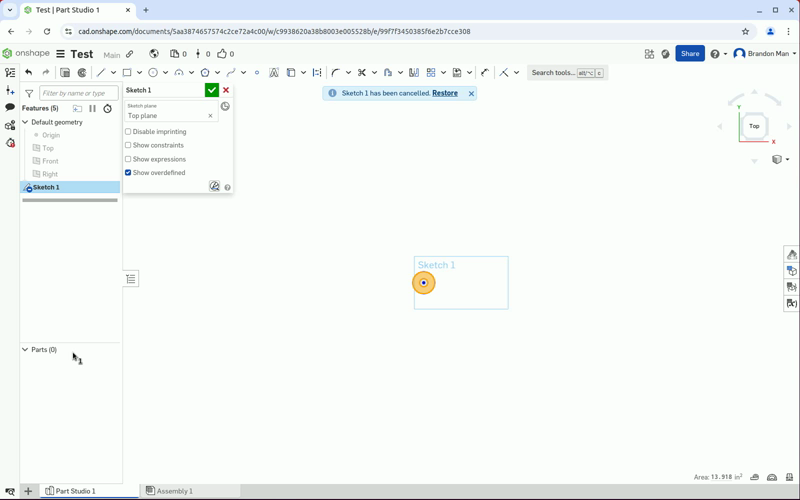
key(shift+y)
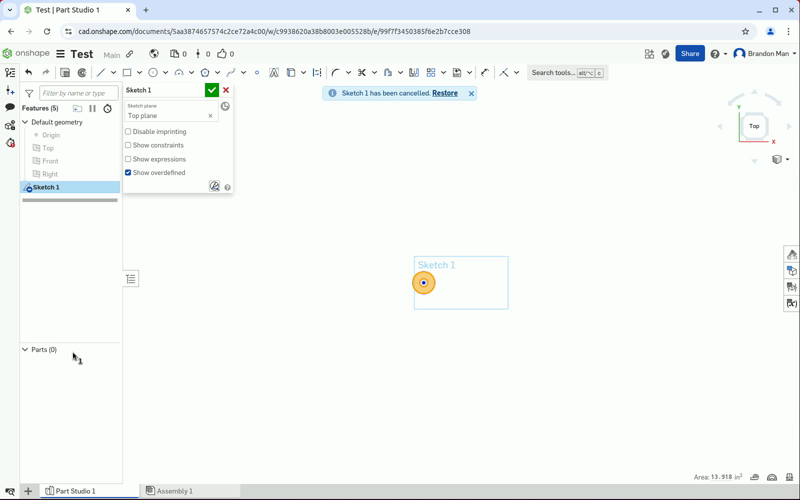
key(shift+e)
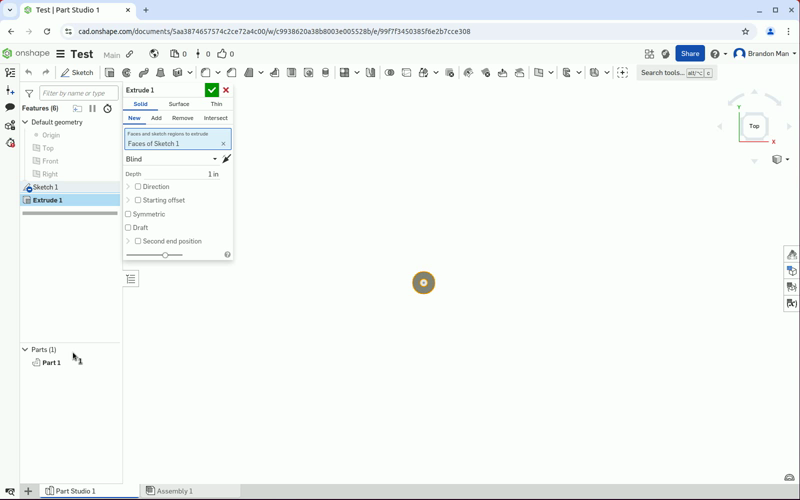
mouse_move(143, 106)
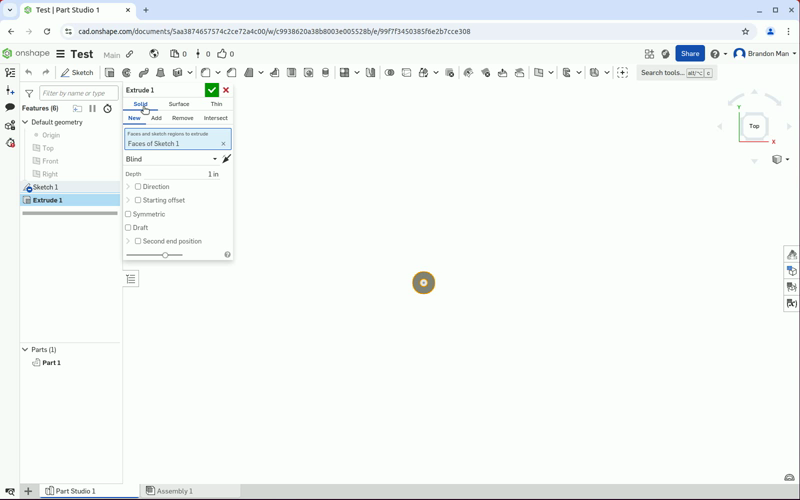
click(143, 106)
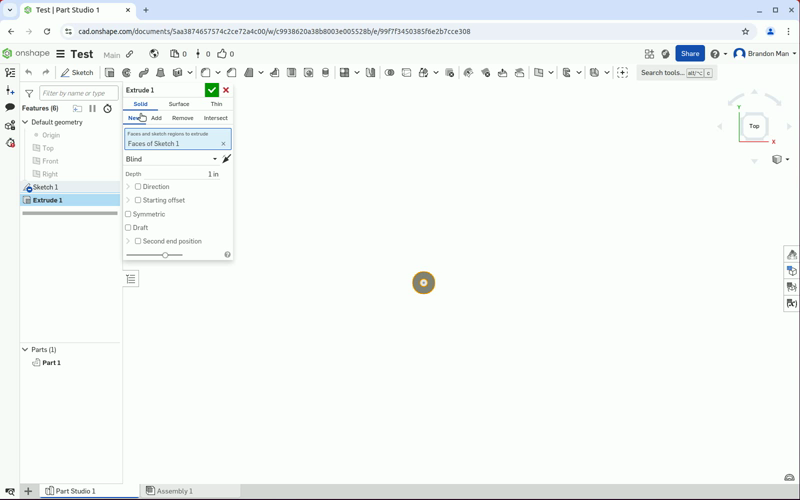
mouse_move(137, 120)
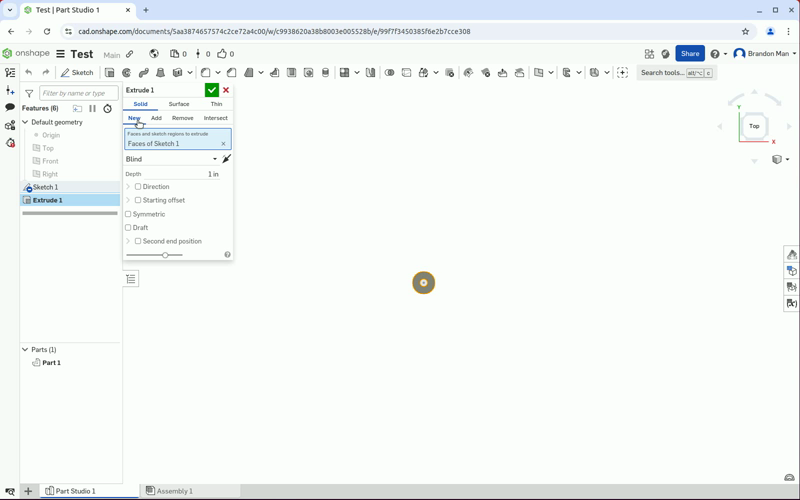
click(137, 120)
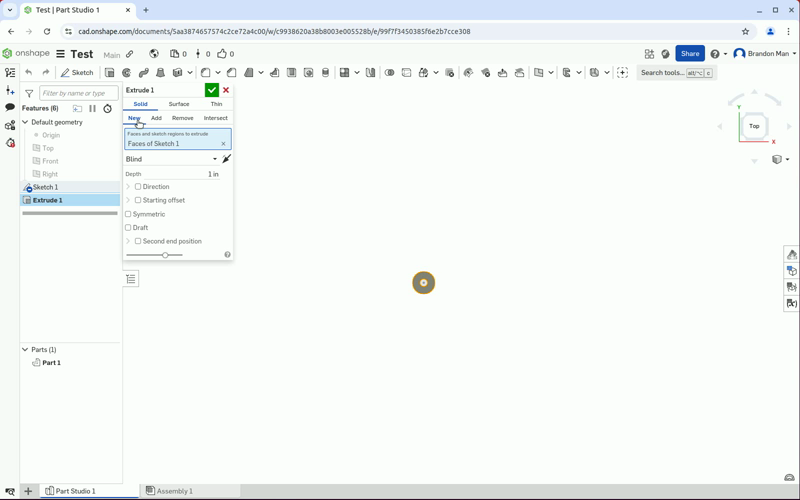
key(tab, 4)
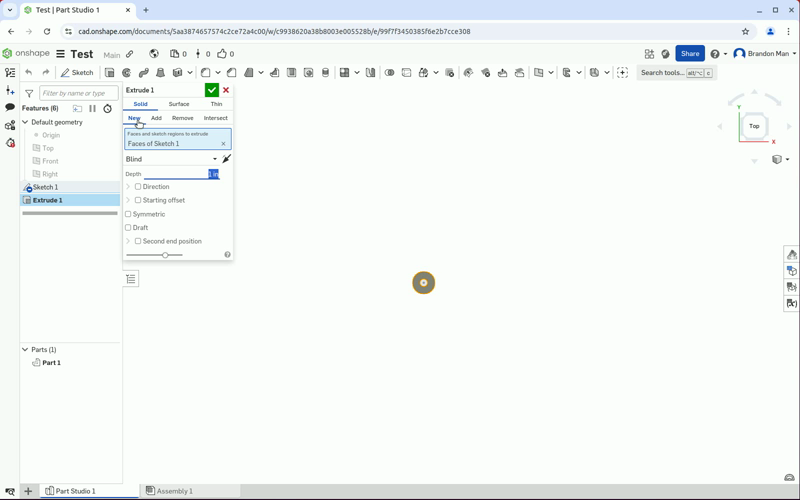
text(2.648)
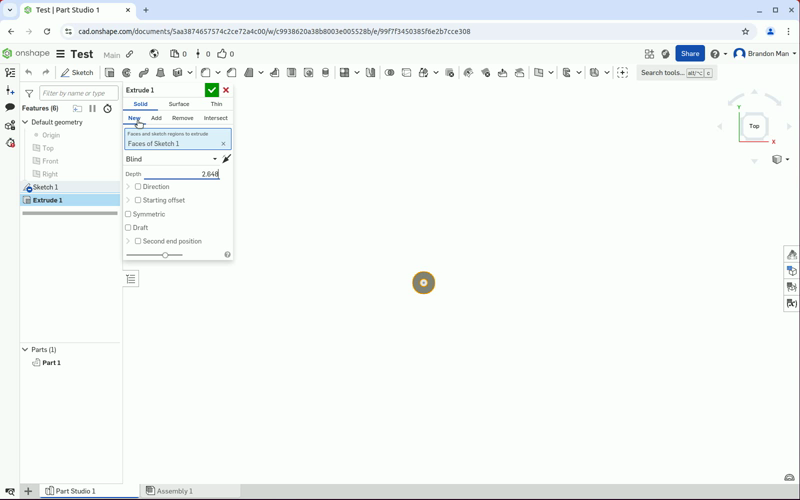
key(enter)
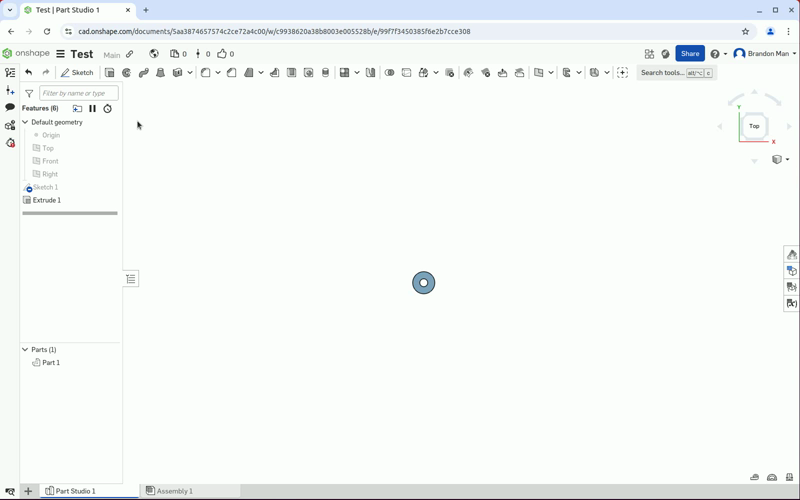
key(shift+h)
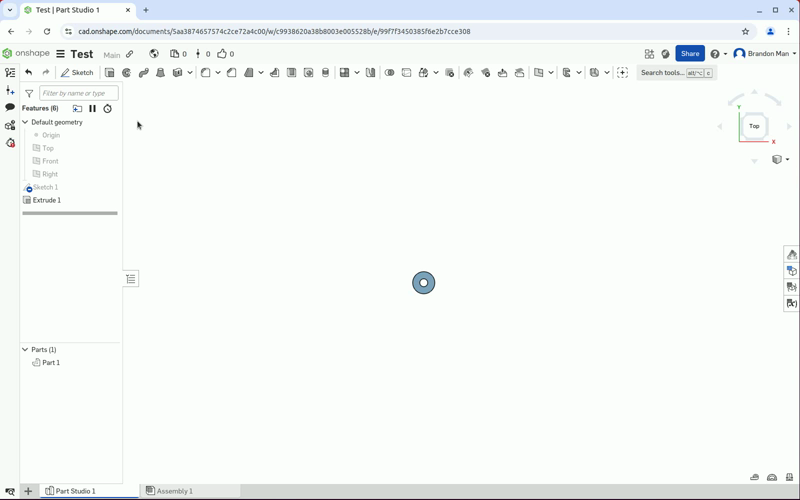
key(shift+h)
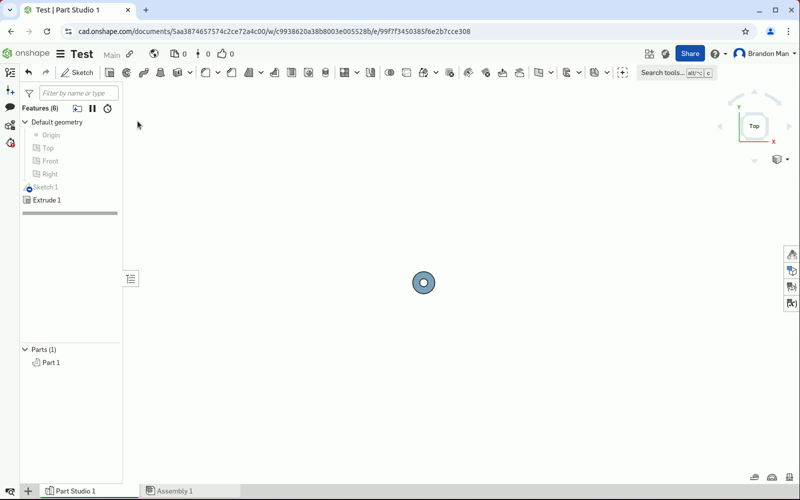
mouse_move(73, 189)
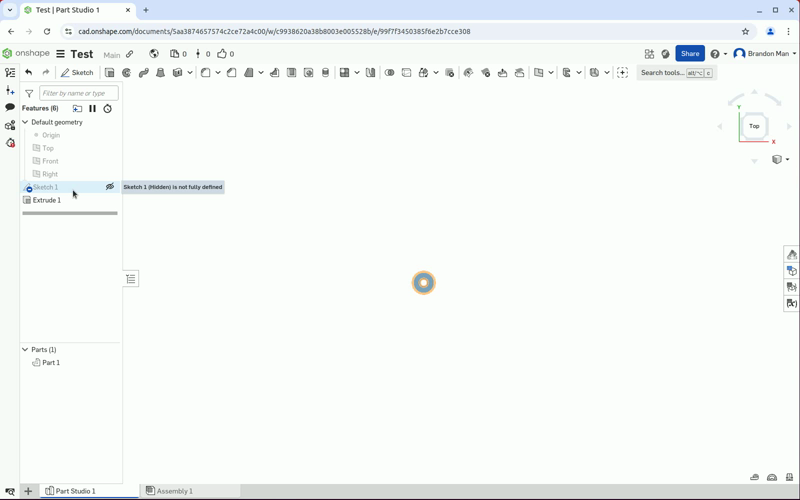
click(73, 189)
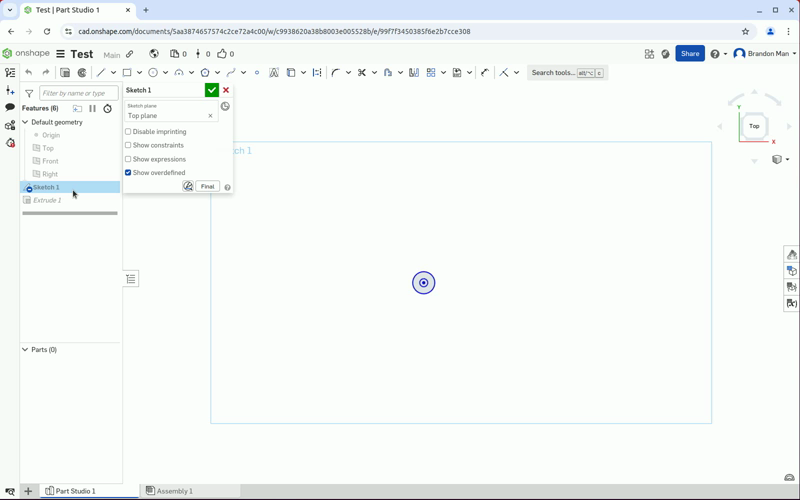
mouse_move(229, 92)
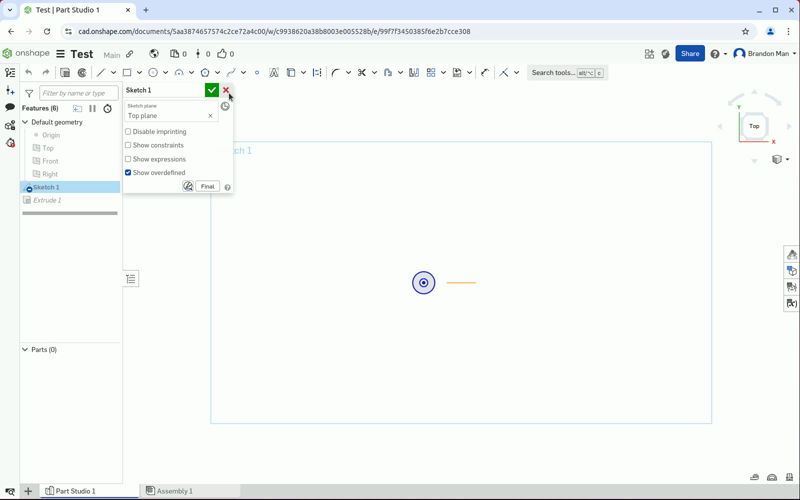
click(229, 92)
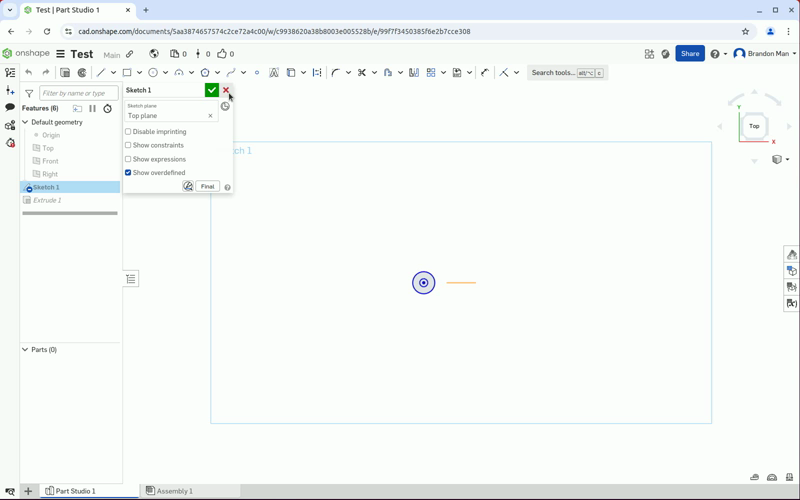
key(shift+s)
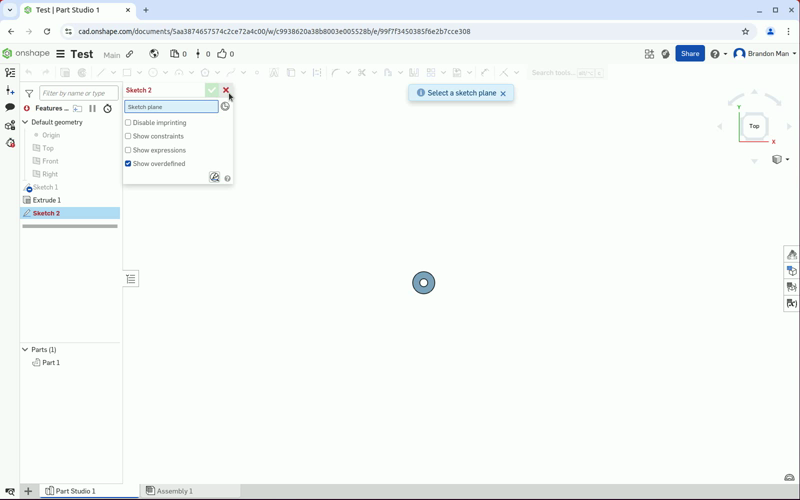
mouse_move(73, 150)
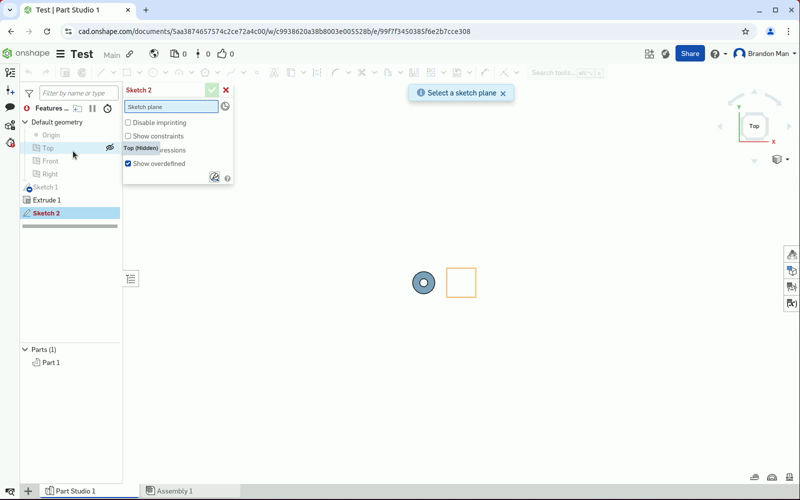
click(73, 150)
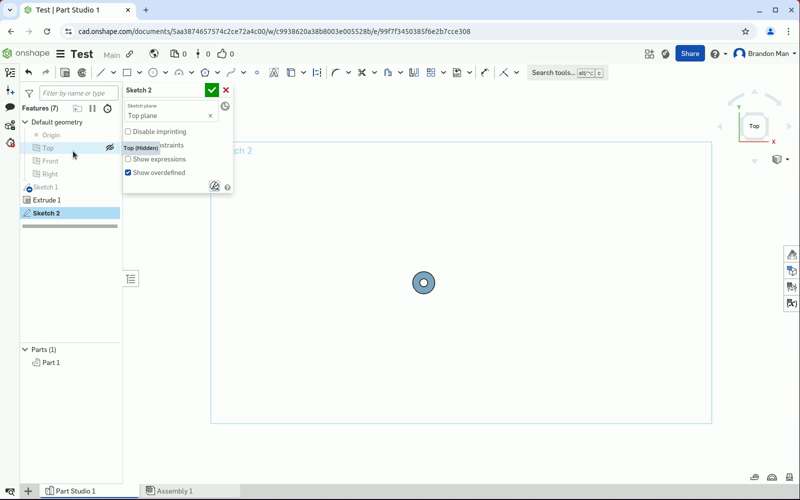
mouse_move(73, 352)
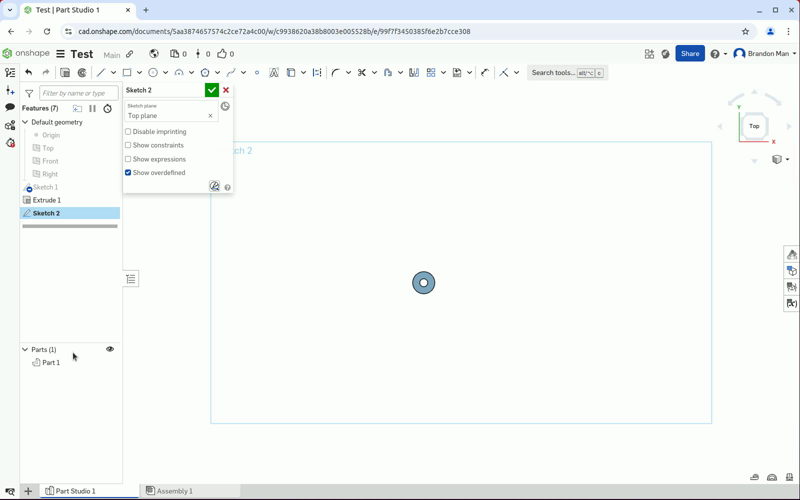
key(y)
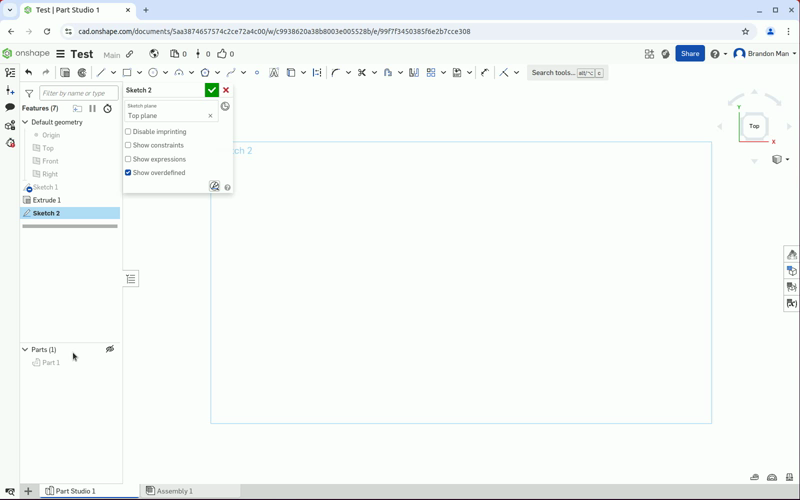
key(c)
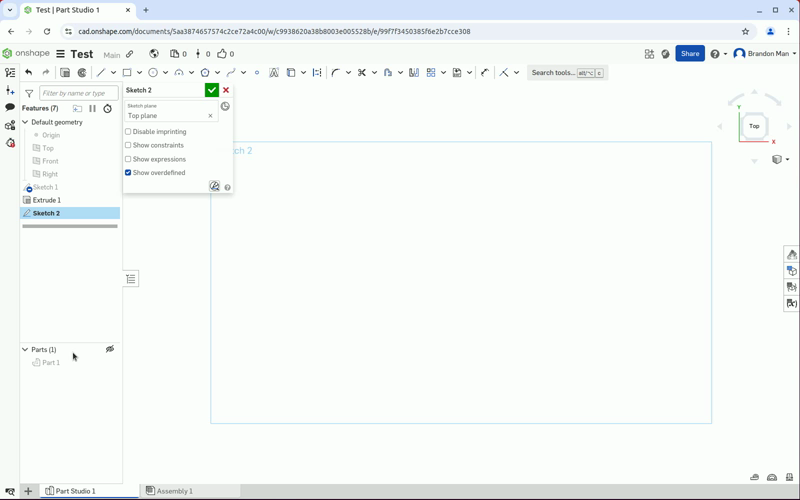
key_down(shift)
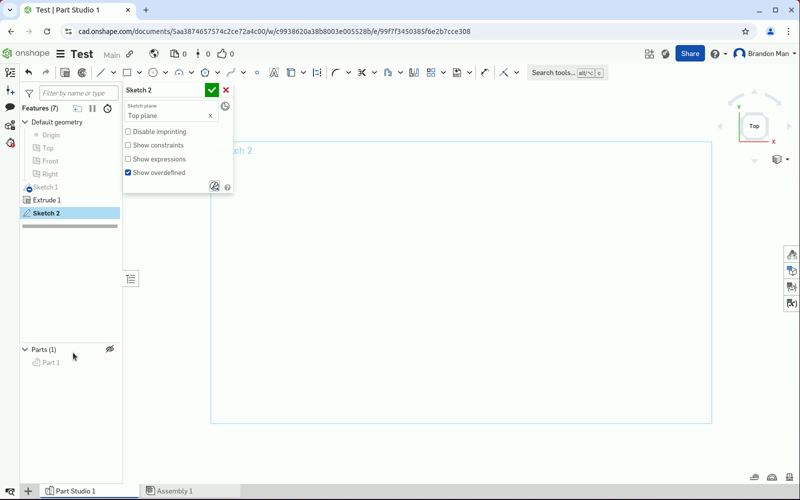
mouse_move(380, 282)
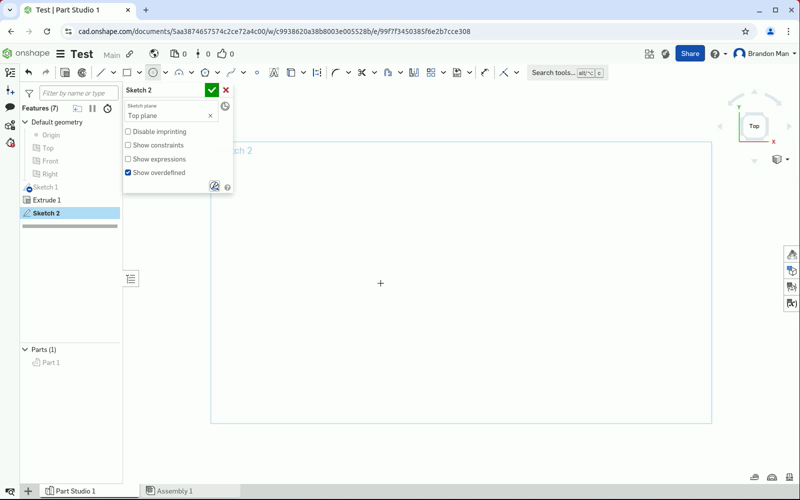
click(380, 282)
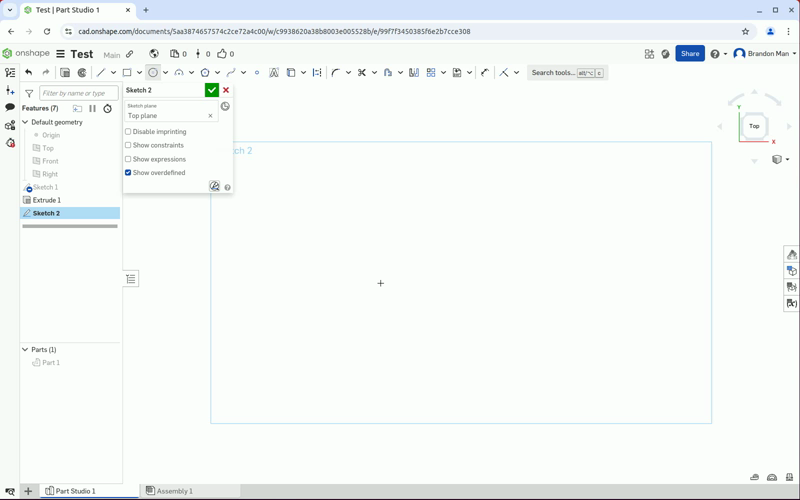
key_up(shift)
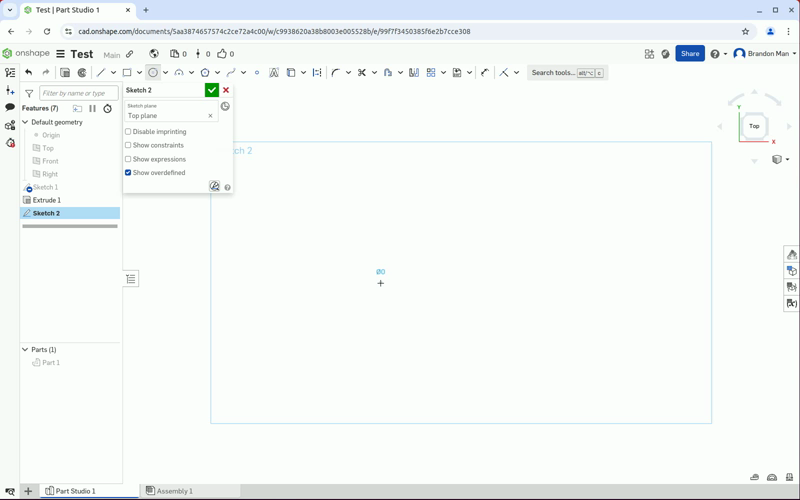
mouse_move(413, 282)
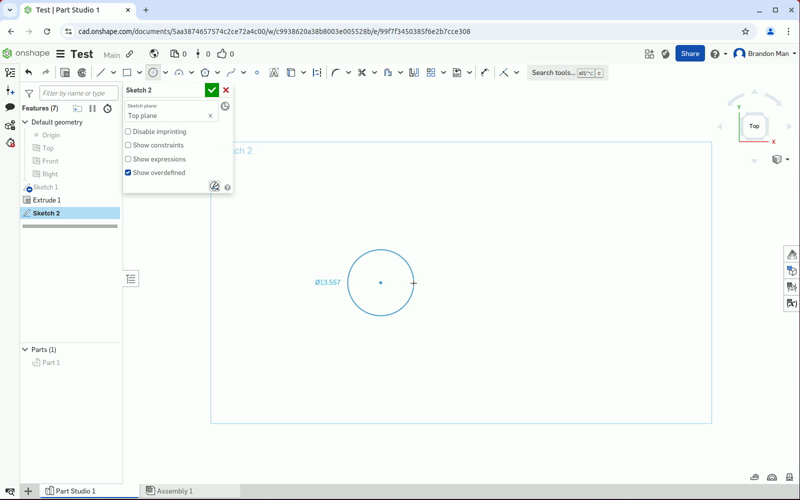
click(413, 282)
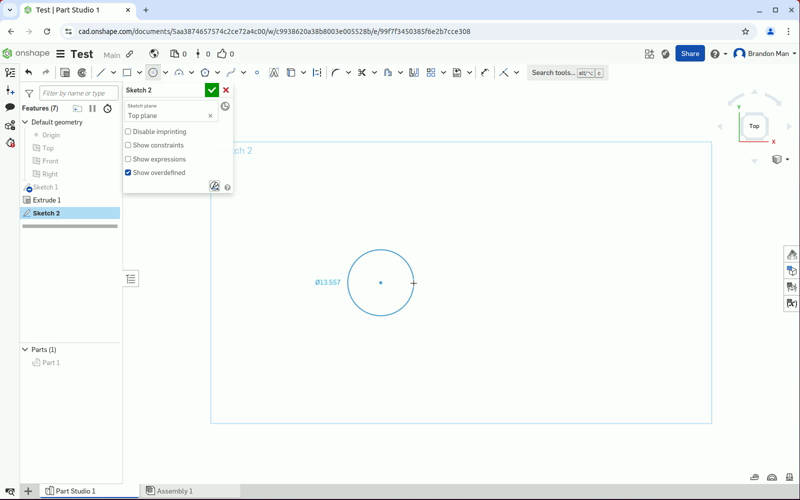
key(esc)
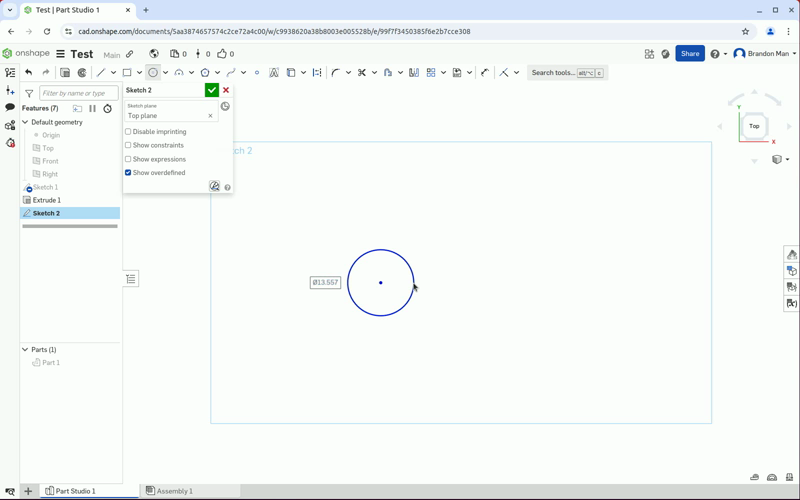
key(c)
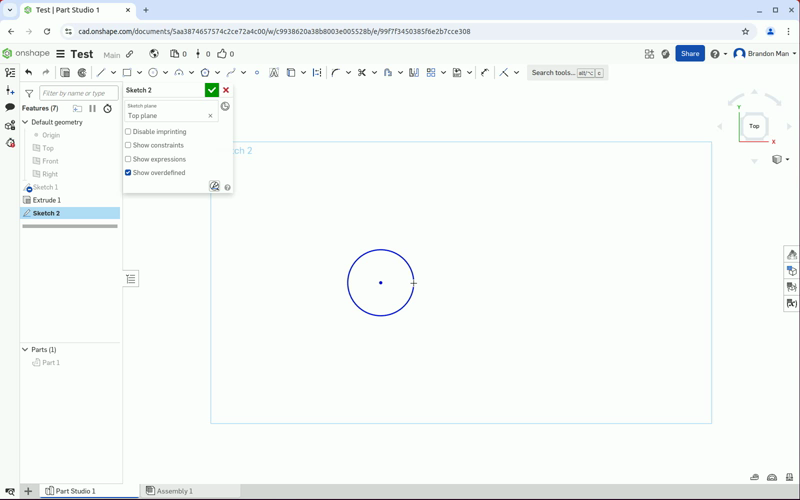
key_down(shift)
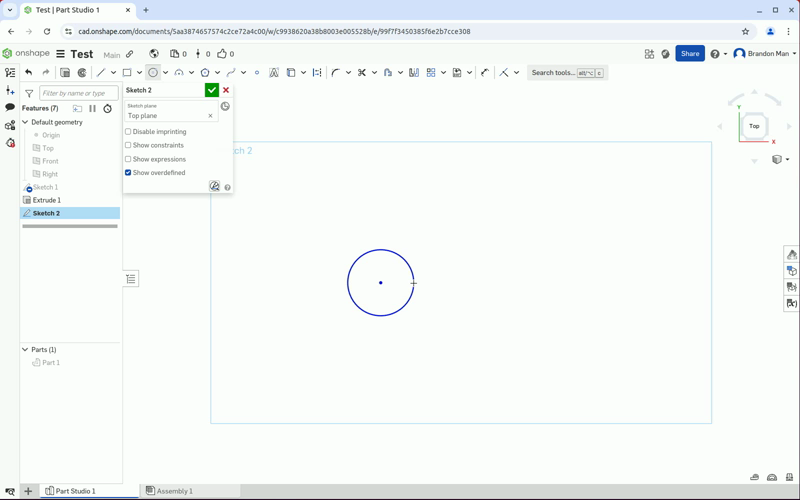
mouse_move(380, 282)
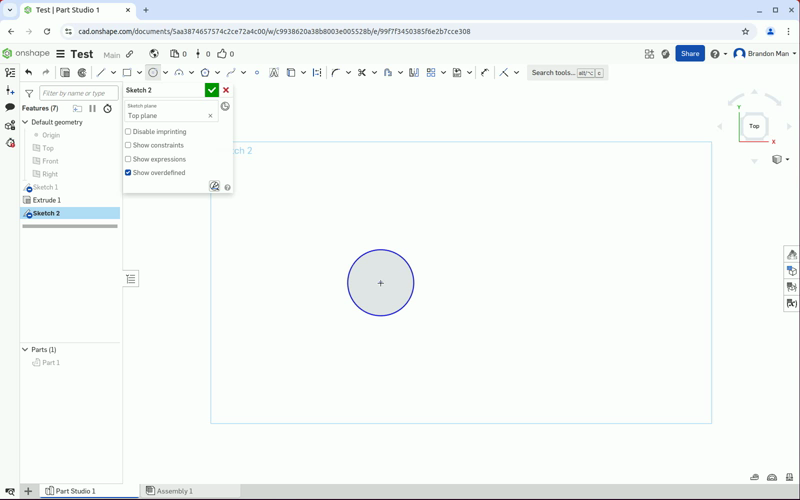
click(380, 282)
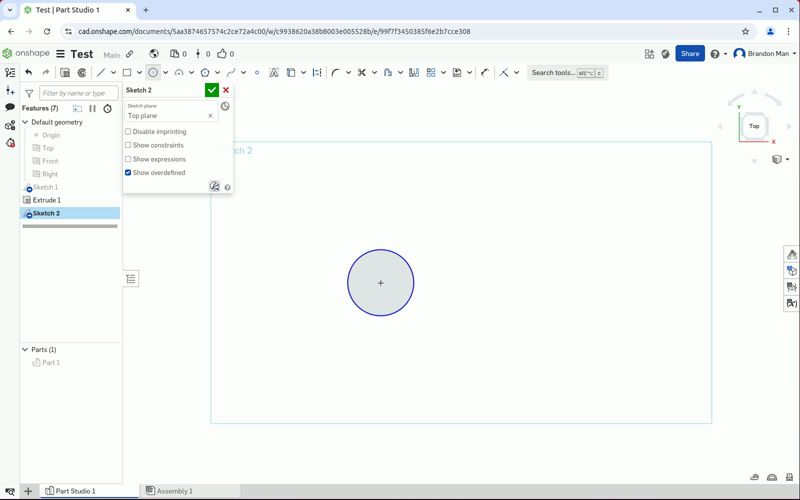
key_up(shift)
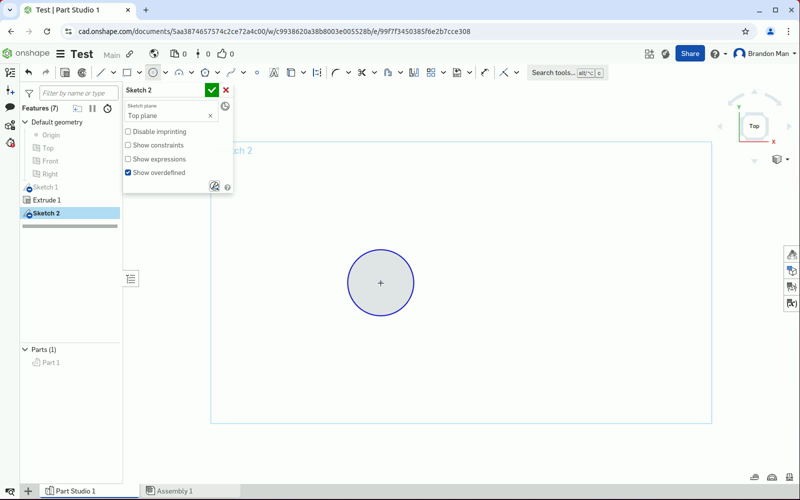
mouse_move(384, 282)
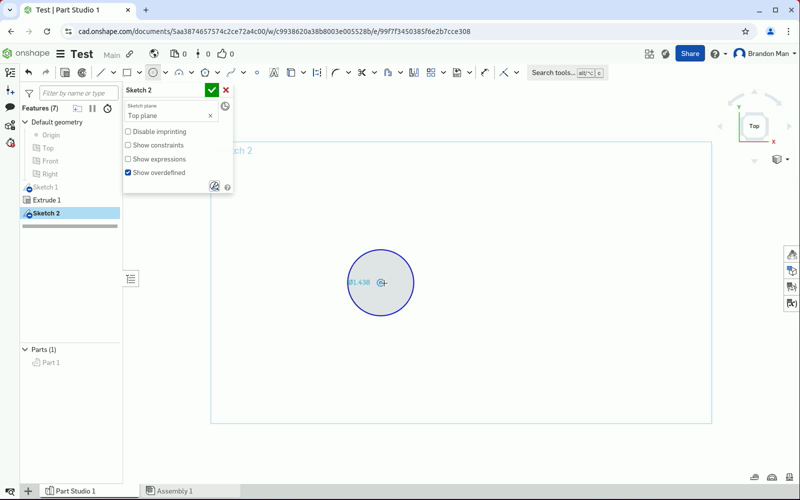
scroll(6)
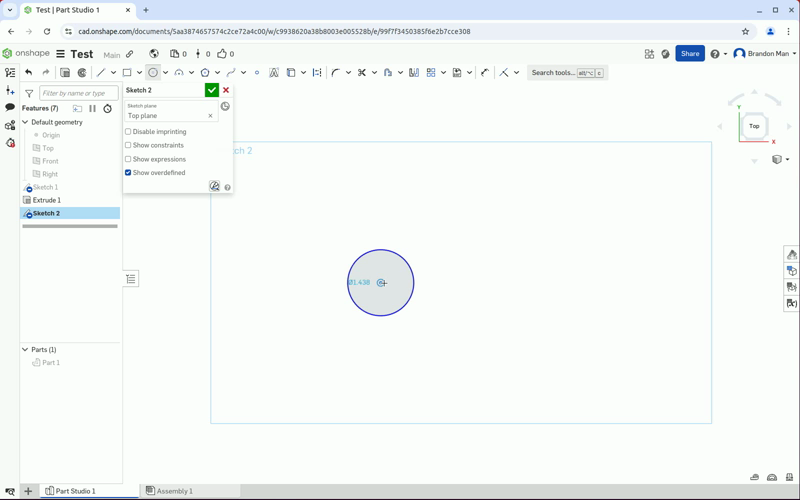
scroll(6)
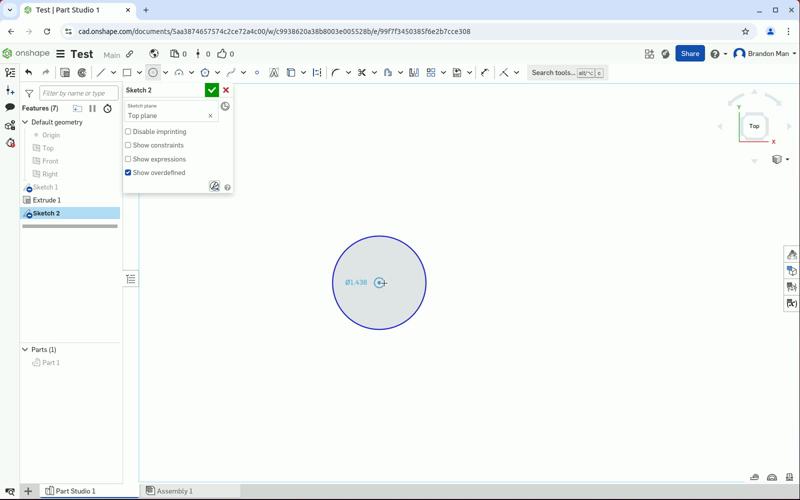
scroll(6)
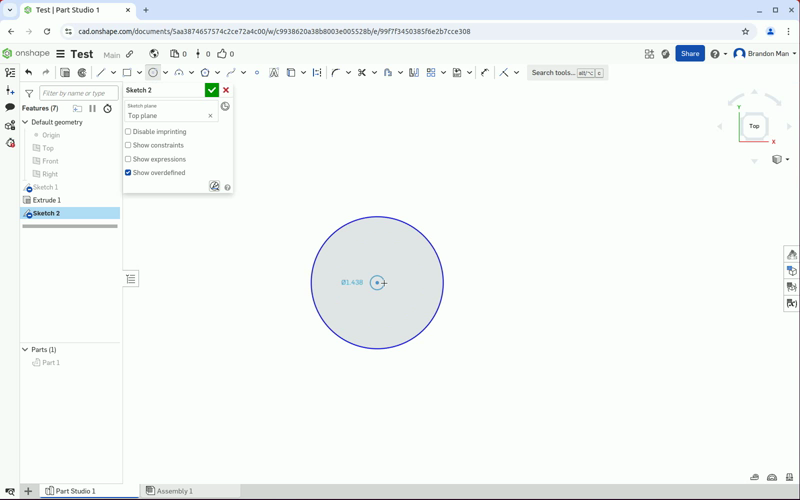
scroll(6)
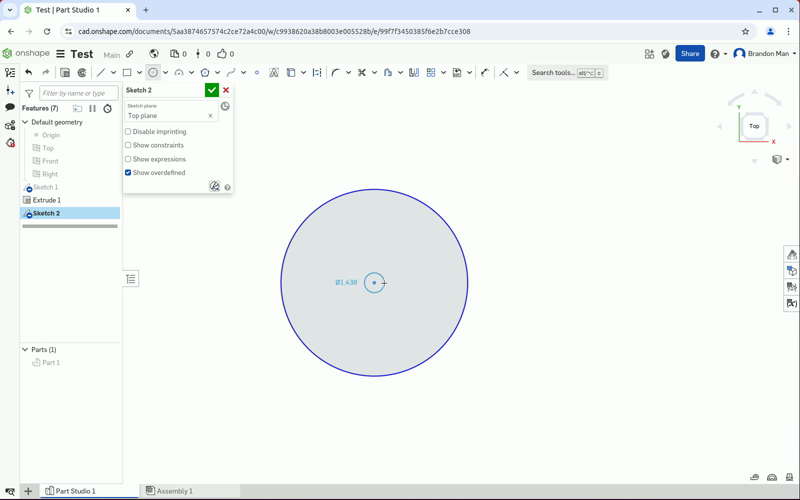
scroll(6)
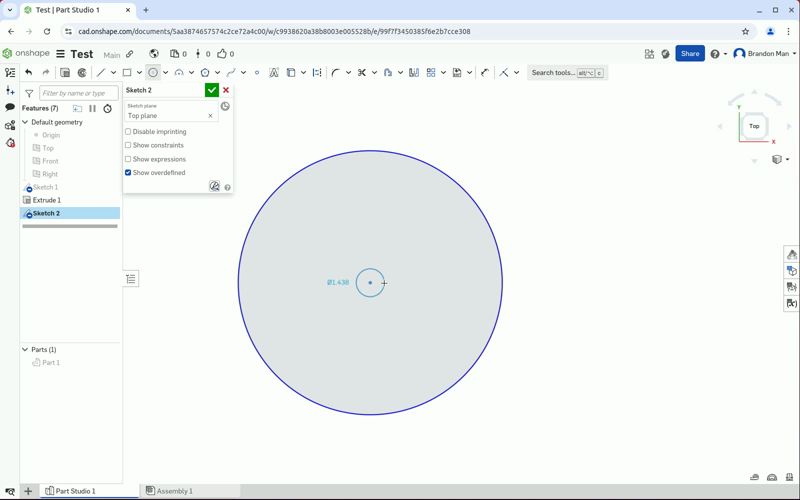
scroll(6)
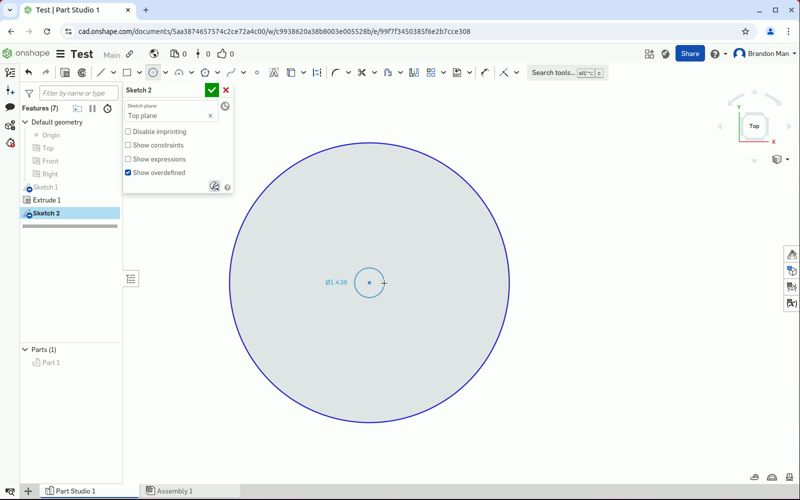
scroll(6)
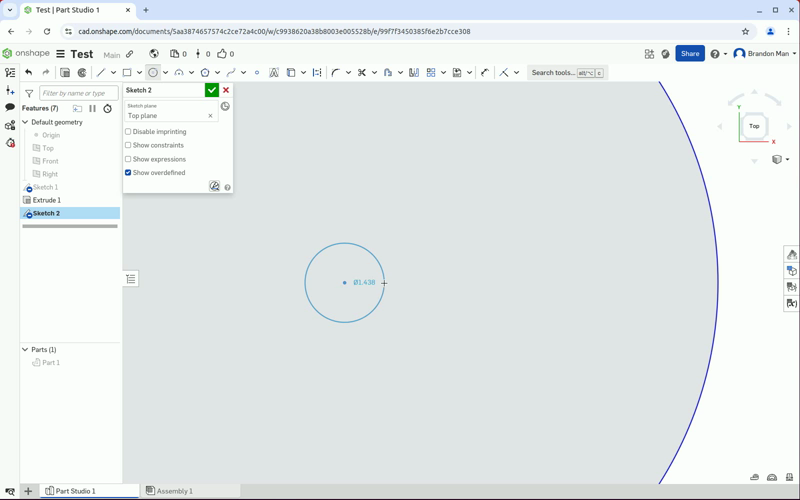
click(384, 282)
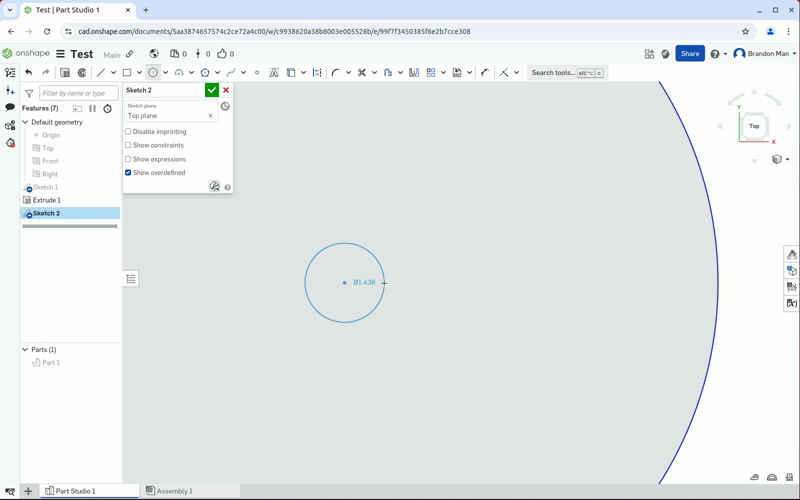
scroll(-6)
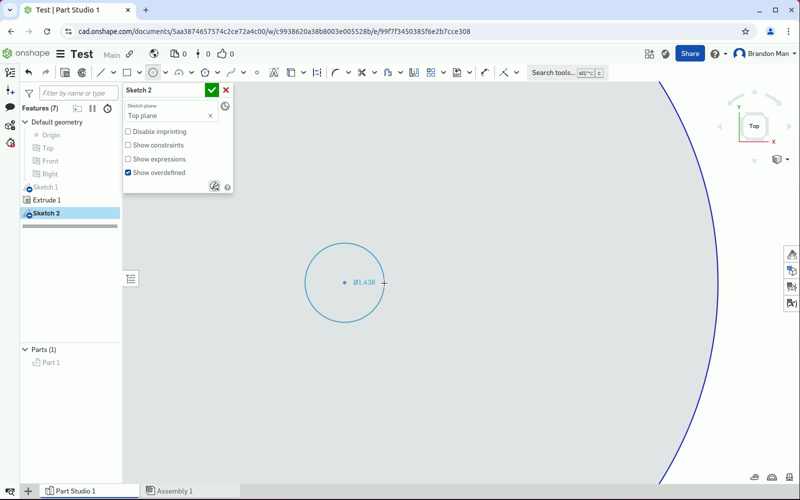
scroll(-6)
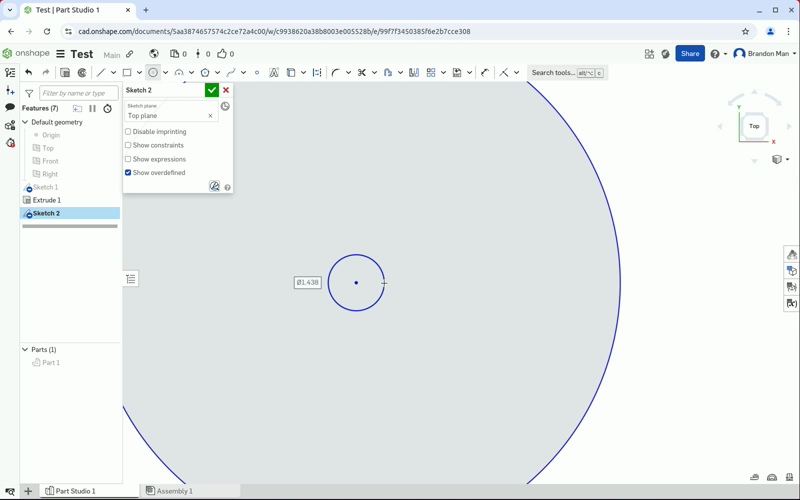
scroll(-6)
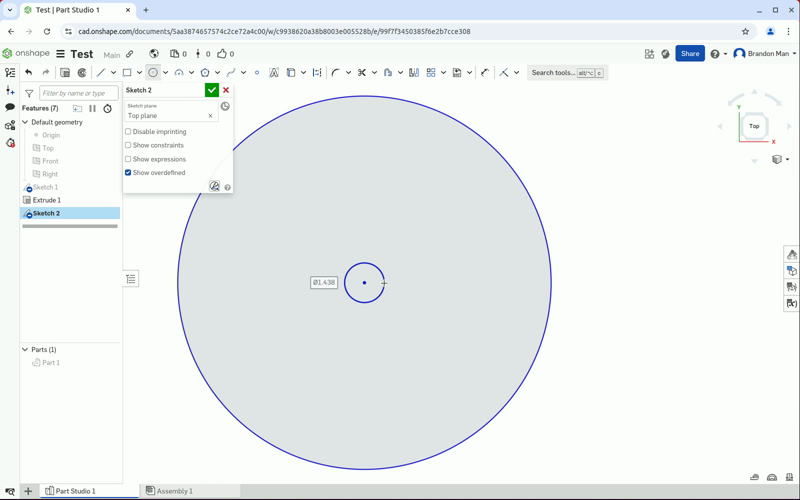
scroll(-6)
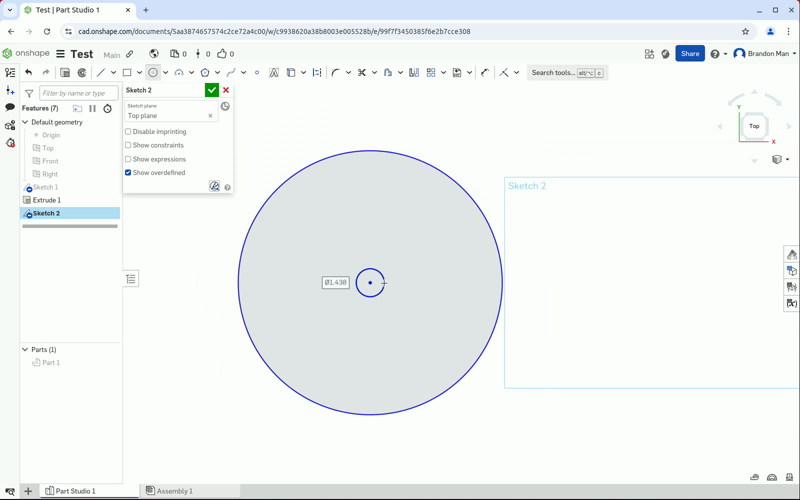
scroll(-6)
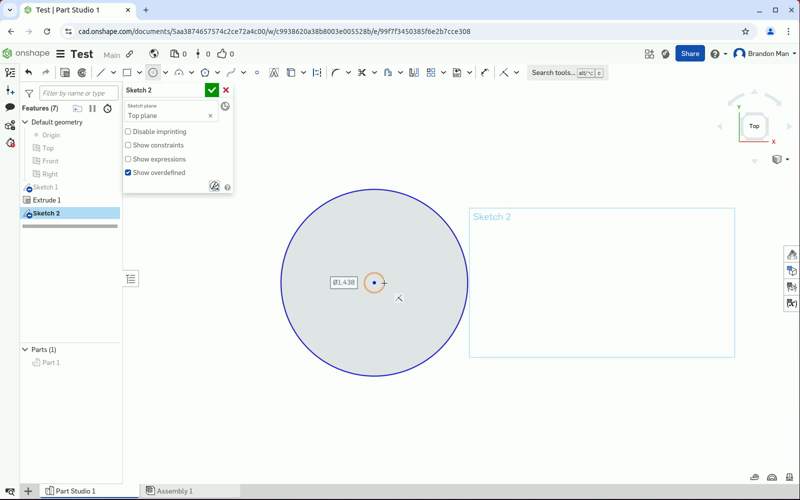
scroll(-6)
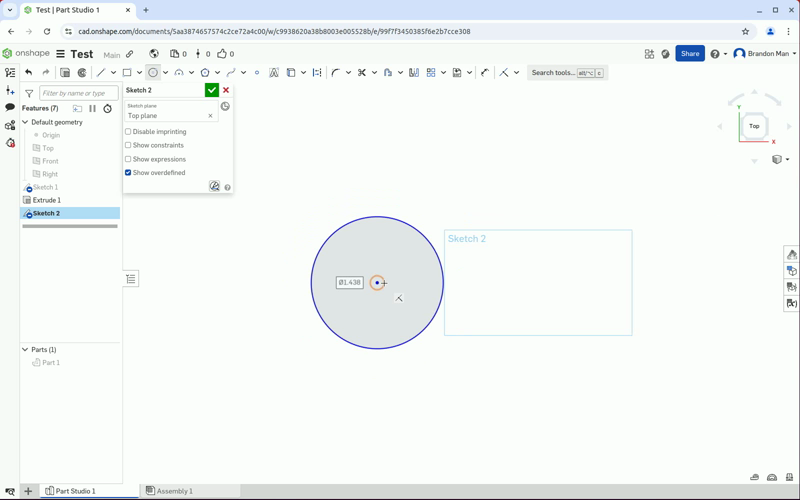
scroll(-6)
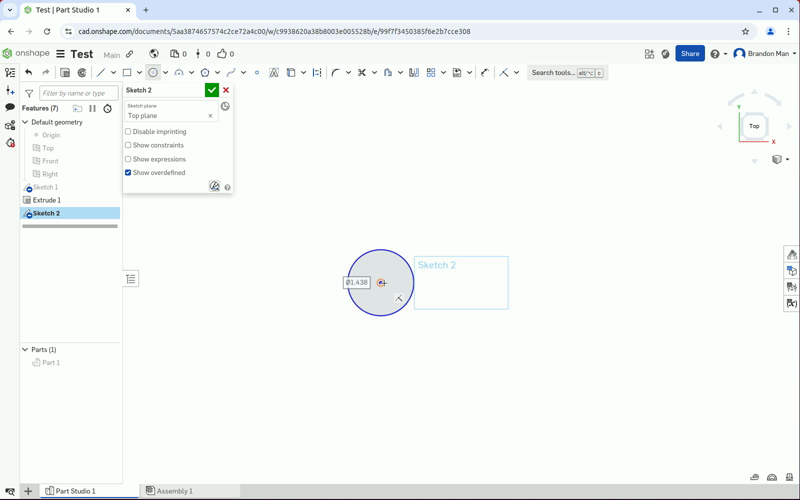
key(esc)
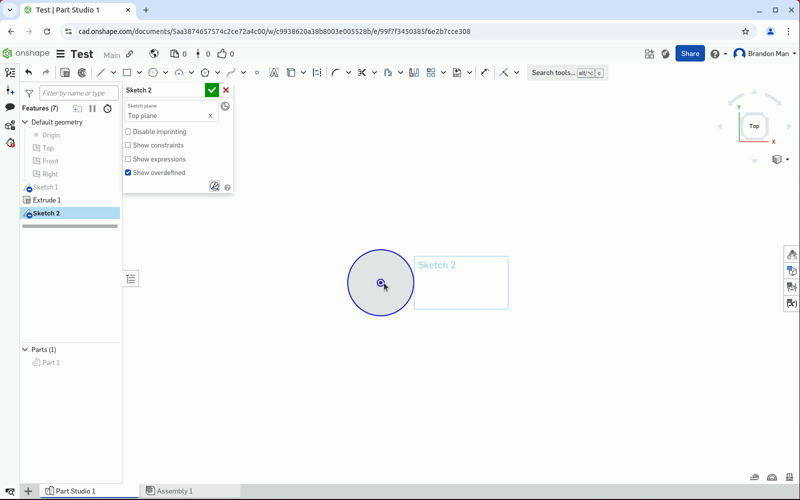
mouse_move(375, 288)
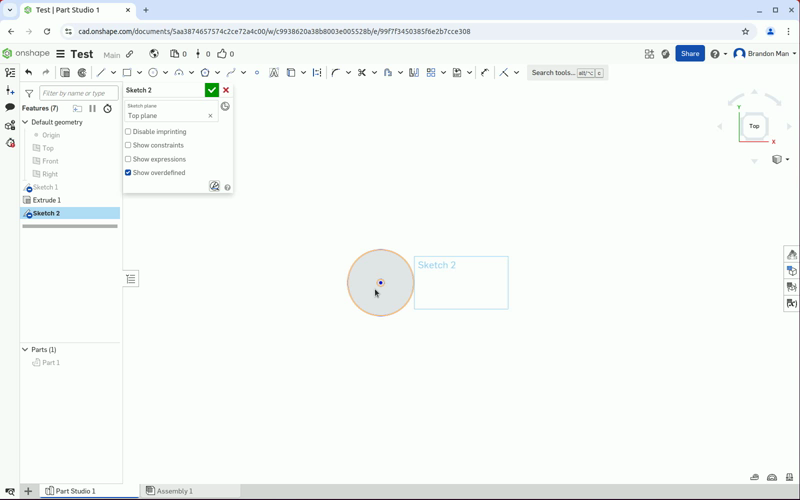
click(375, 288)
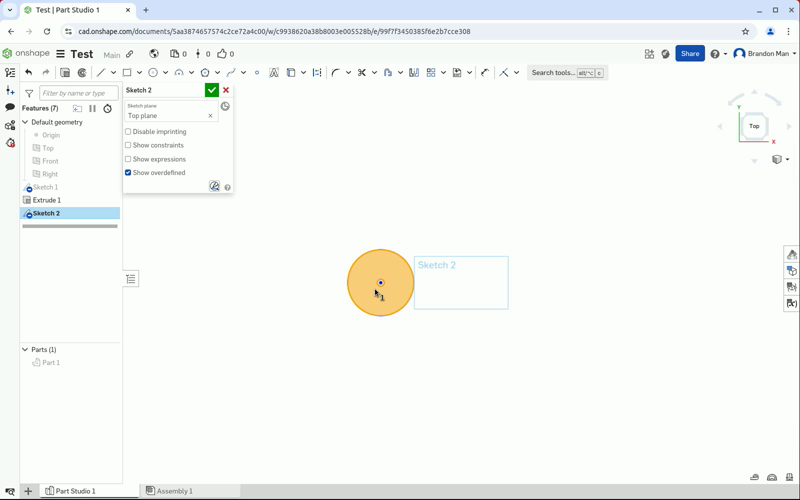
mouse_move(73, 352)
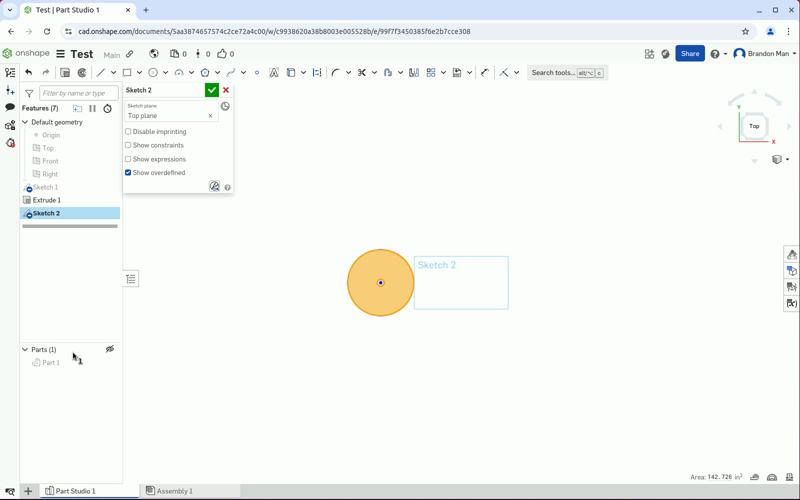
key(shift+y)
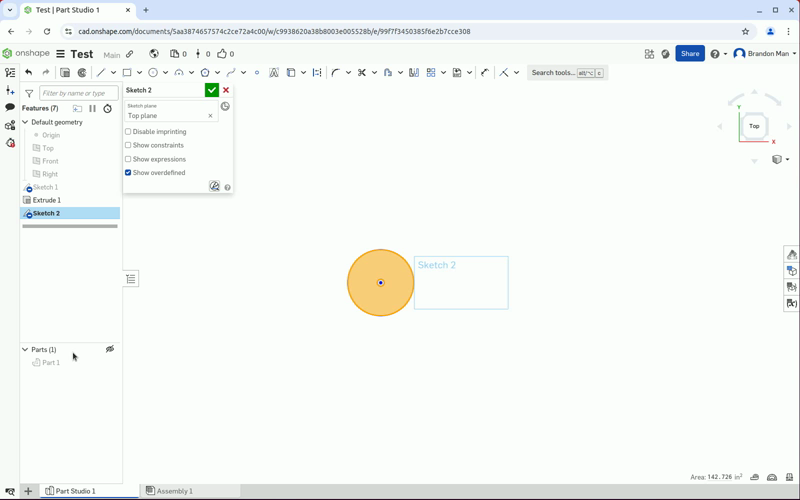
key(shift+e)
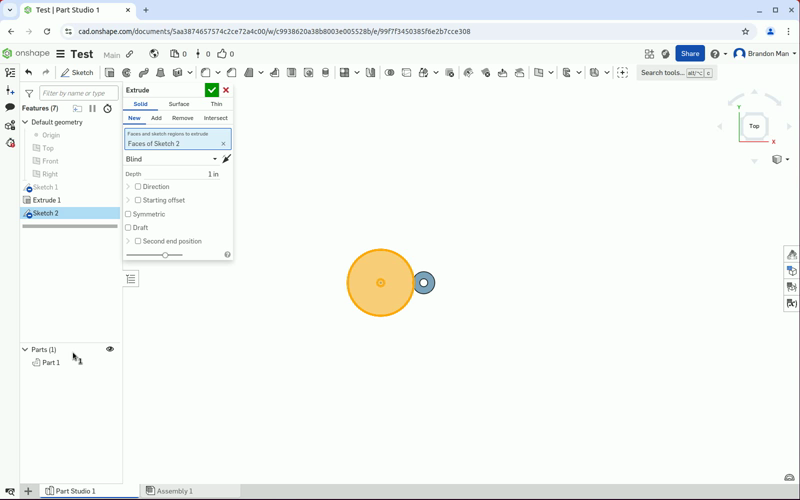
mouse_move(143, 106)
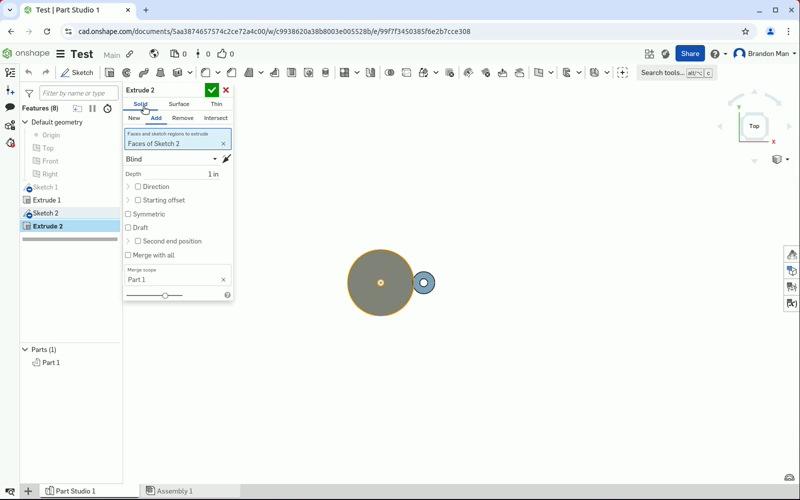
click(143, 106)
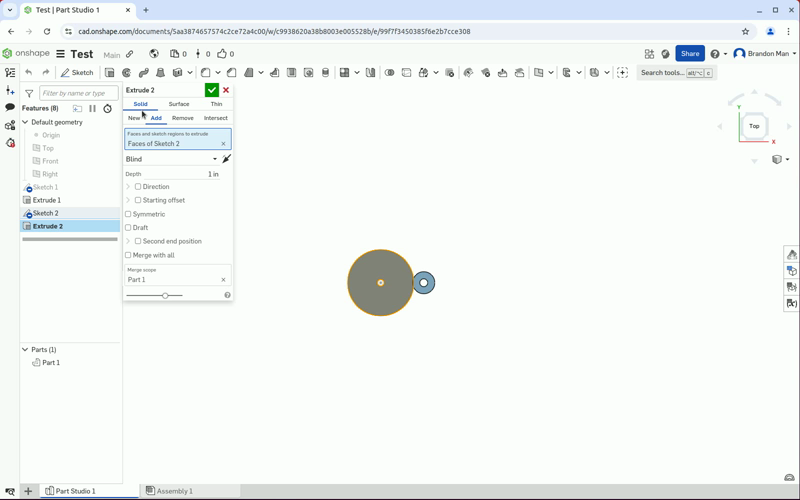
mouse_move(137, 120)
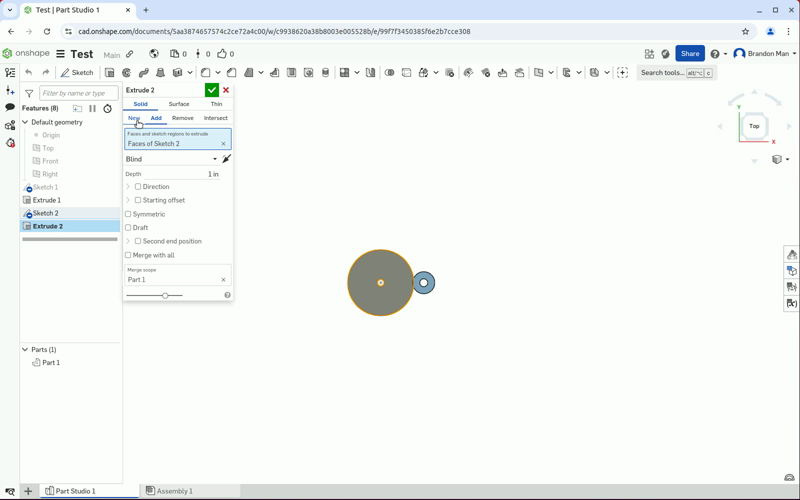
click(137, 120)
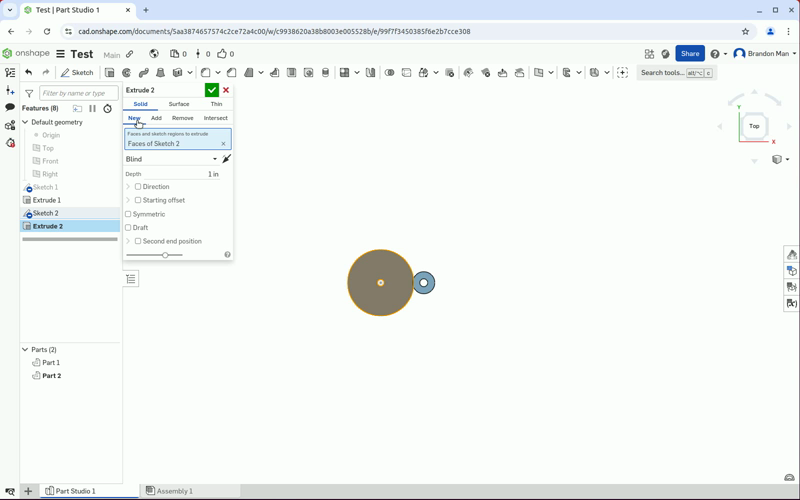
key(tab, 4)
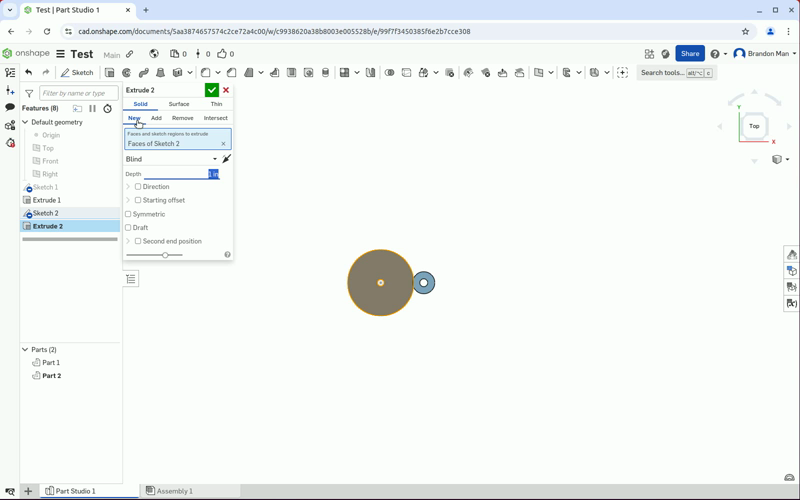
text(2.648)
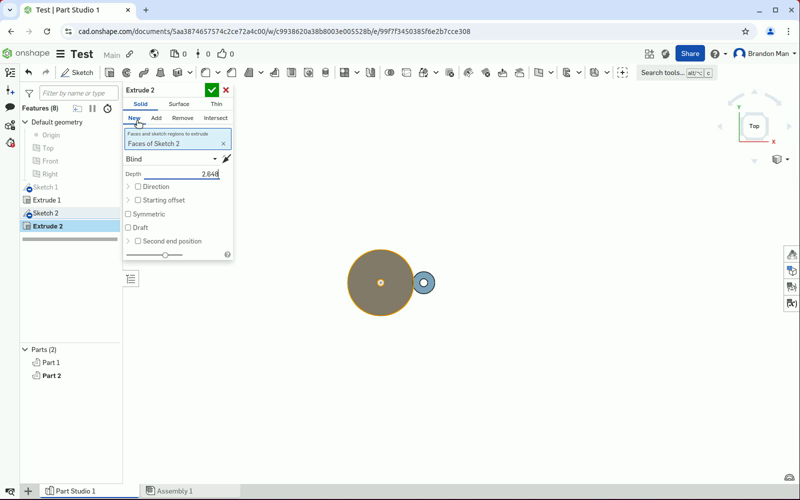
key(enter)
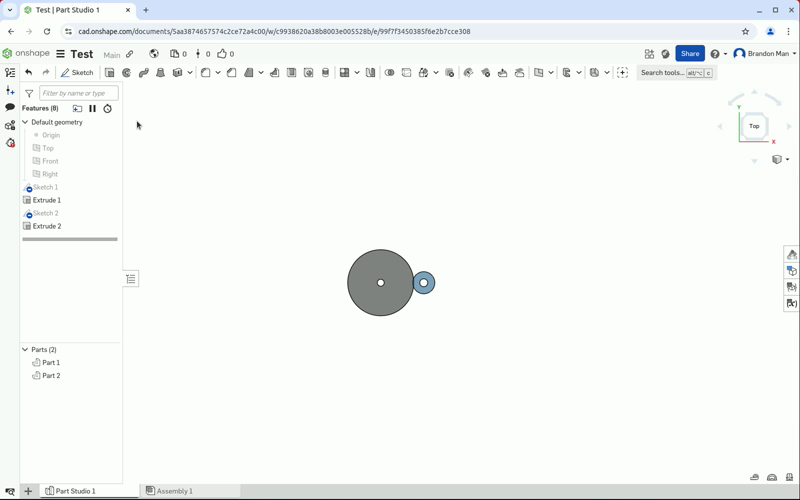
key(shift+h)
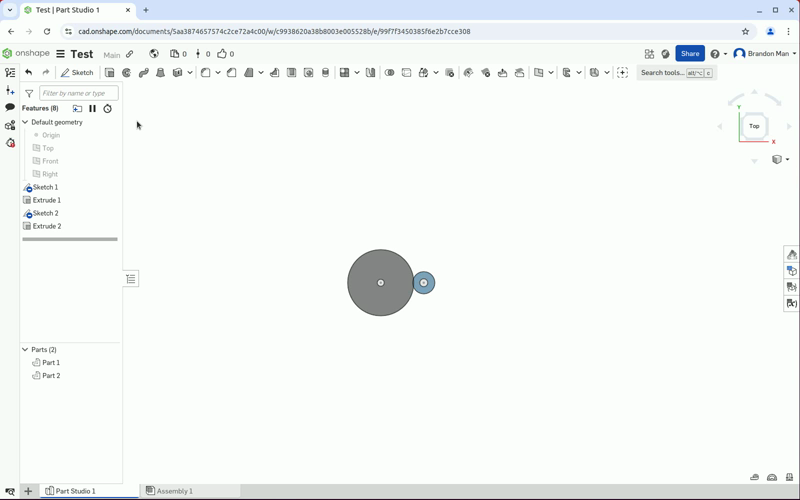
key(shift+h)
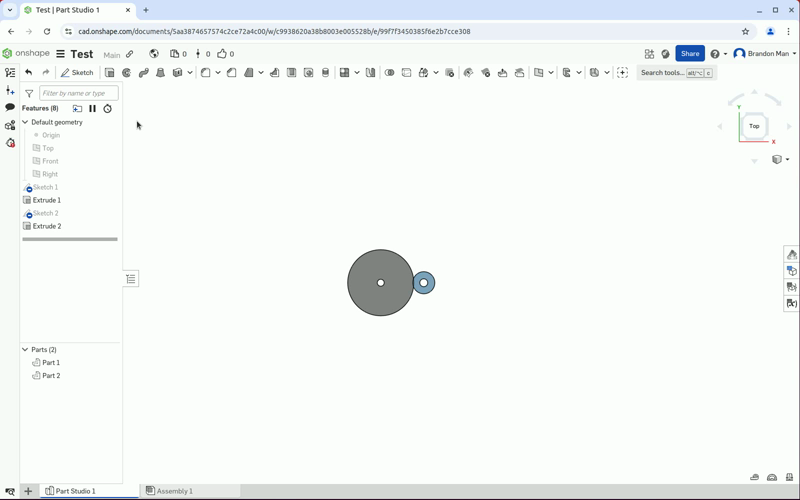
mouse_move(73, 189)
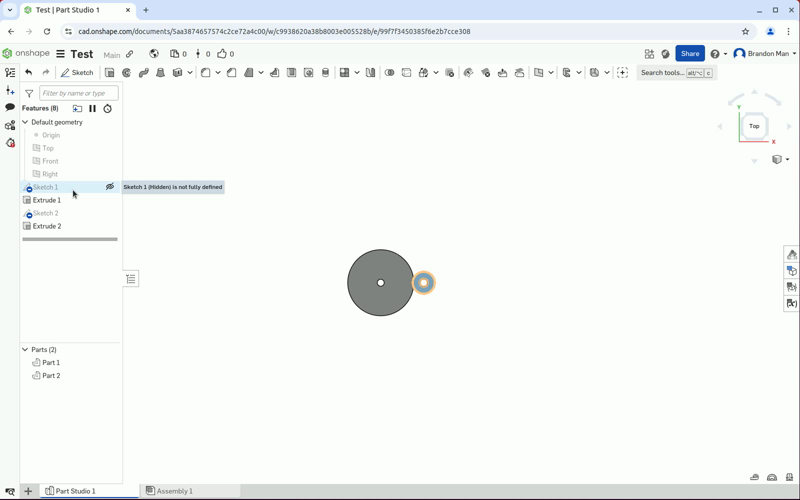
click(73, 189)
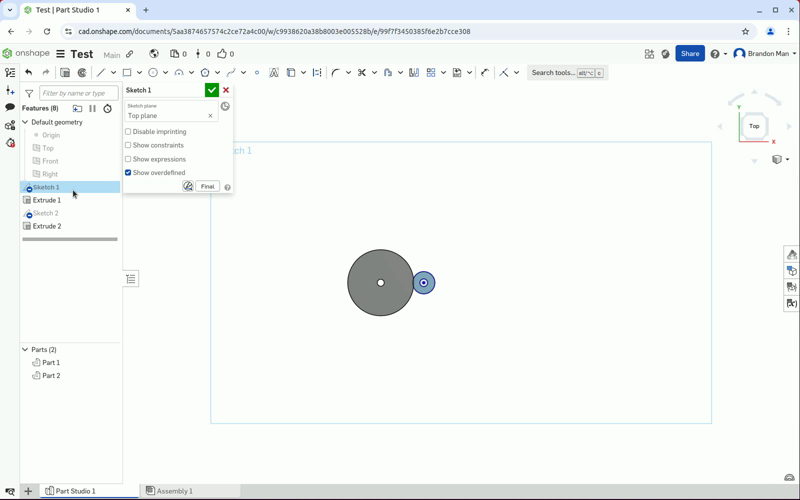
mouse_move(229, 92)
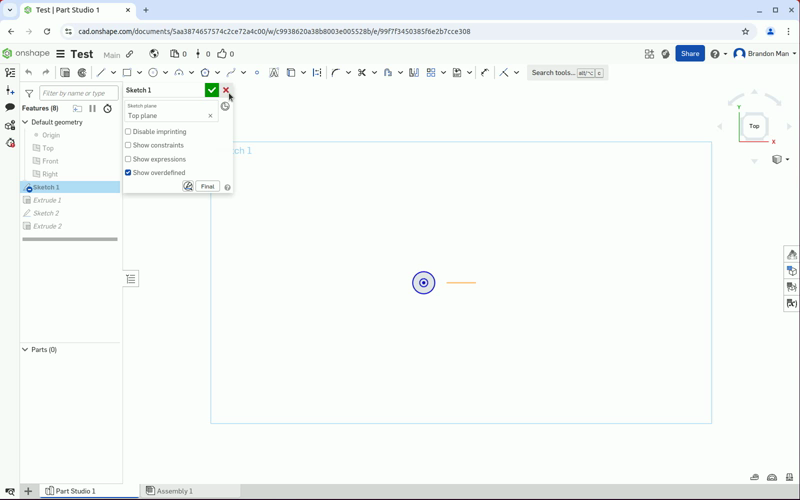
click(229, 92)
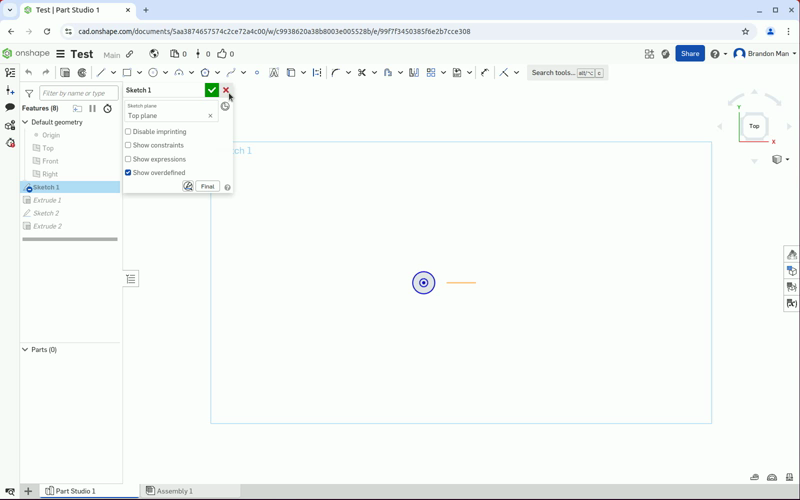
key(shift+s)
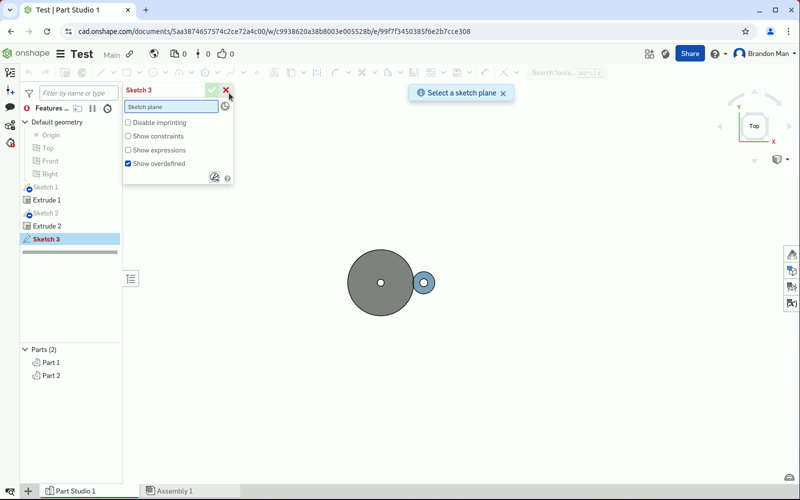
mouse_move(73, 150)
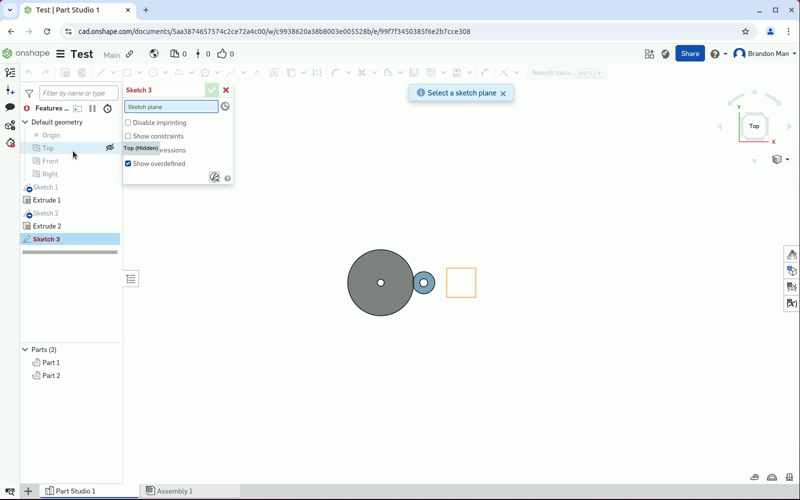
click(73, 150)
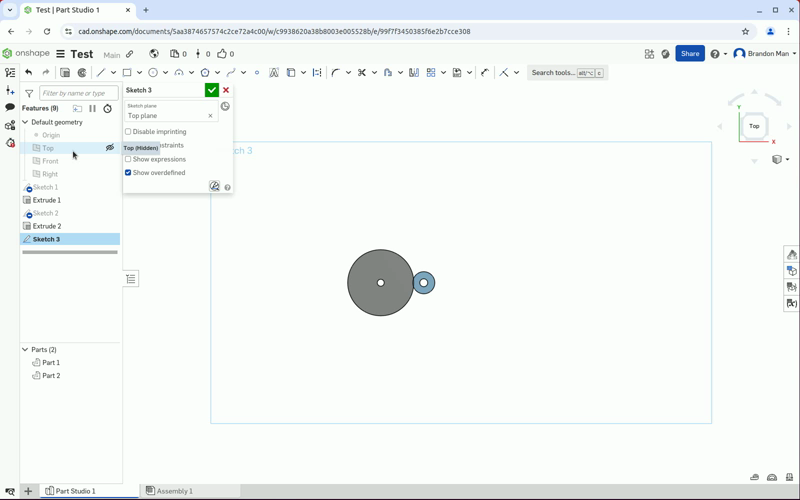
mouse_move(73, 352)
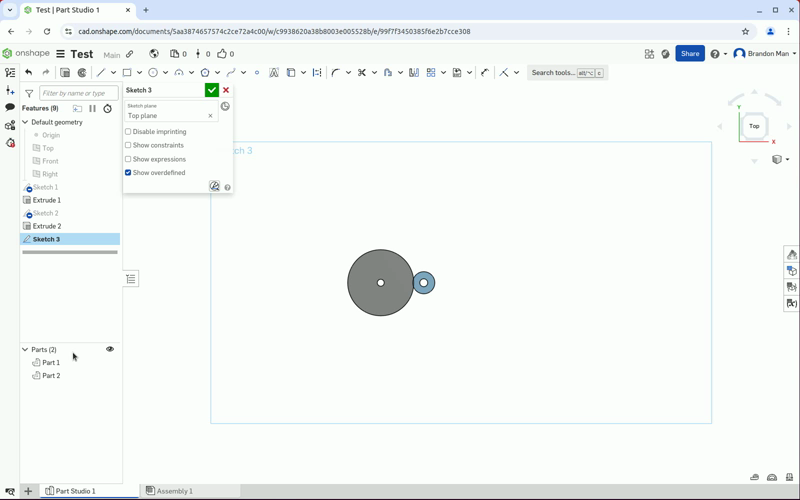
key(y)
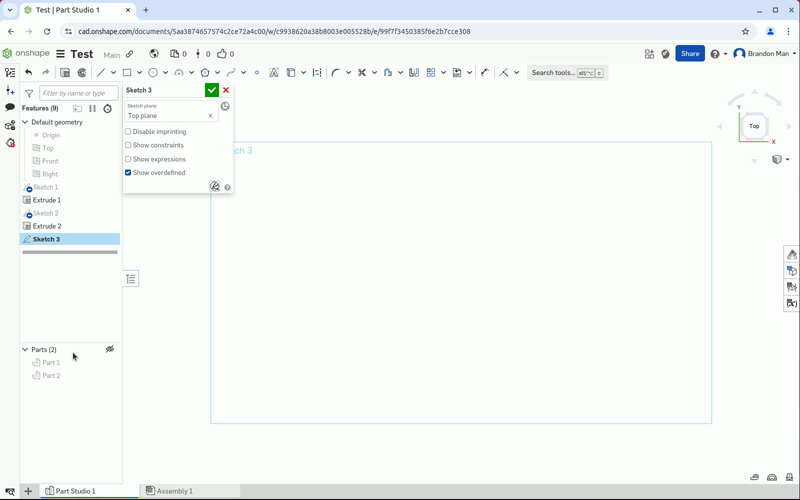
key(c)
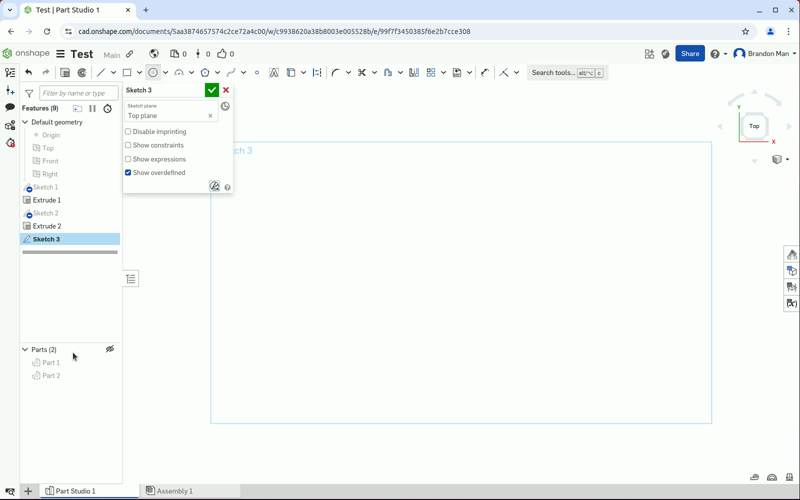
key_down(shift)
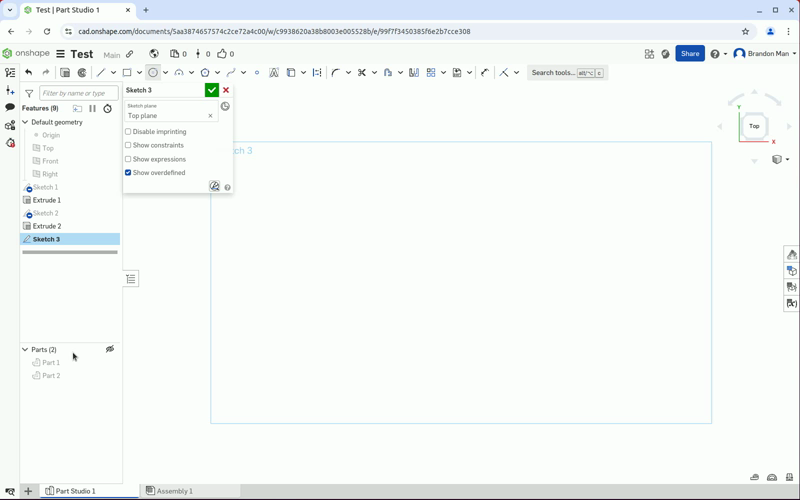
mouse_move(541, 282)
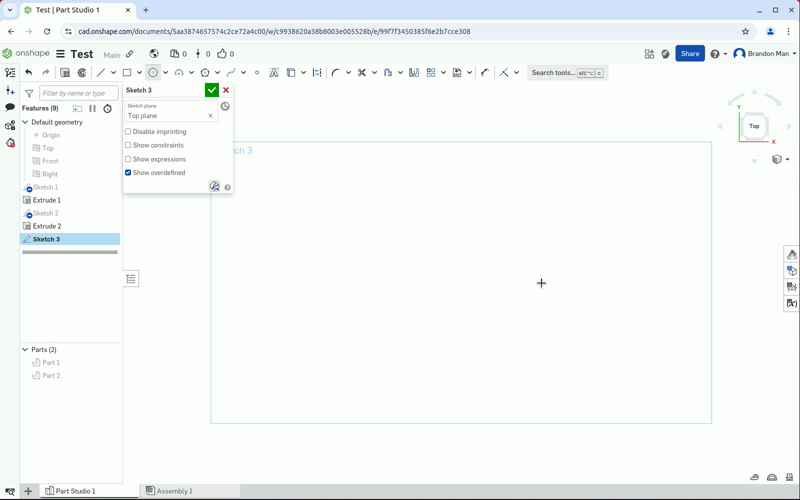
click(541, 282)
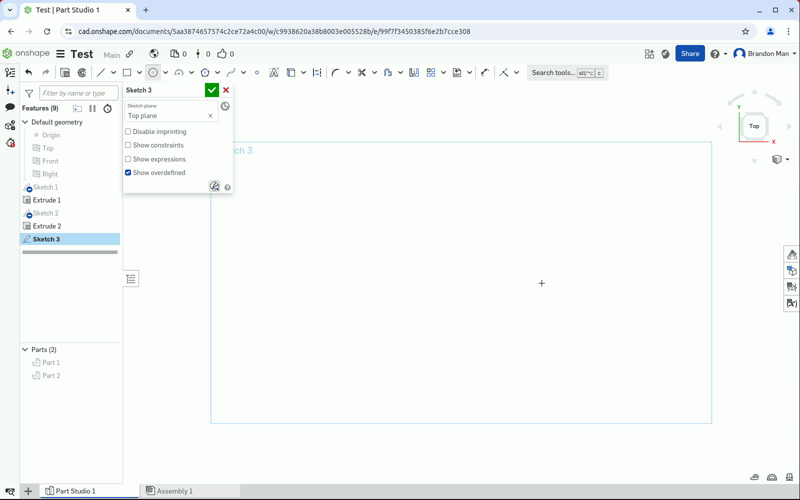
key_up(shift)
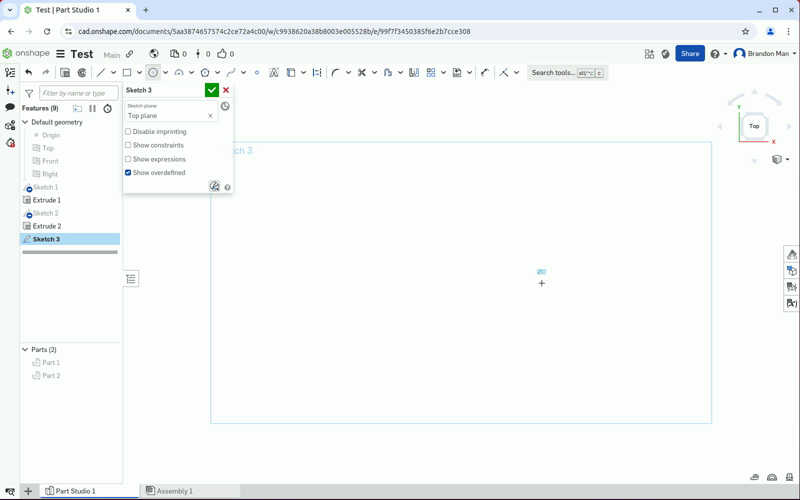
mouse_move(574, 282)
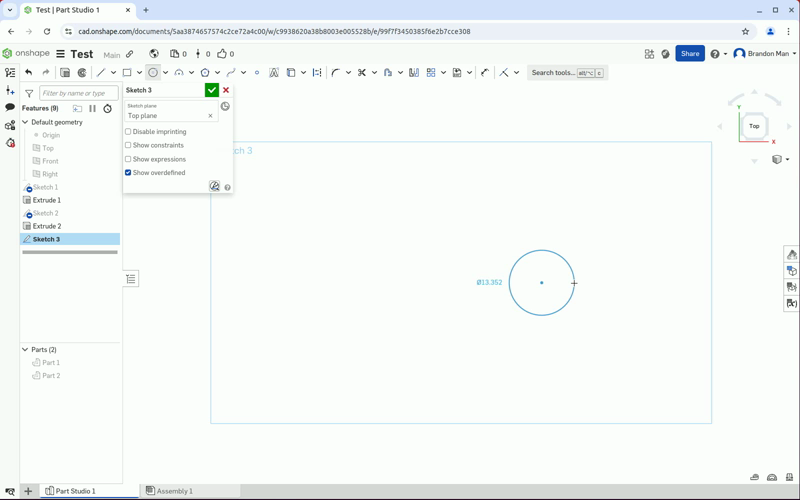
click(574, 282)
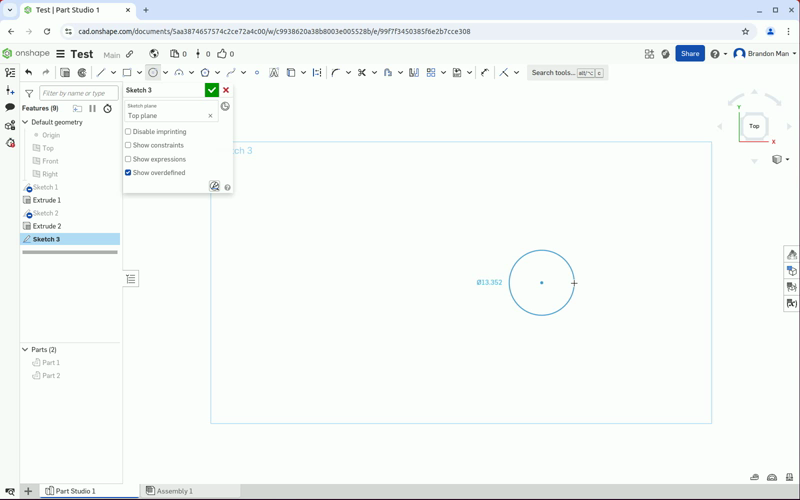
key(esc)
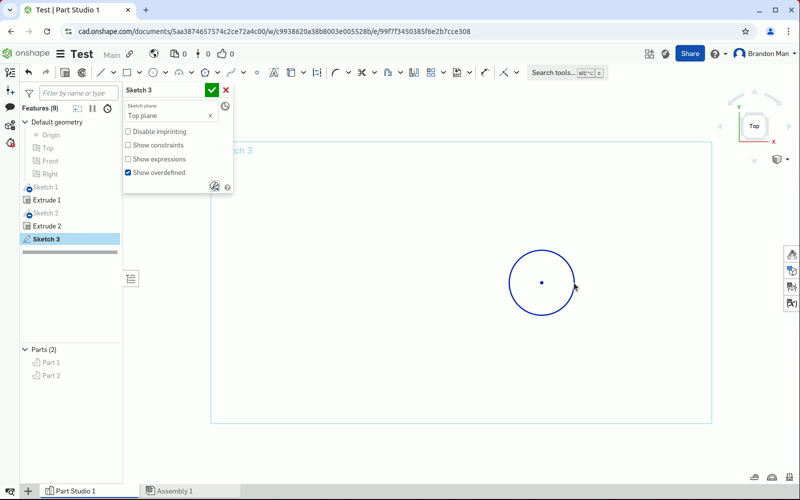
key(c)
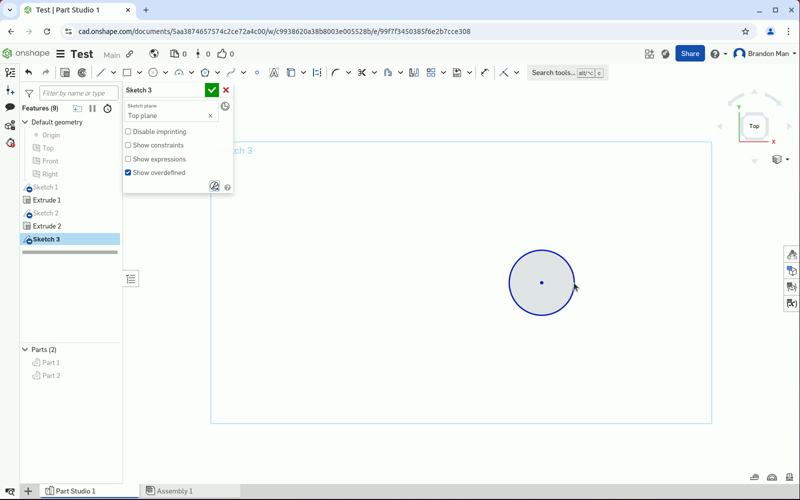
key_down(shift)
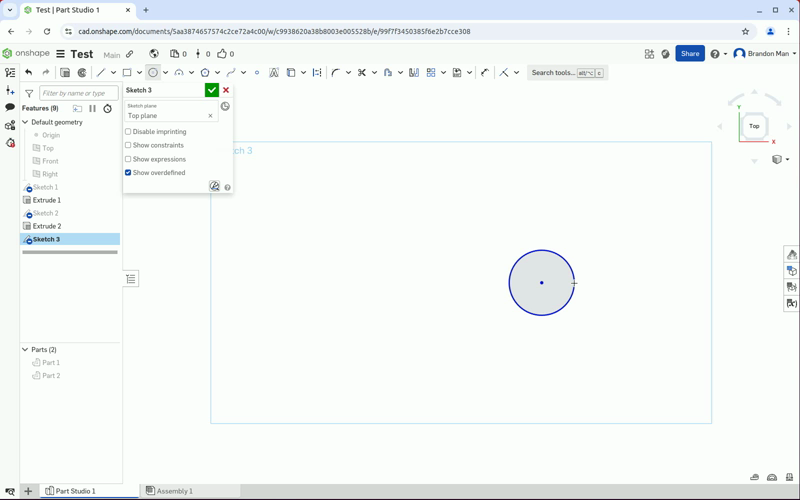
mouse_move(541, 282)
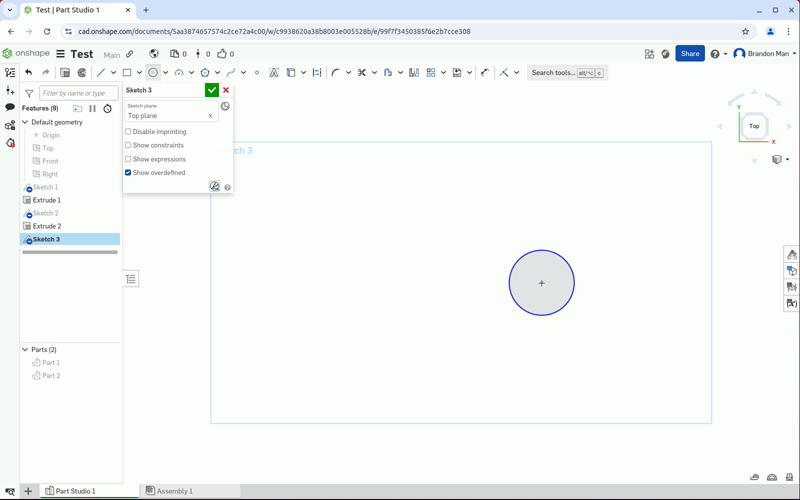
click(541, 282)
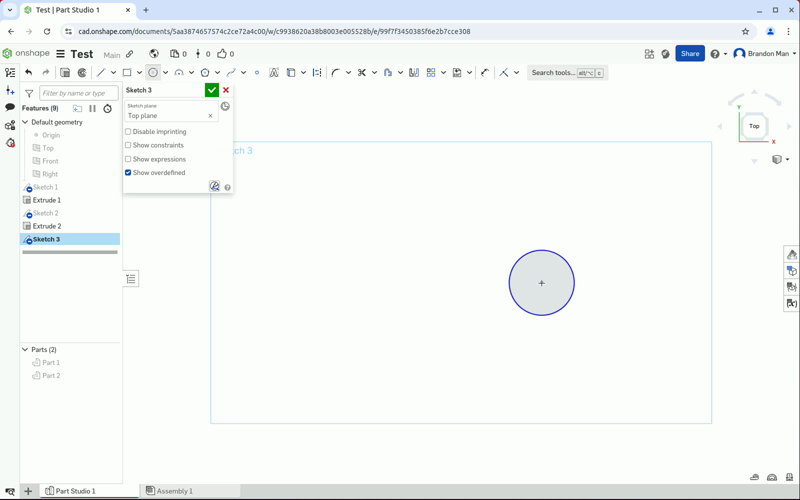
key_up(shift)
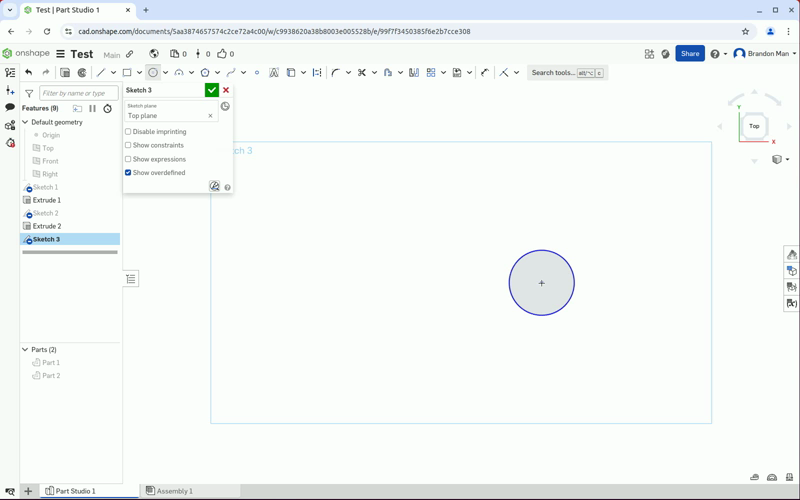
mouse_move(544, 282)
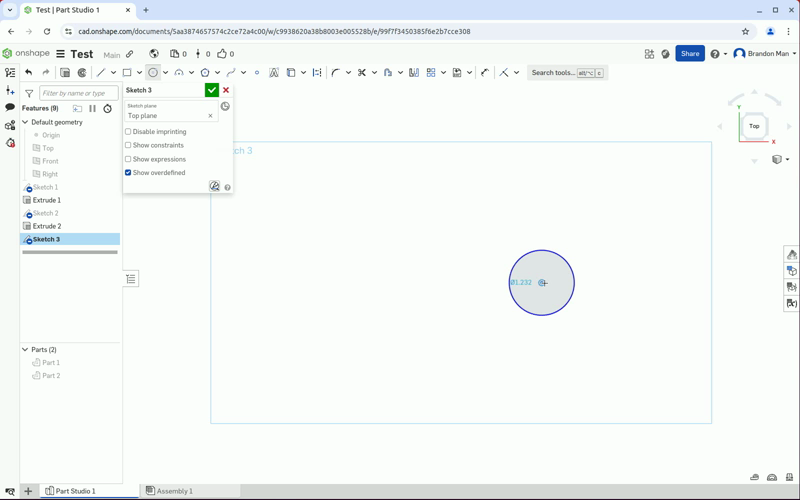
scroll(6)
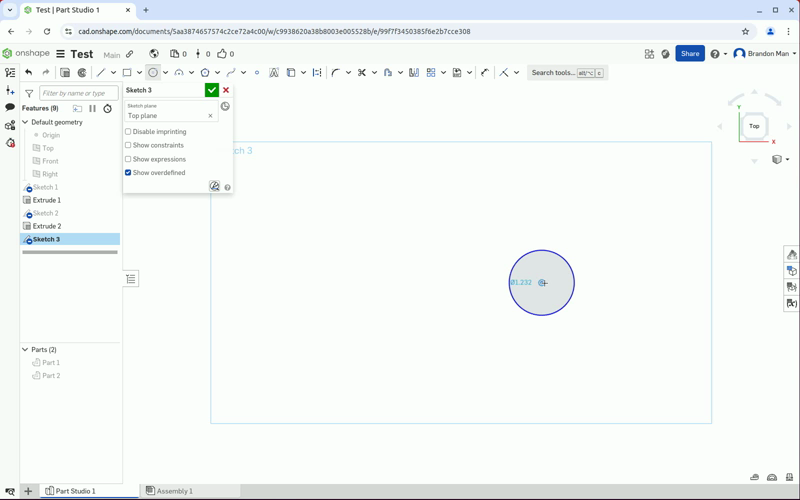
scroll(6)
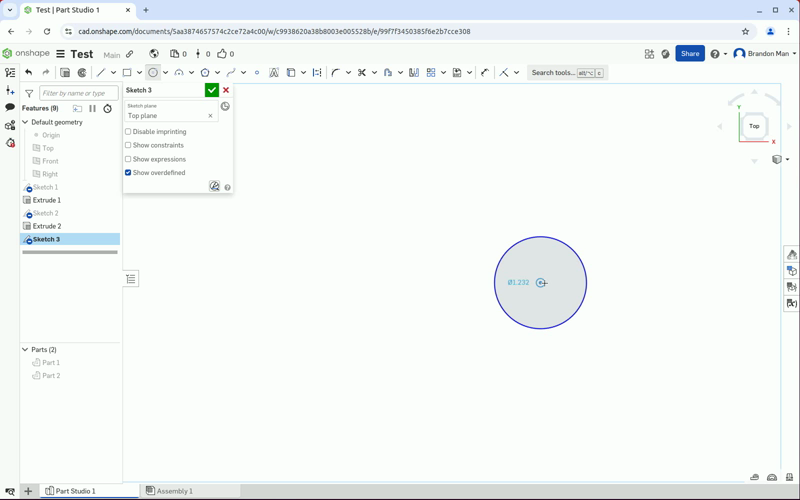
scroll(6)
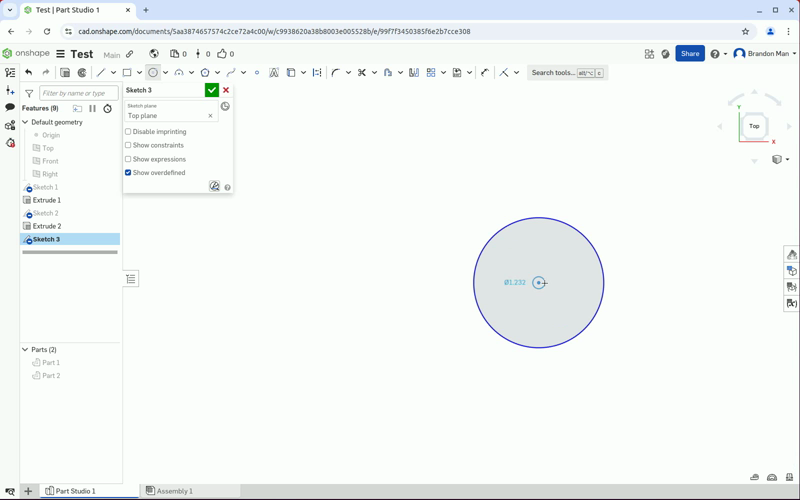
scroll(6)
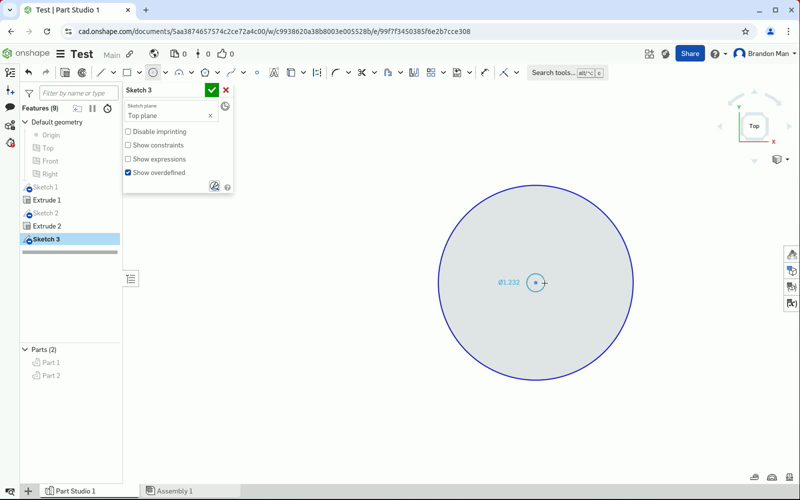
scroll(6)
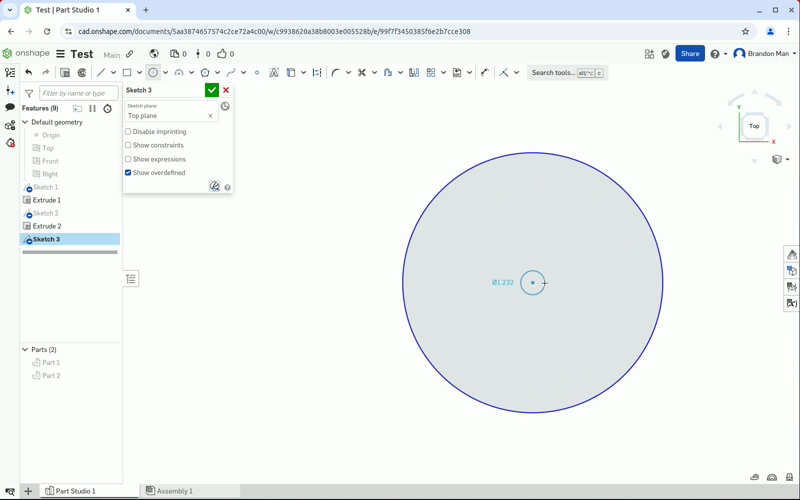
scroll(6)
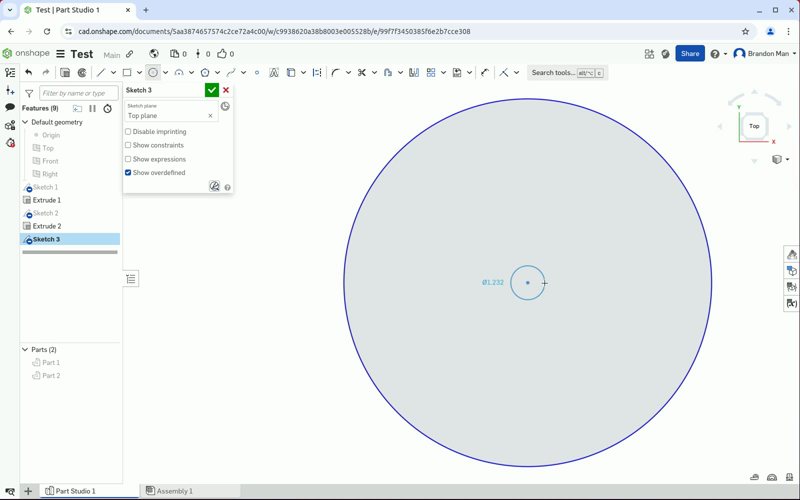
scroll(6)
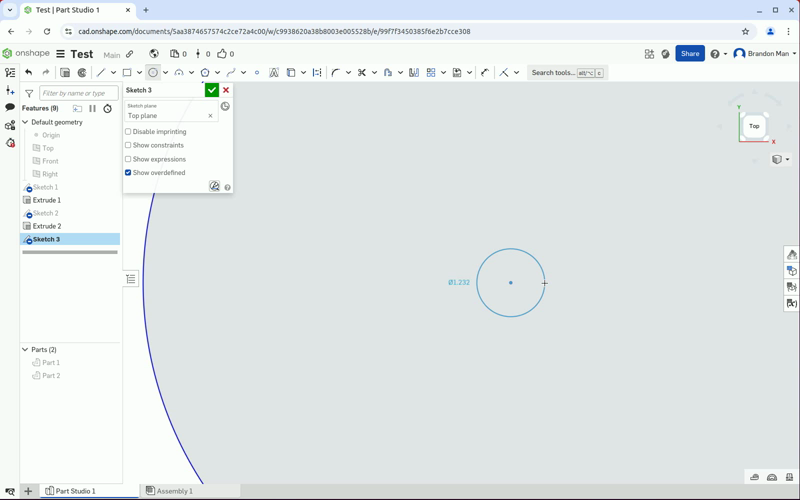
click(544, 282)
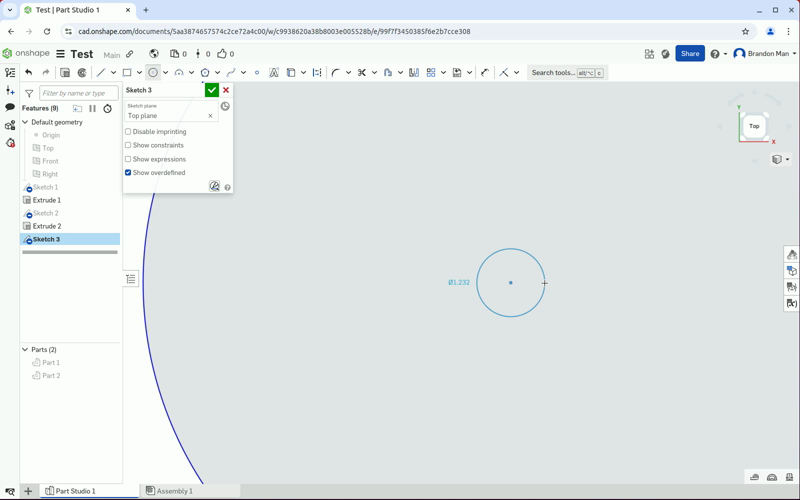
scroll(-6)
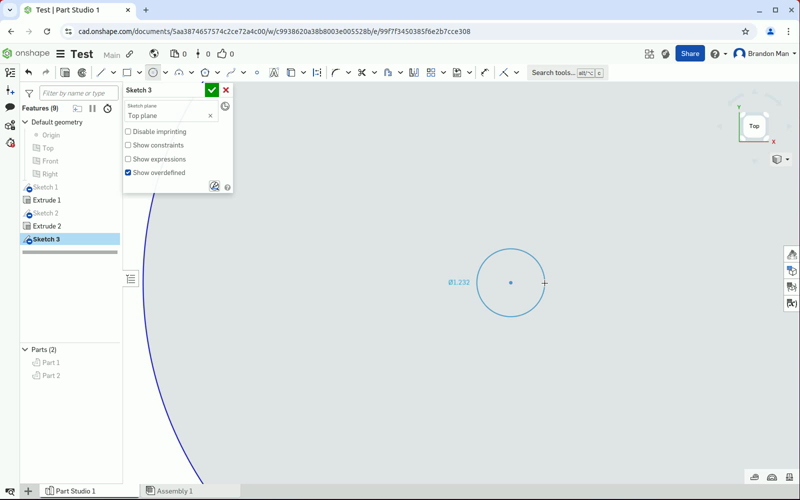
scroll(-6)
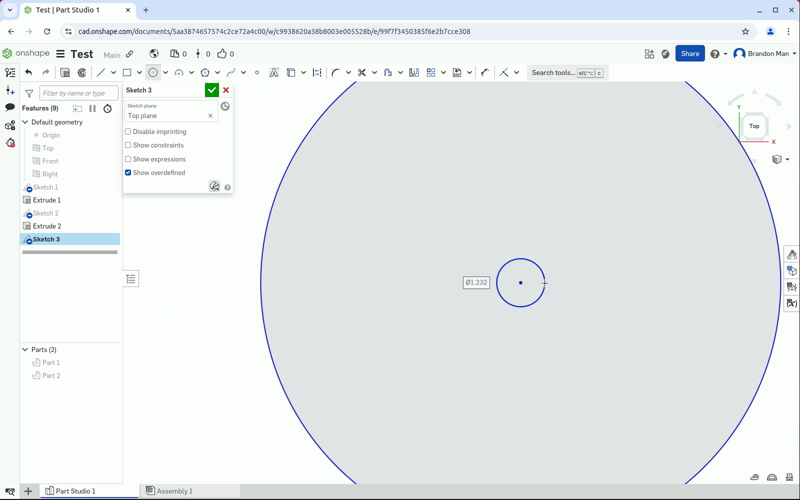
scroll(-6)
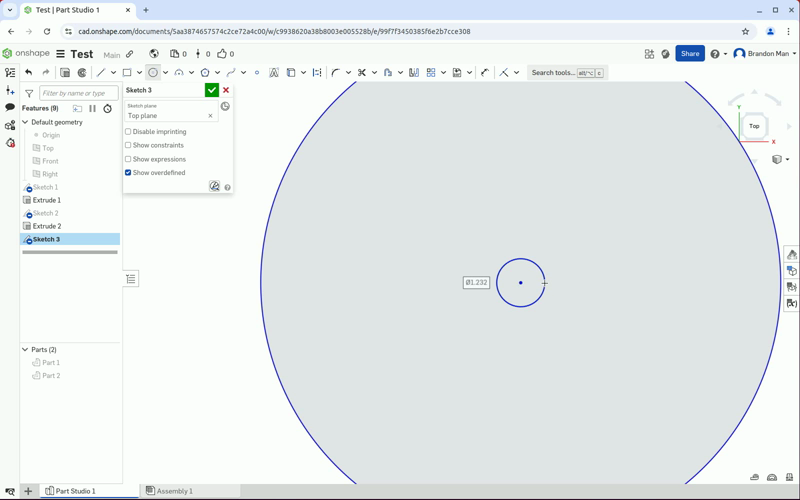
scroll(-6)
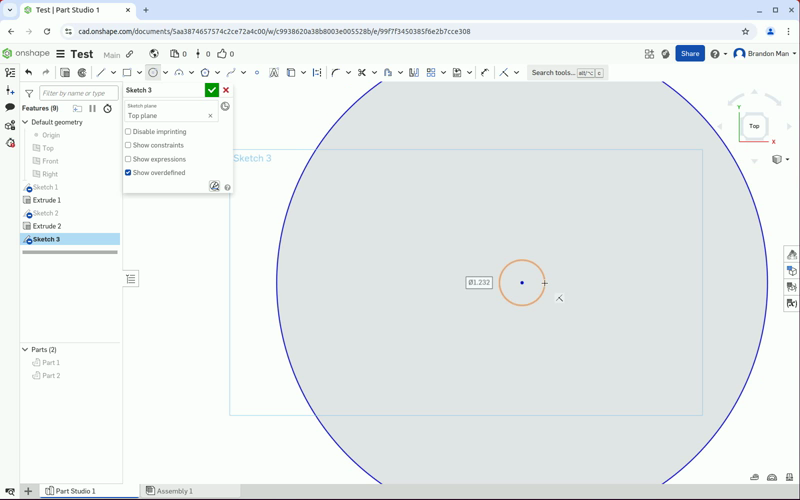
scroll(-6)
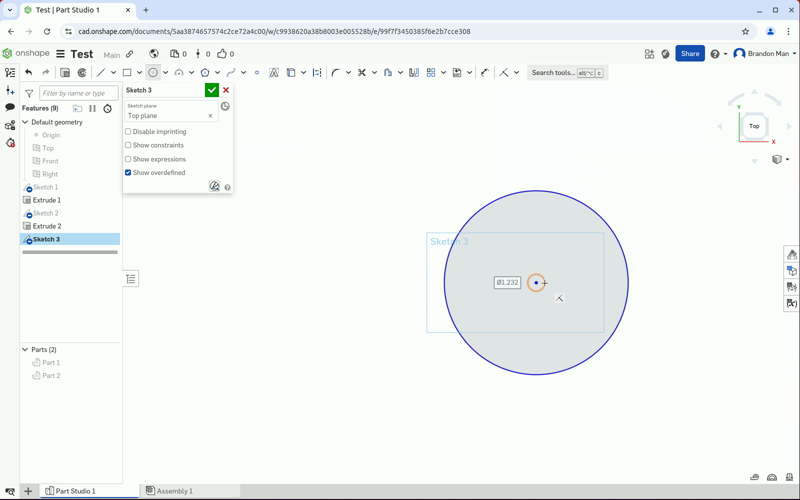
scroll(-6)
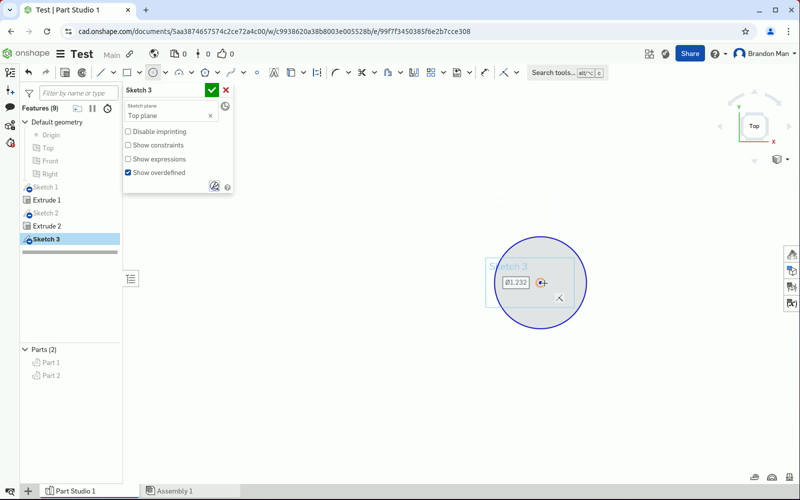
scroll(-6)
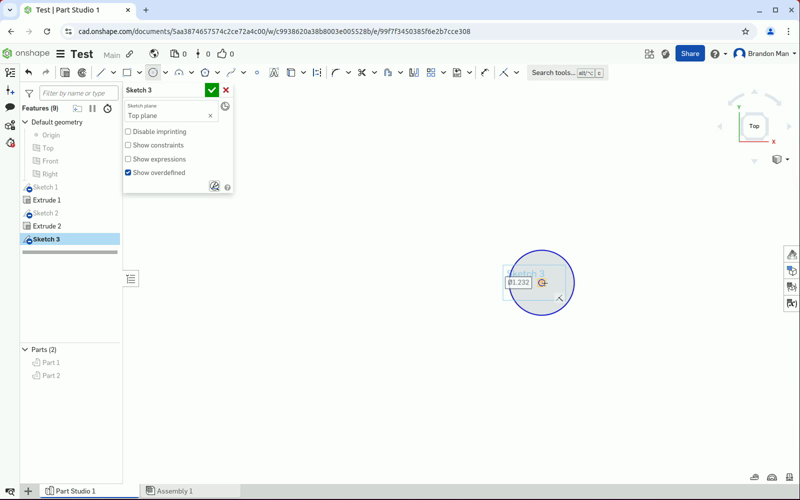
key(esc)
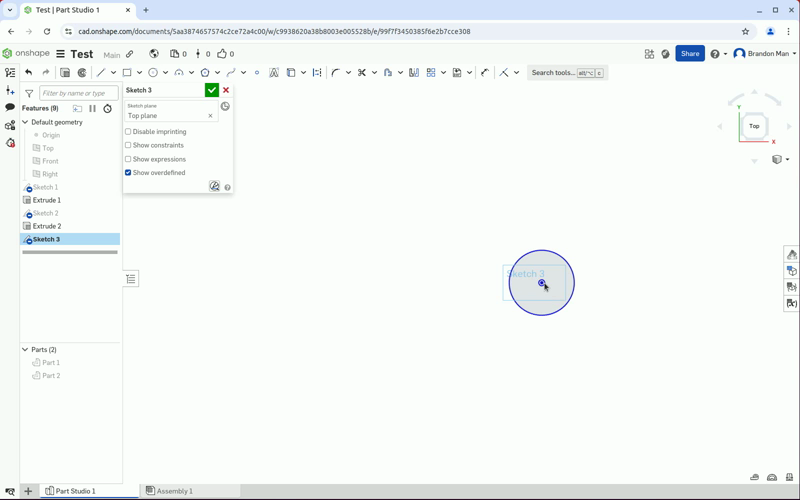
mouse_move(527, 304)
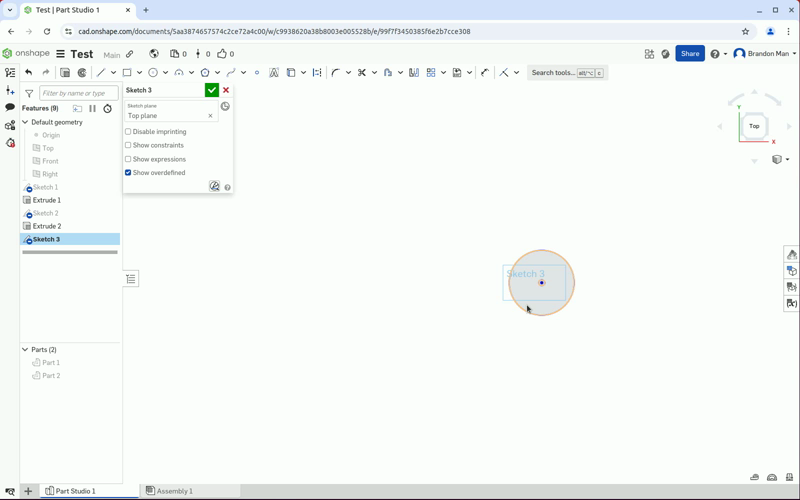
click(527, 304)
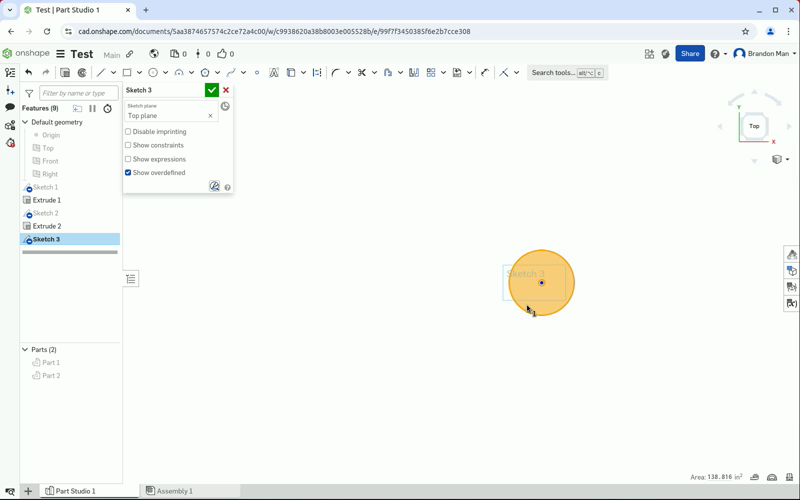
mouse_move(73, 352)
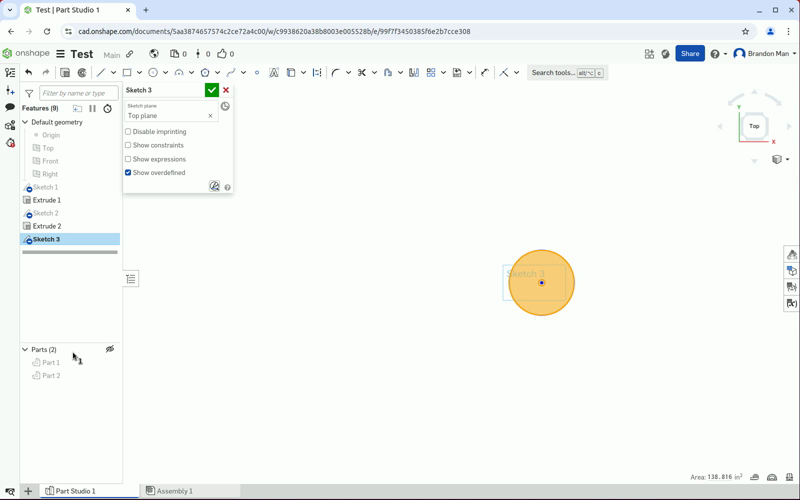
key(shift+y)
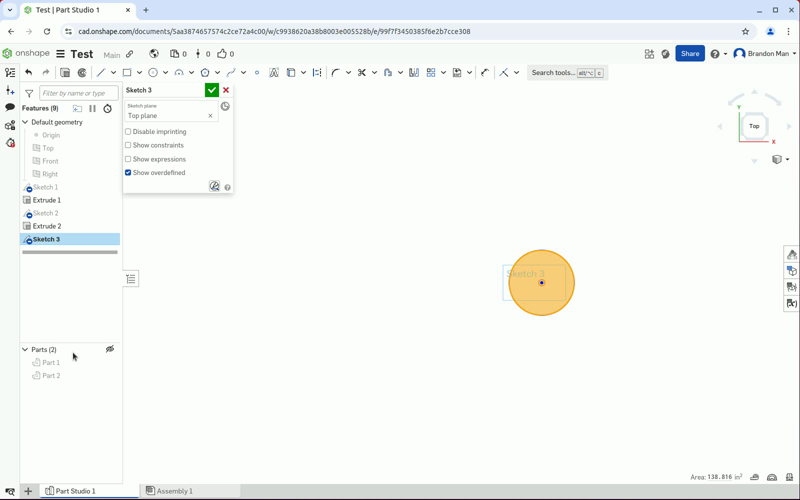
key(shift+e)
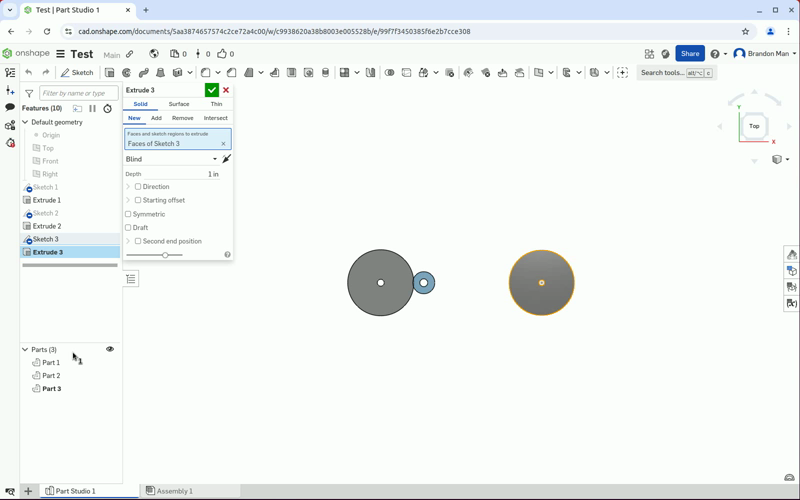
mouse_move(143, 106)
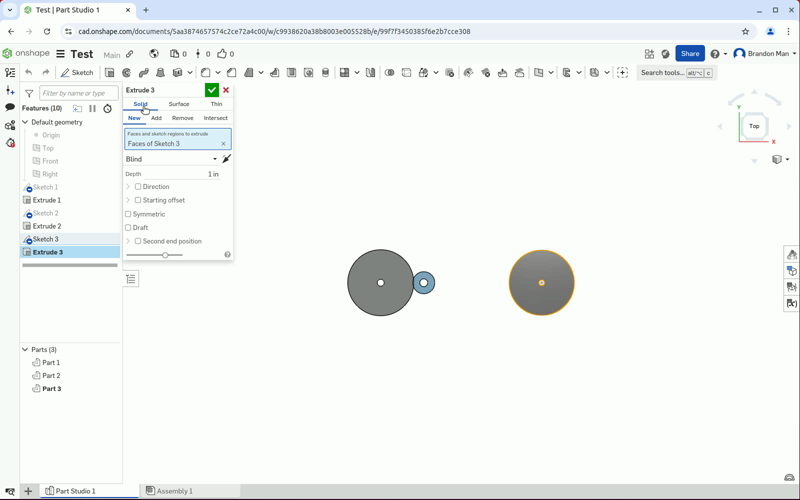
click(143, 106)
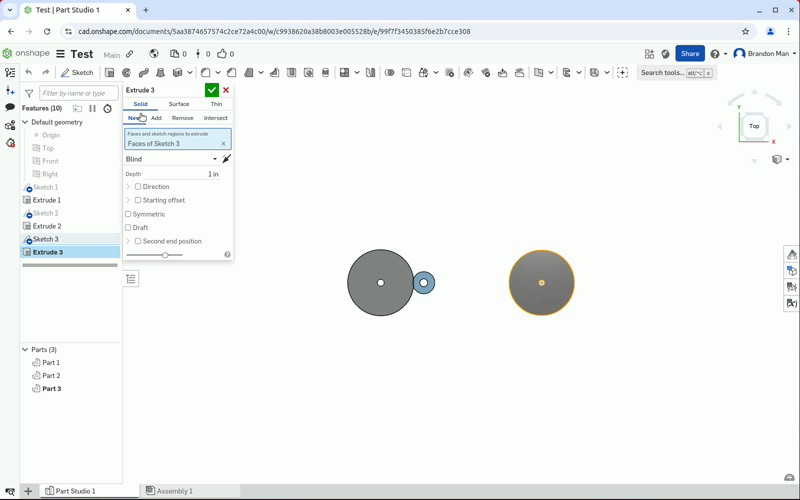
mouse_move(137, 120)
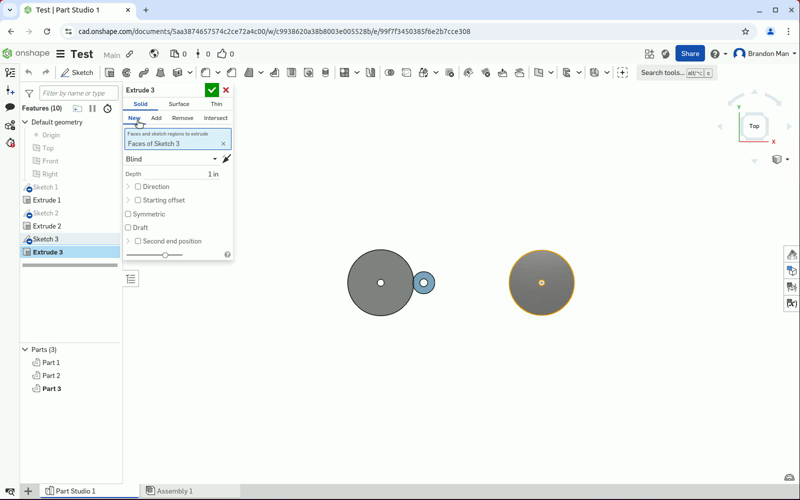
click(137, 120)
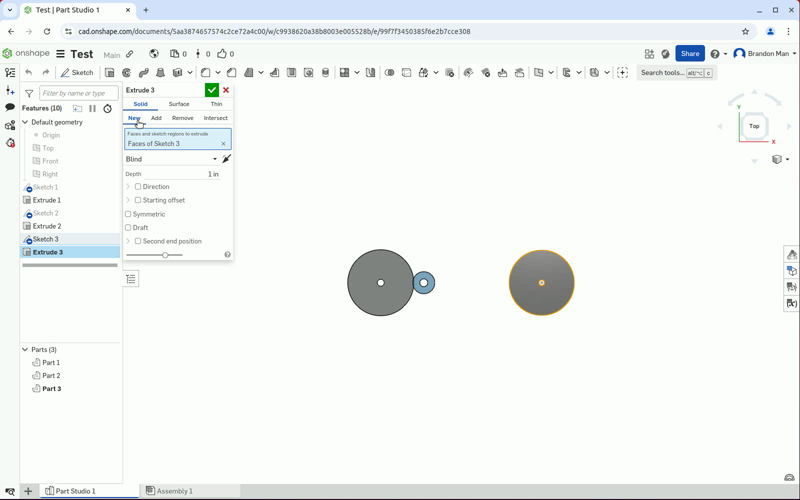
key(tab, 4)
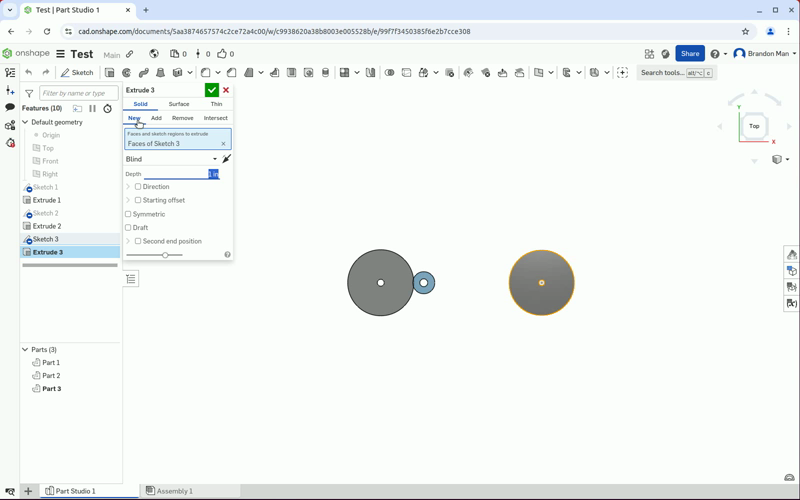
text(2.648)
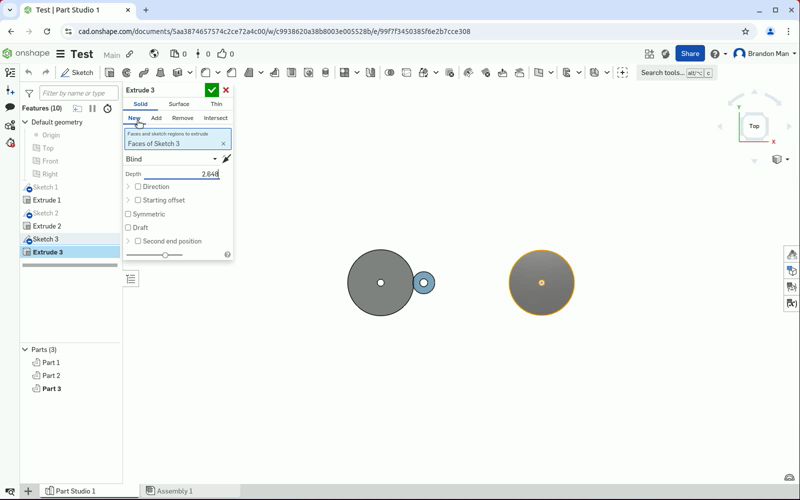
key(enter)
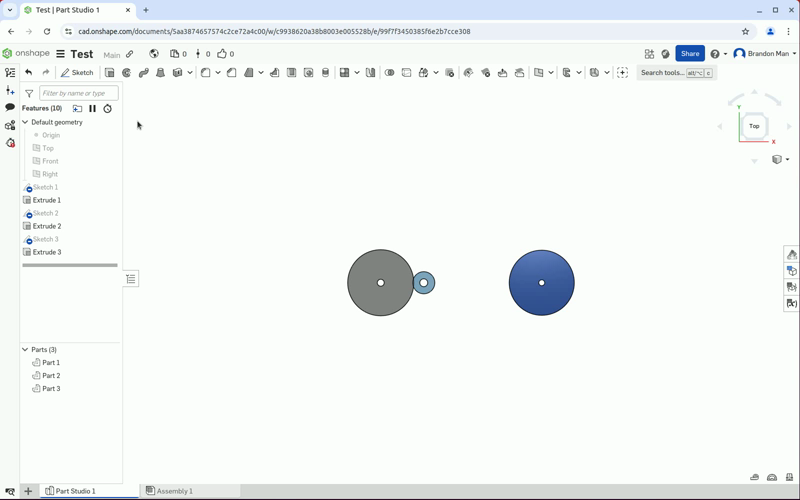
key(shift+h)
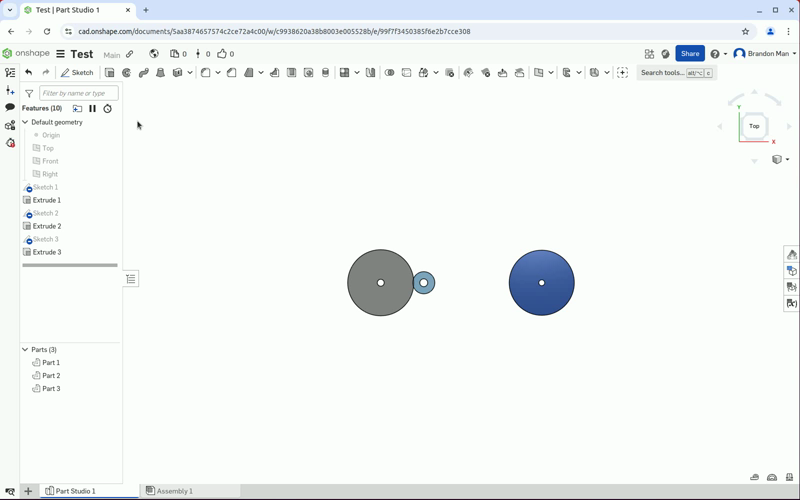
key(shift+h)
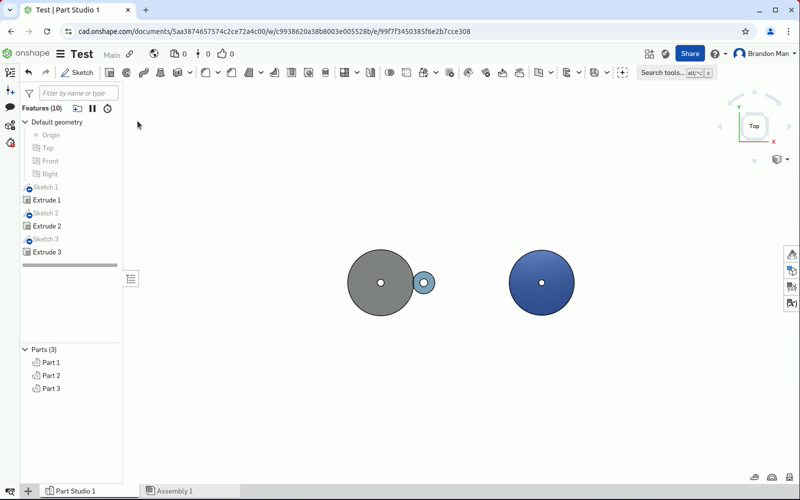
mouse_move(73, 189)
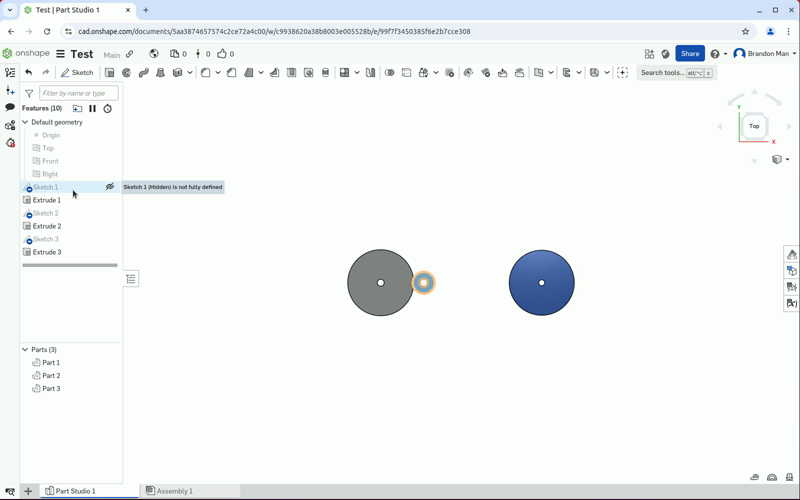
click(73, 189)
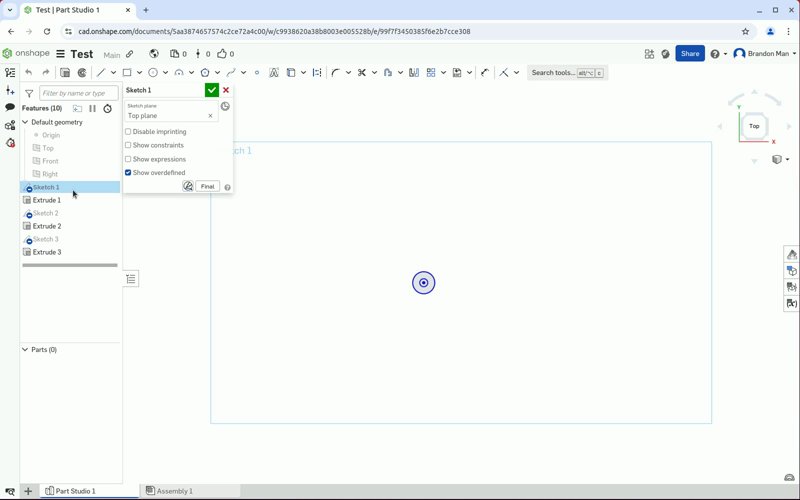
mouse_move(229, 92)
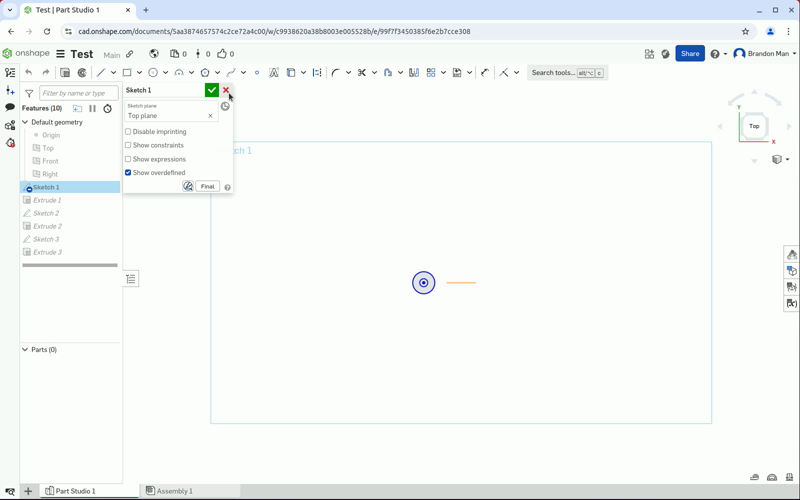
click(229, 92)
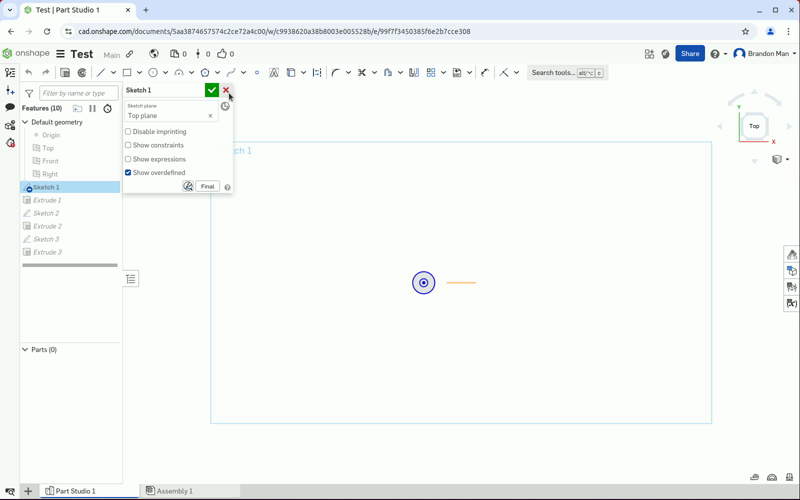
key(shift+s)
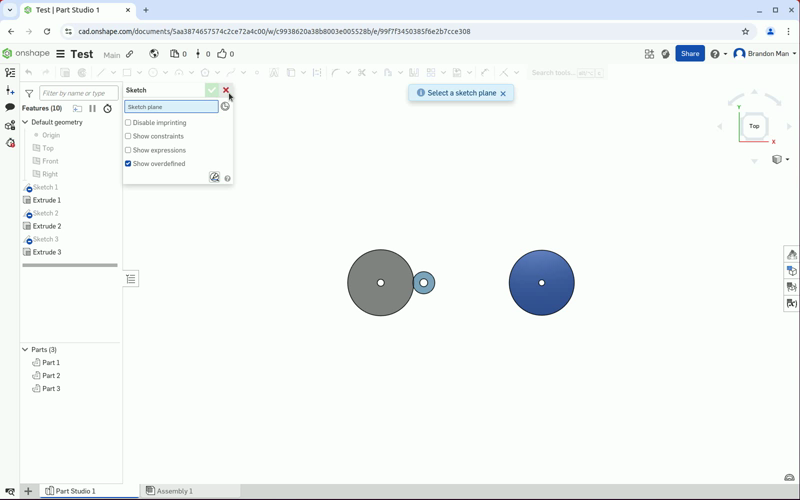
mouse_move(73, 150)
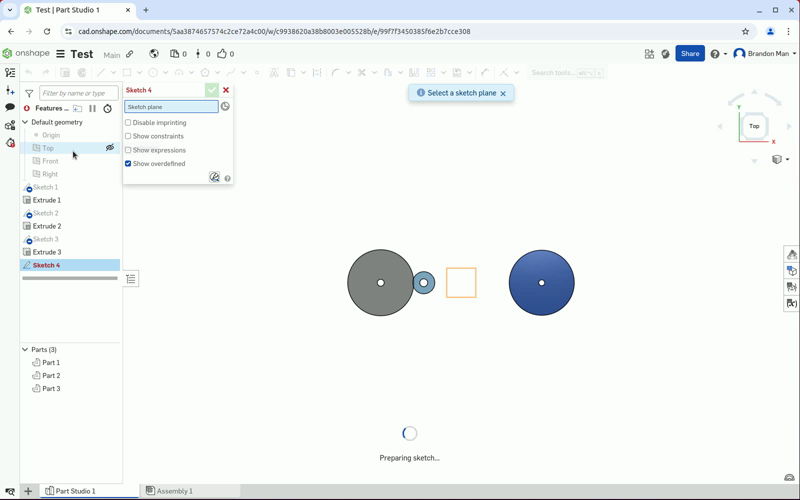
click(73, 150)
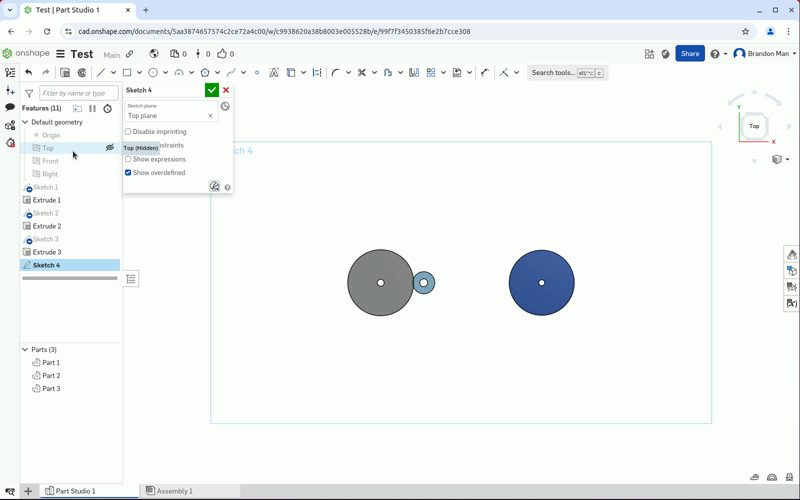
mouse_move(73, 352)
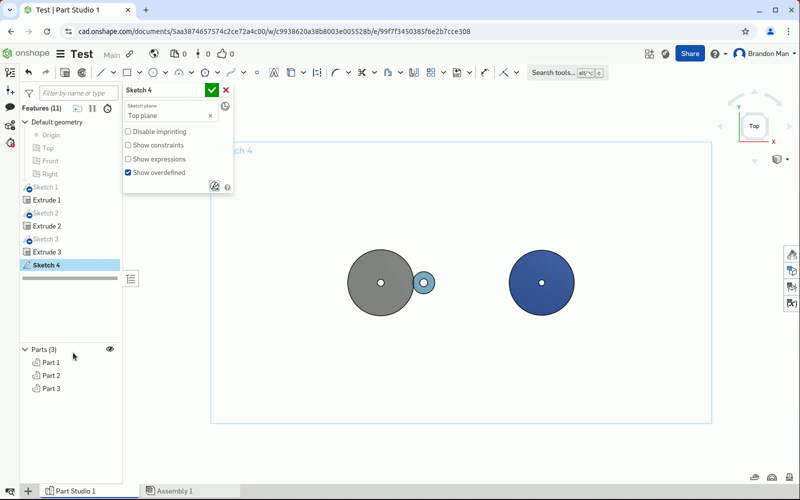
key(y)
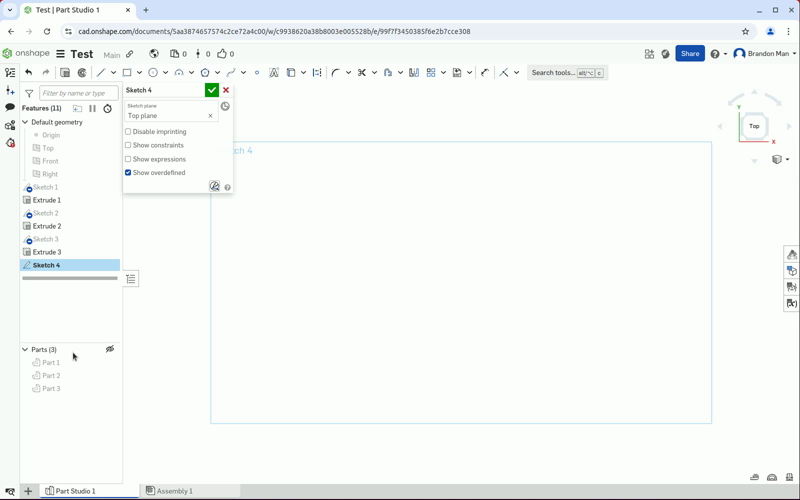
key(c)
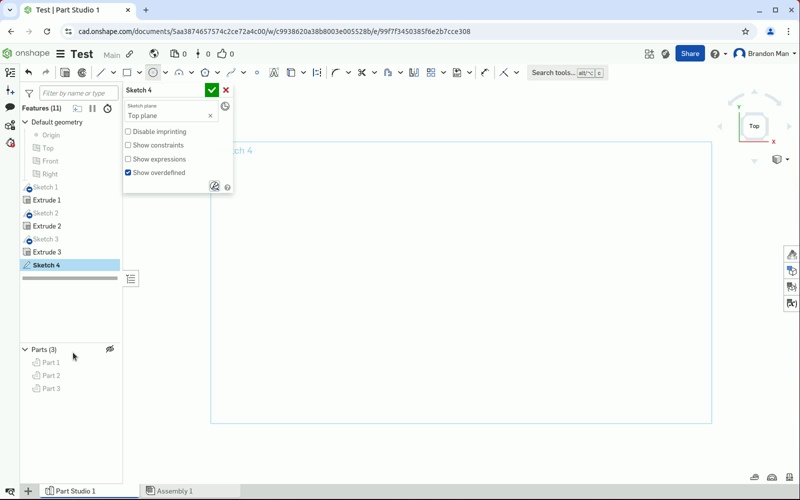
key_down(shift)
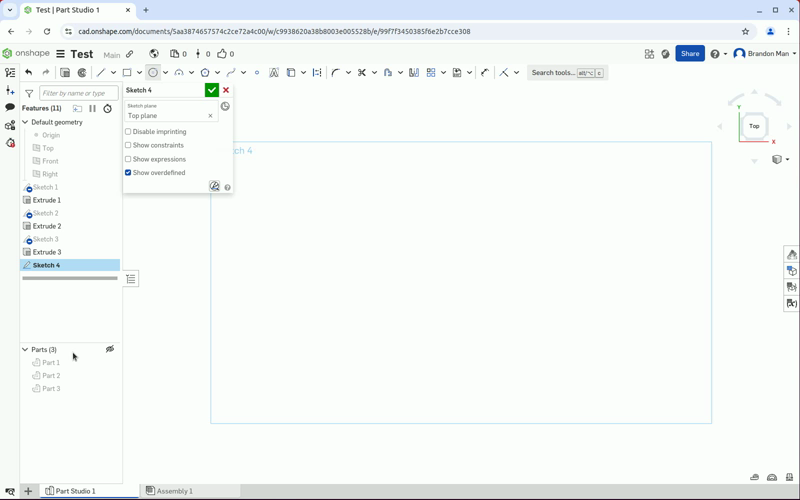
mouse_move(498, 282)
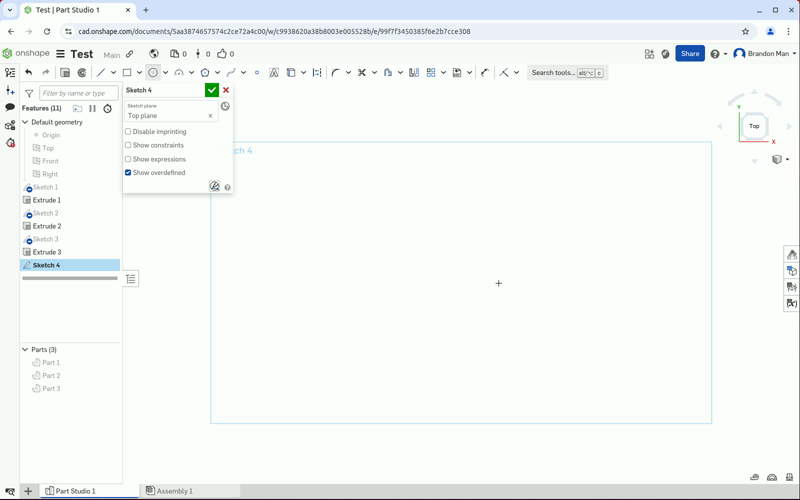
click(498, 282)
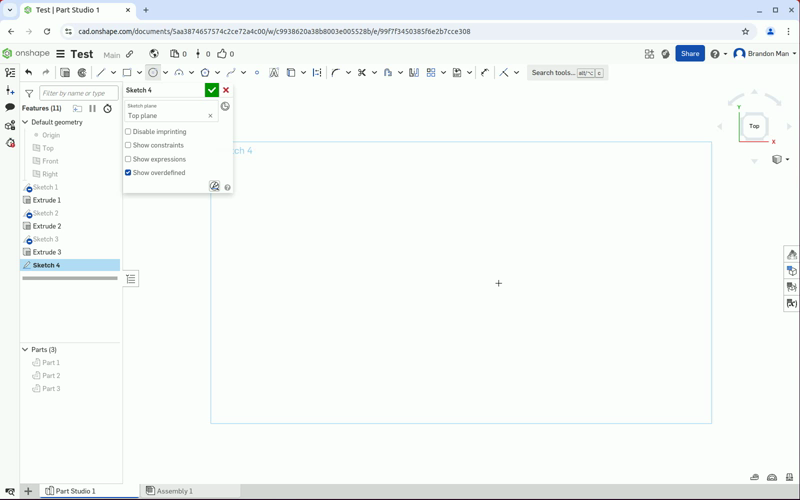
key_up(shift)
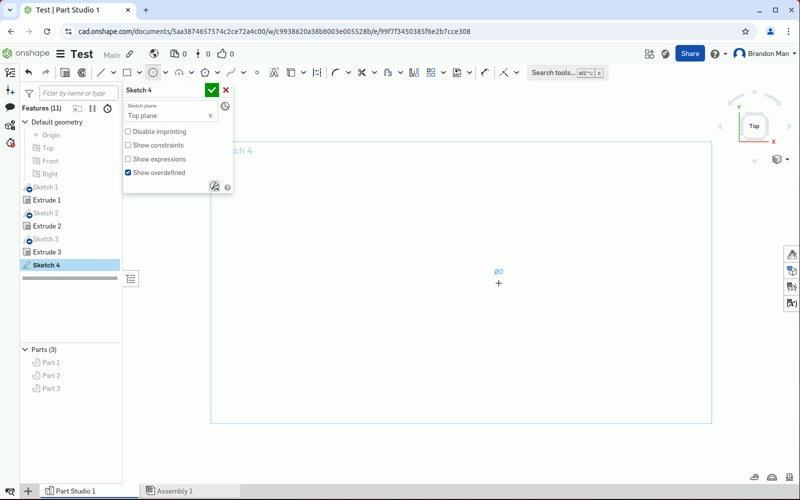
mouse_move(509, 282)
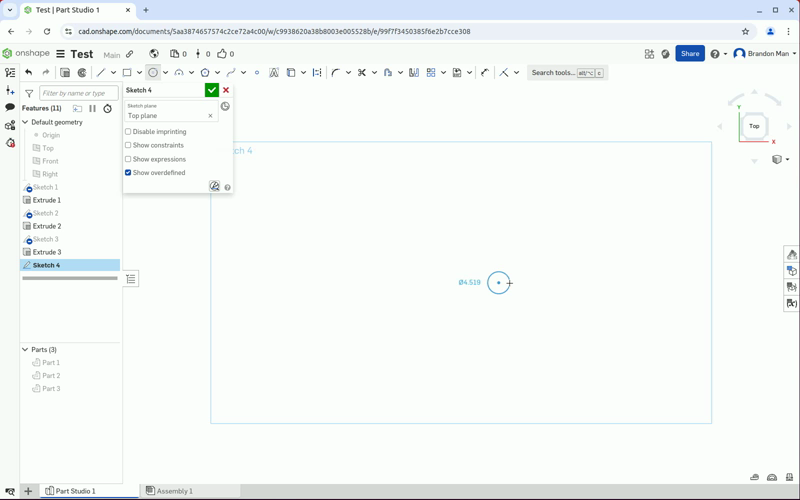
click(509, 282)
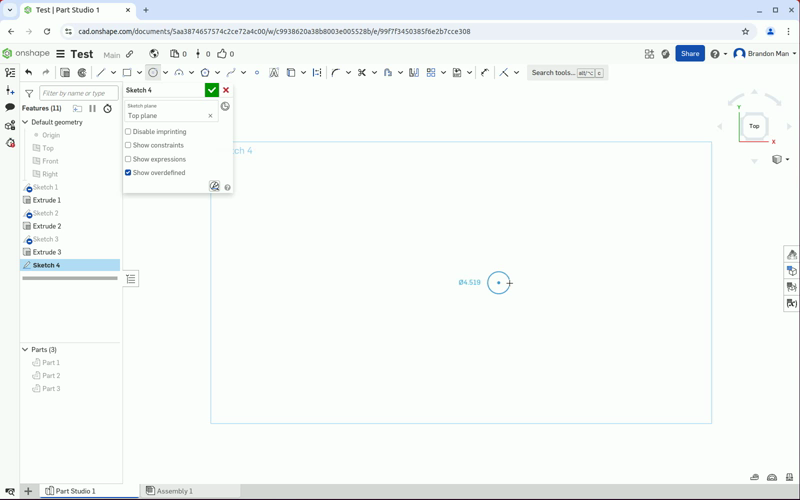
key(esc)
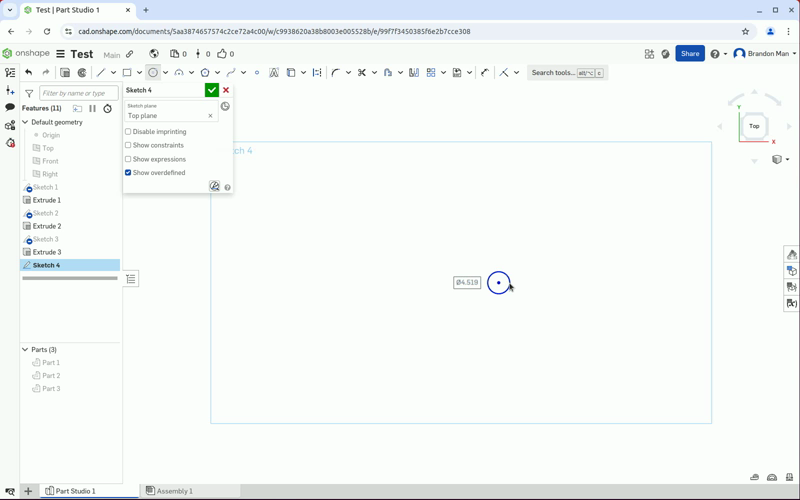
key(c)
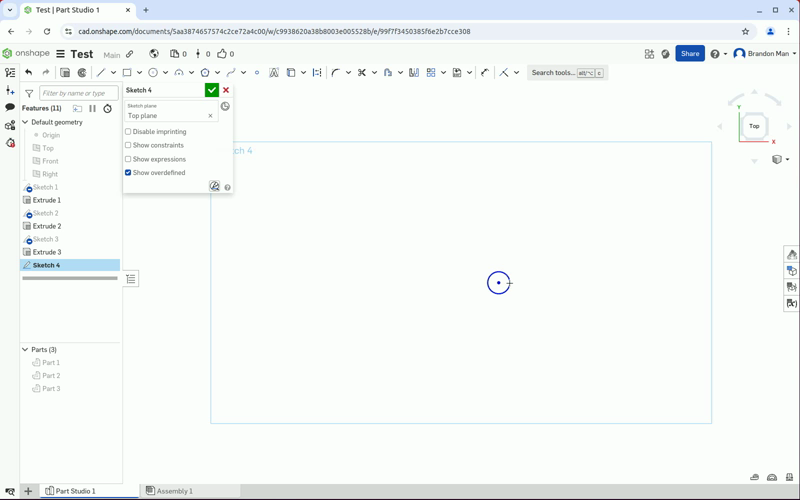
key_down(shift)
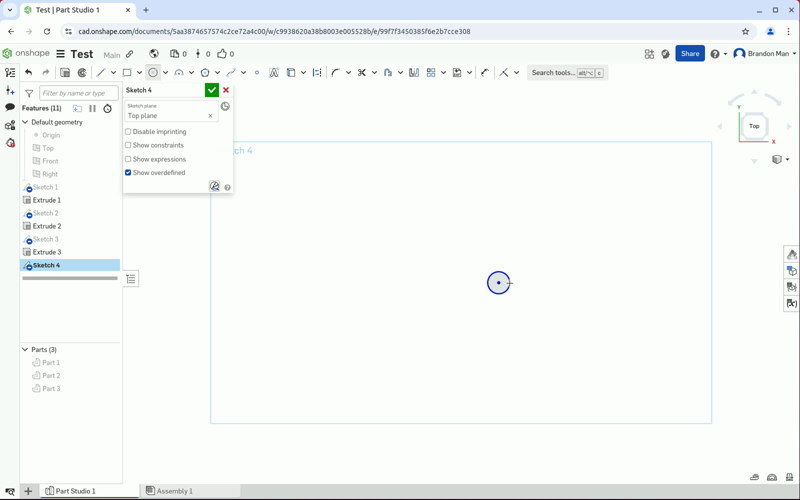
mouse_move(498, 282)
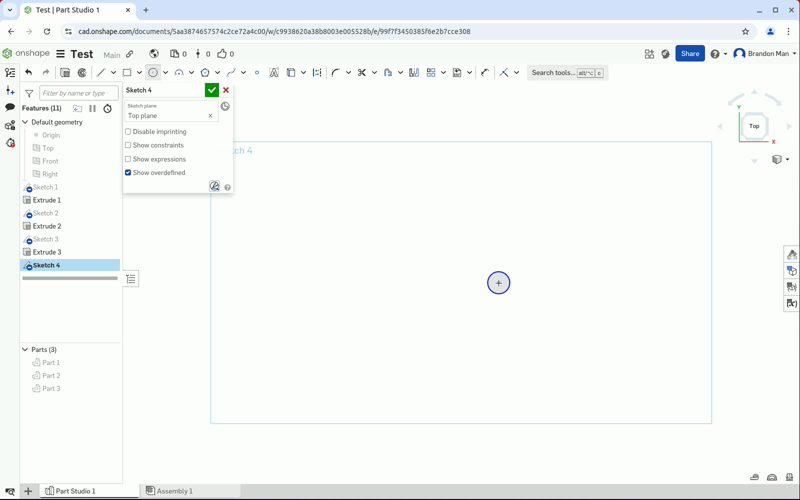
click(498, 282)
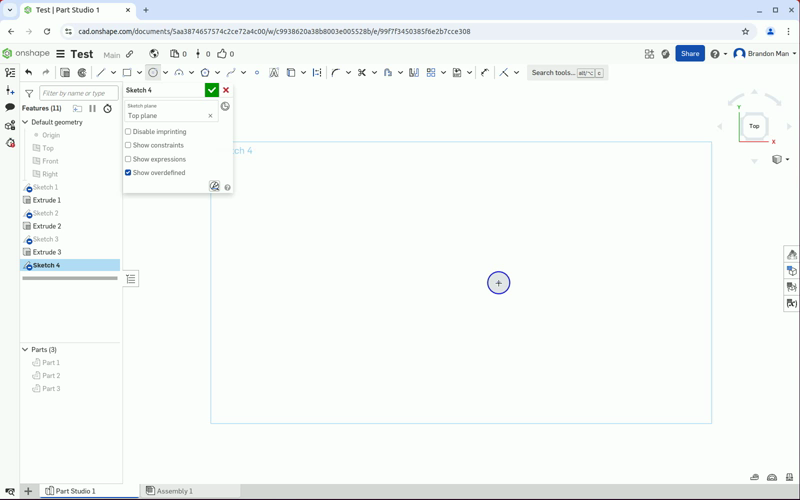
key_up(shift)
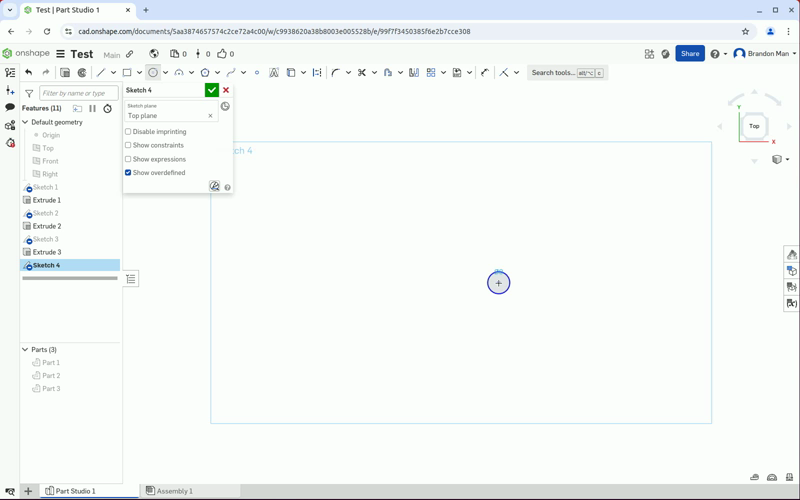
mouse_move(502, 282)
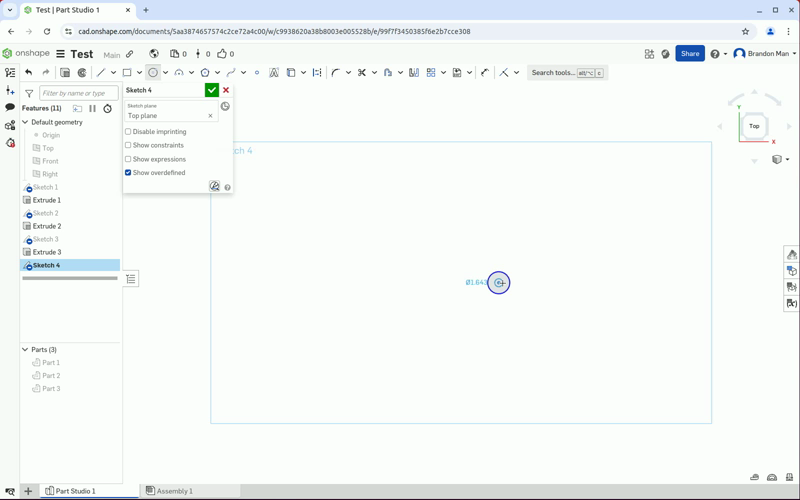
scroll(6)
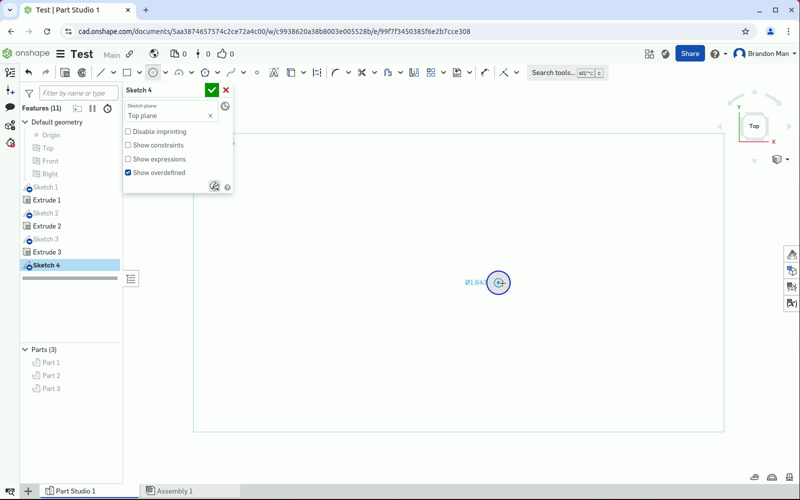
scroll(6)
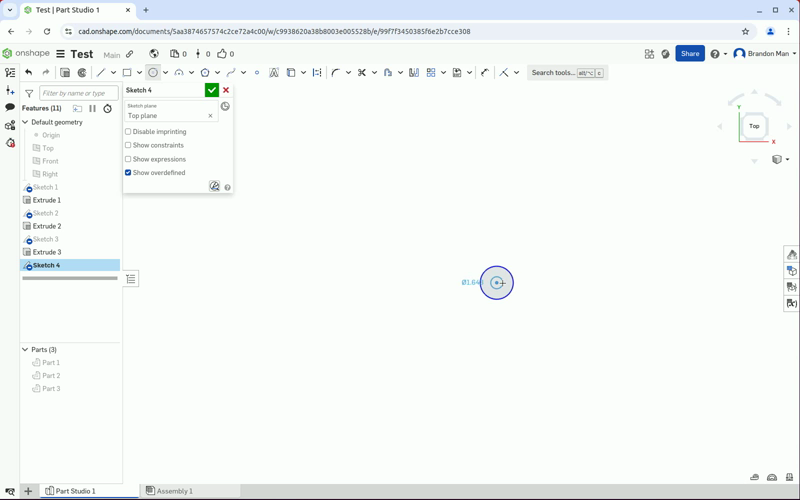
scroll(6)
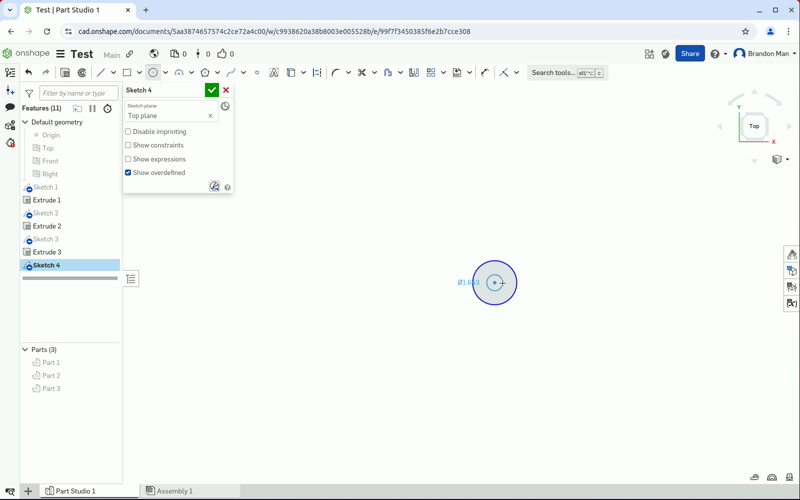
scroll(6)
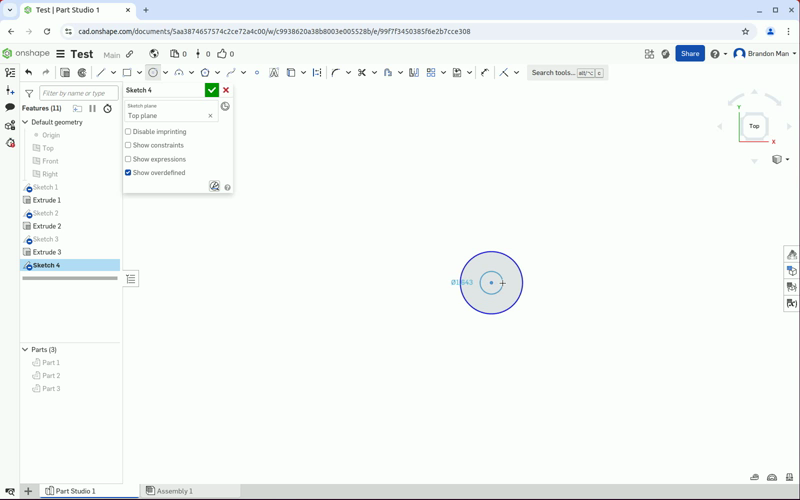
scroll(6)
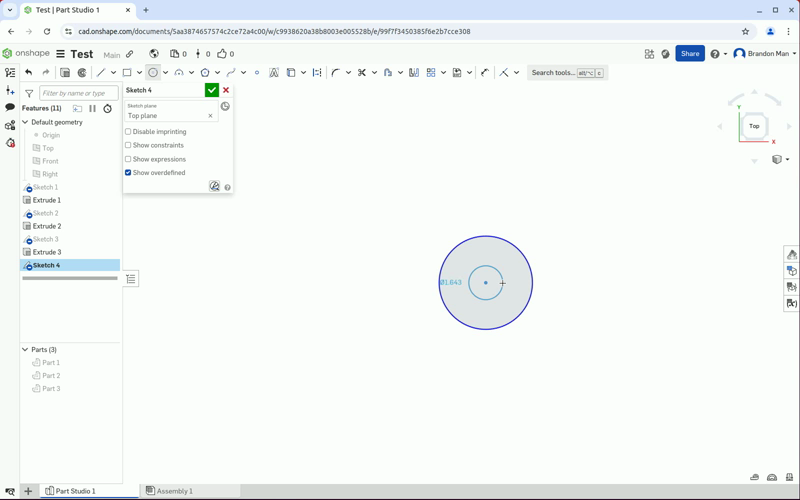
scroll(6)
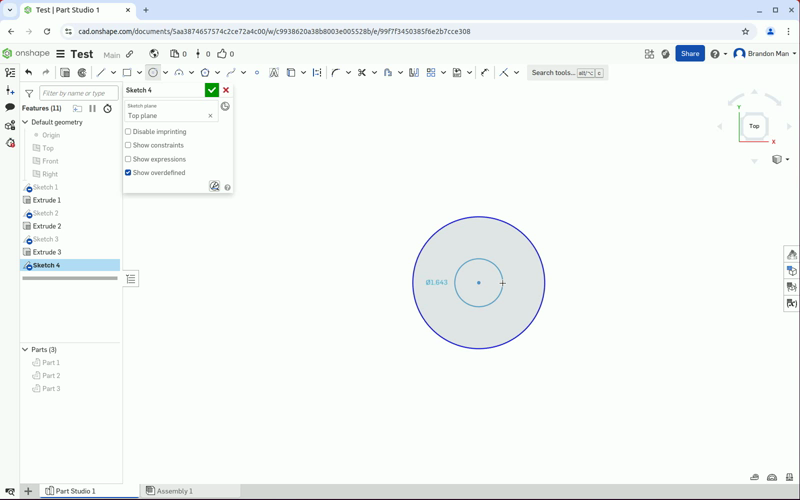
scroll(6)
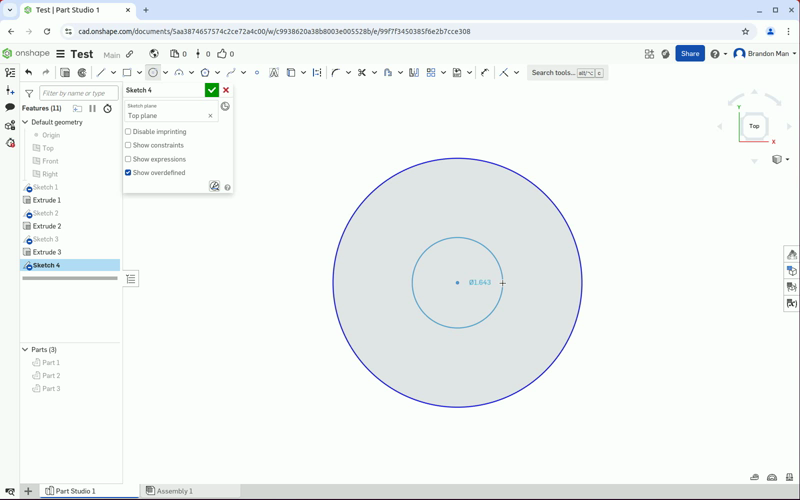
click(502, 282)
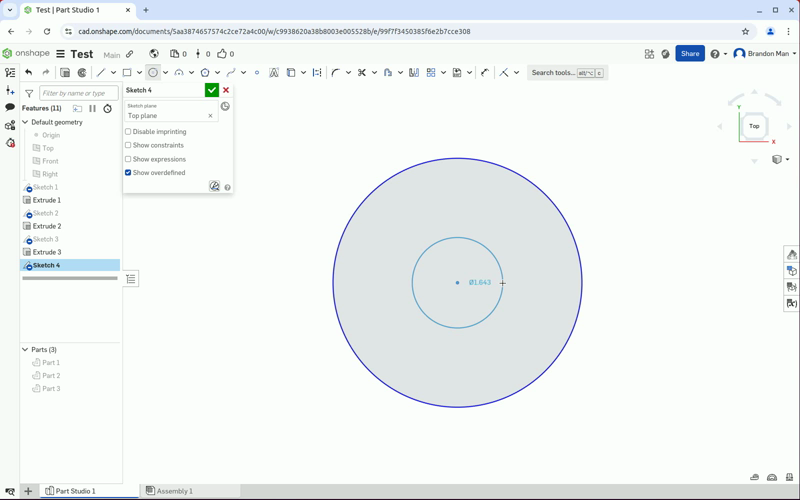
scroll(-6)
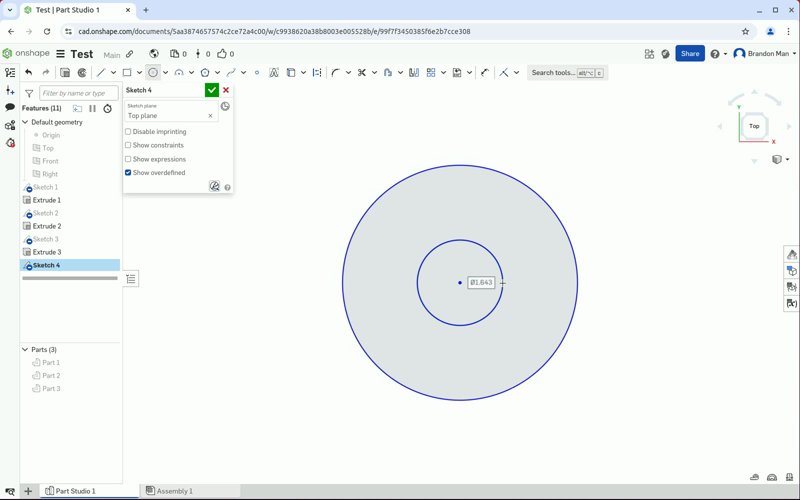
scroll(-6)
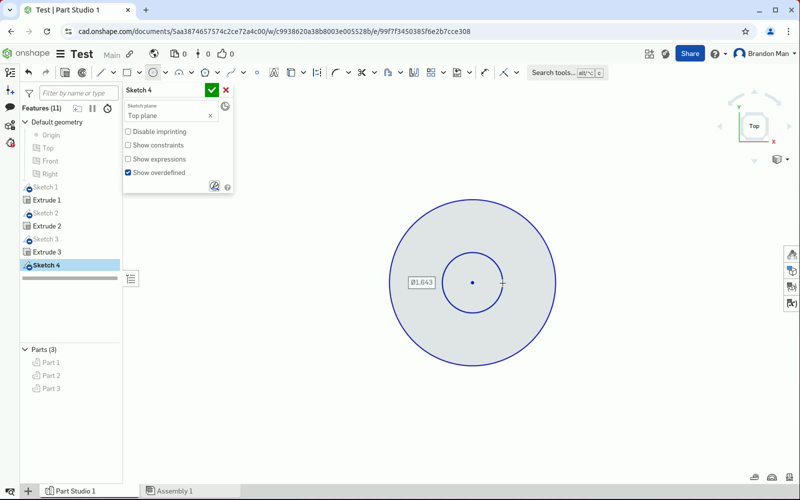
scroll(-6)
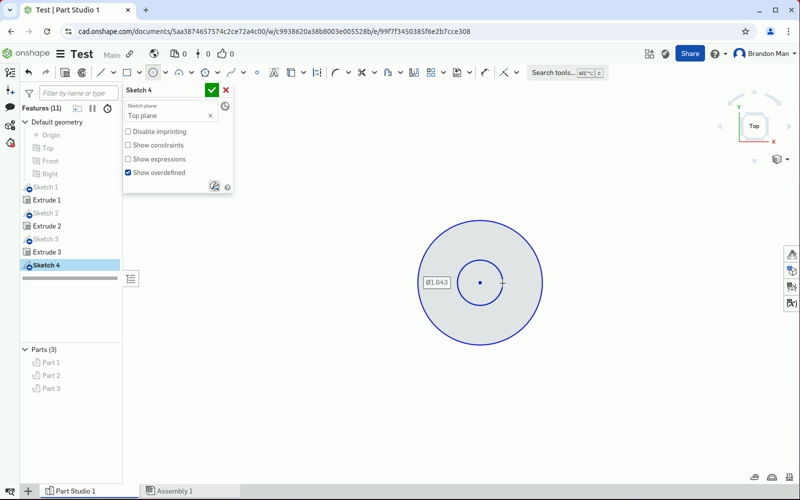
scroll(-6)
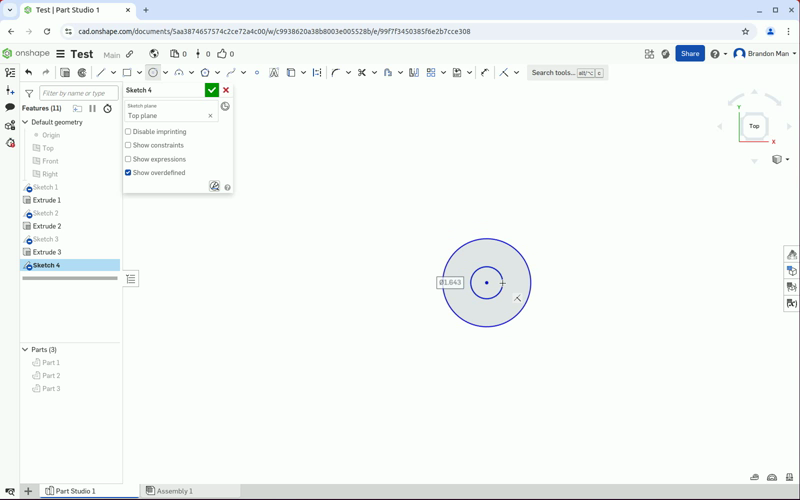
scroll(-6)
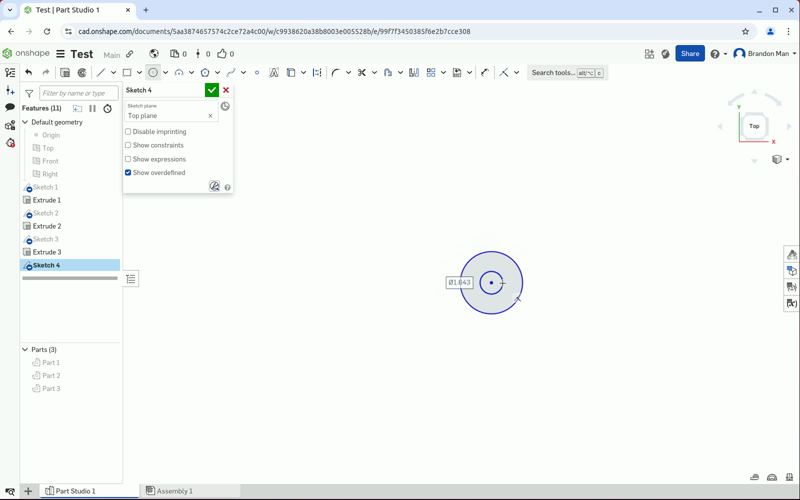
scroll(-6)
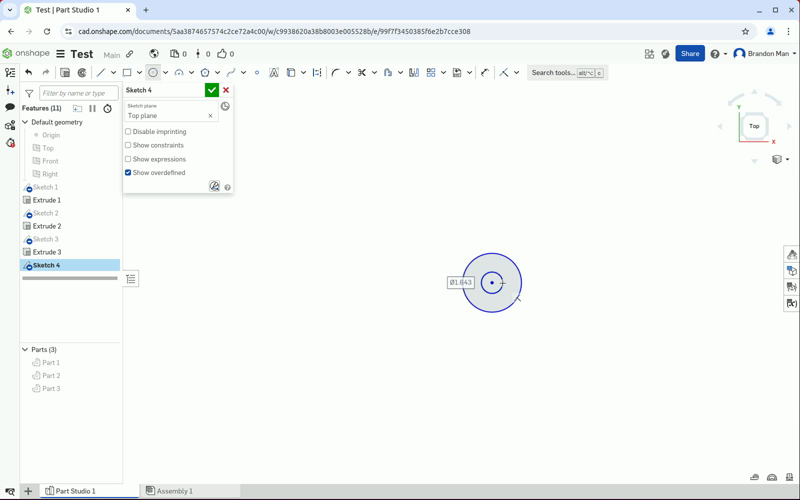
scroll(-6)
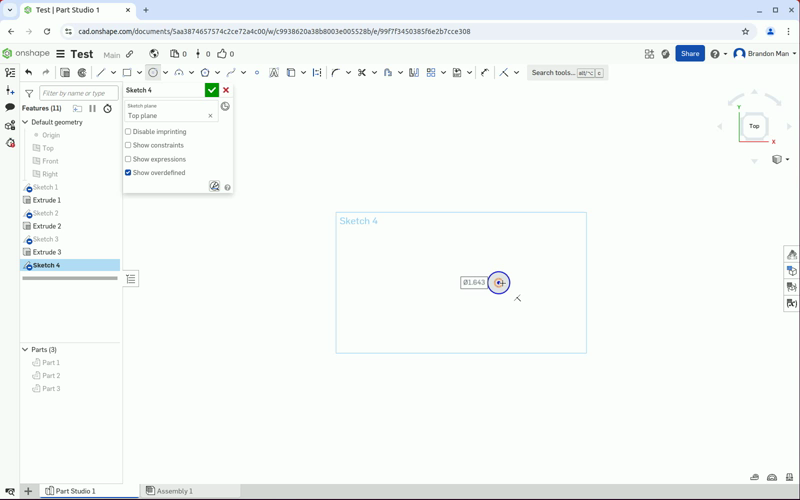
key(esc)
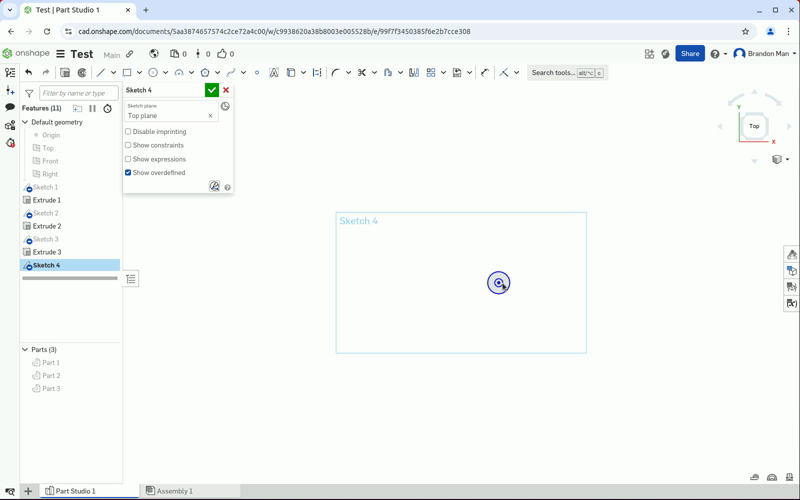
mouse_move(499, 273)
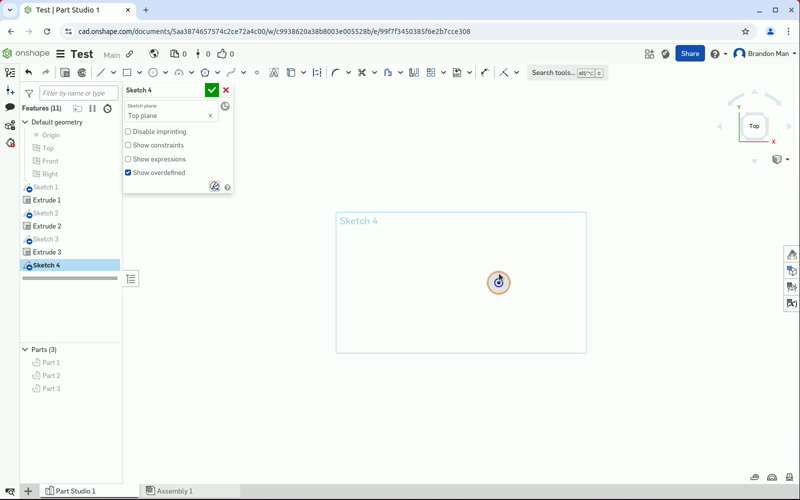
scroll(6)
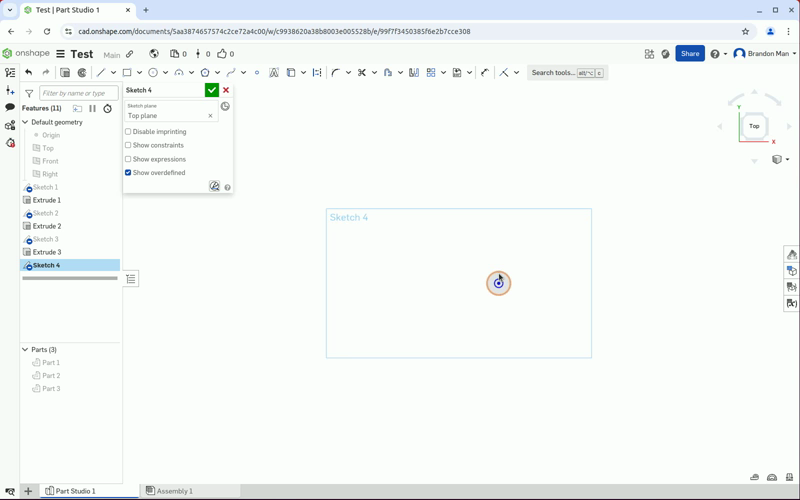
scroll(6)
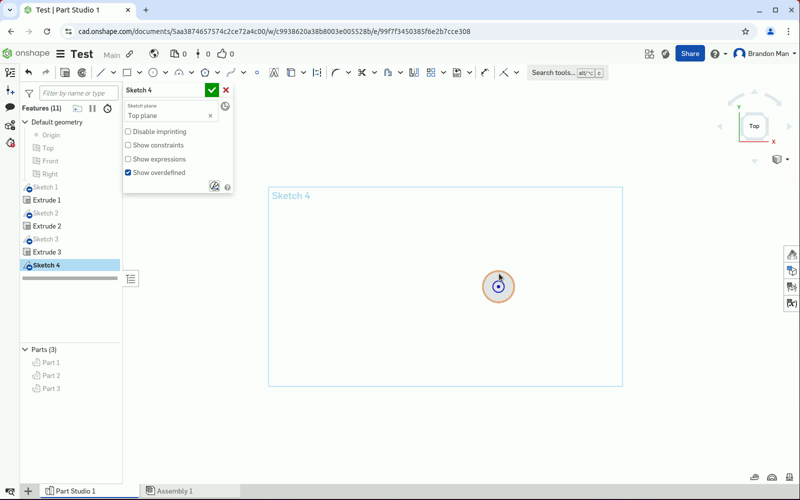
scroll(6)
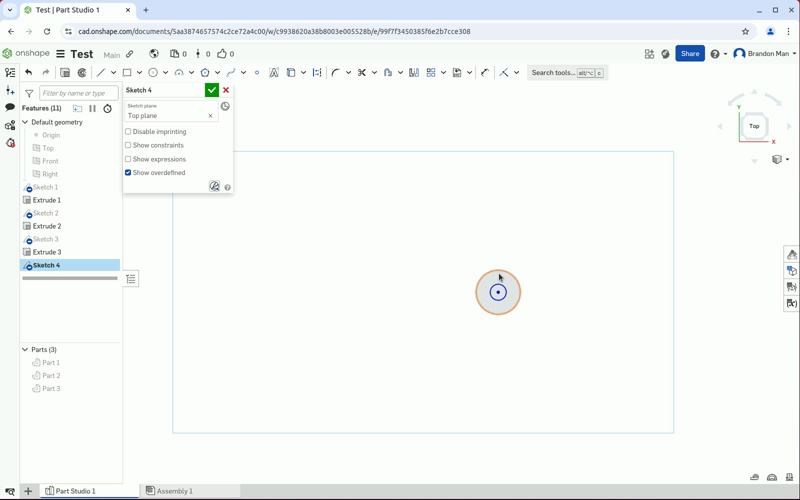
scroll(6)
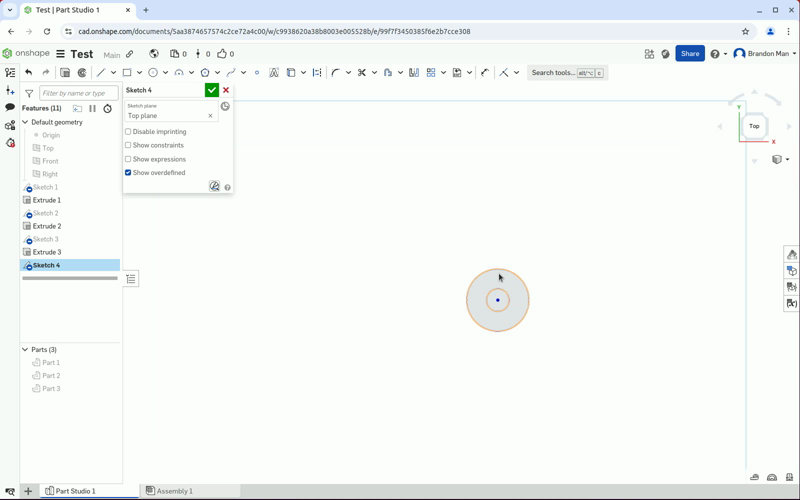
scroll(6)
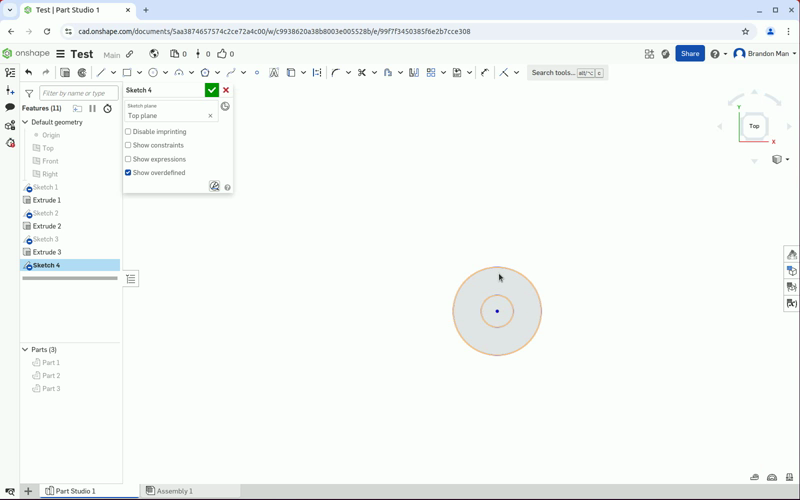
scroll(6)
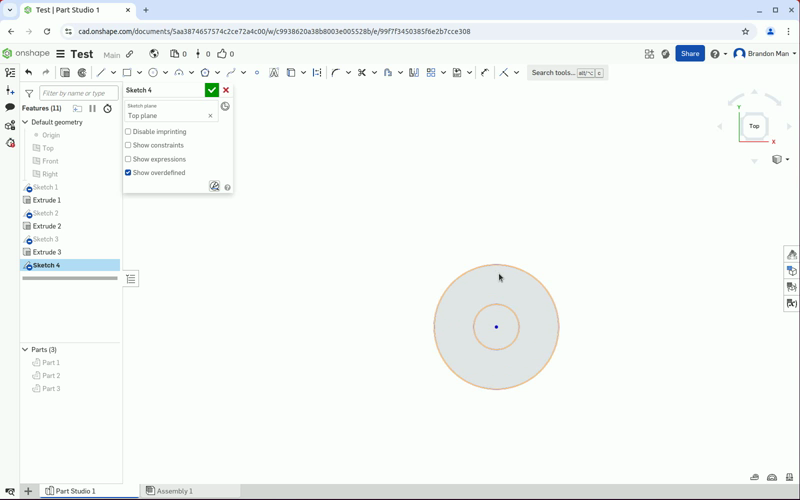
scroll(6)
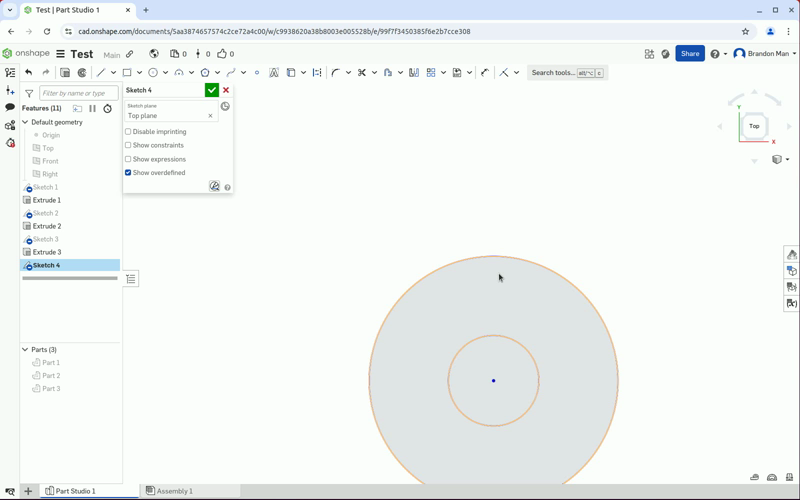
click(499, 273)
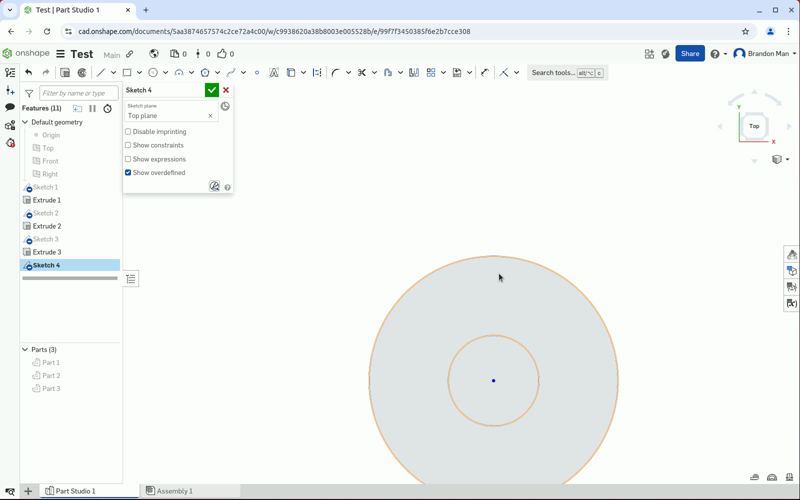
scroll(-6)
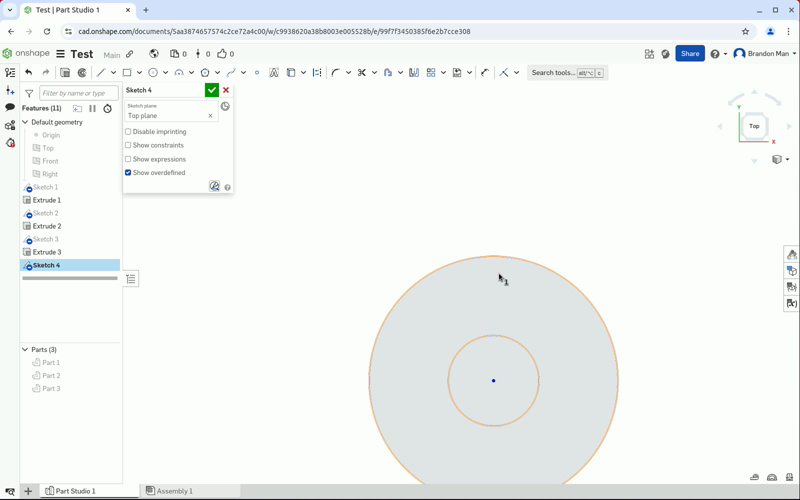
scroll(-6)
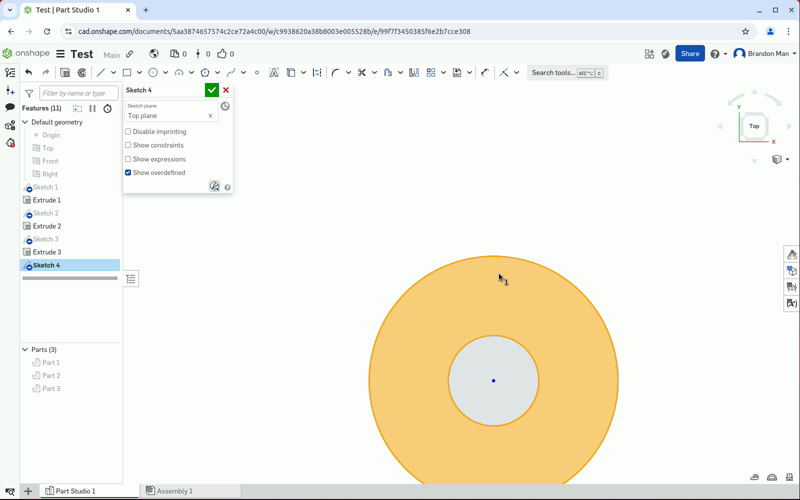
scroll(-6)
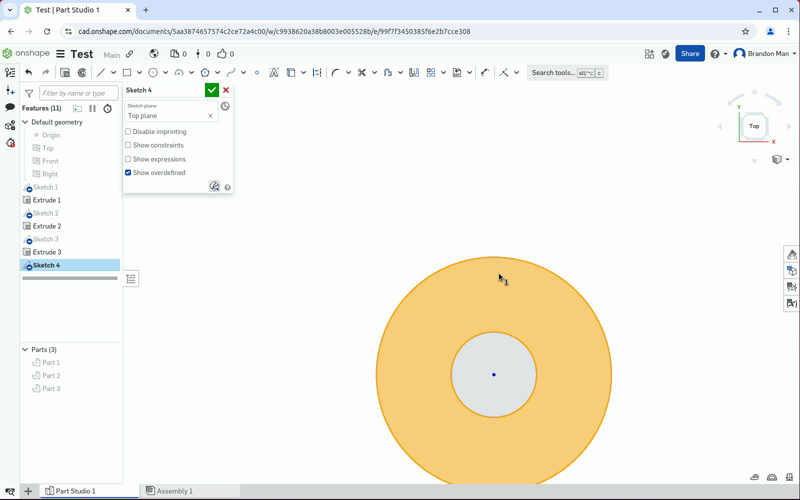
scroll(-6)
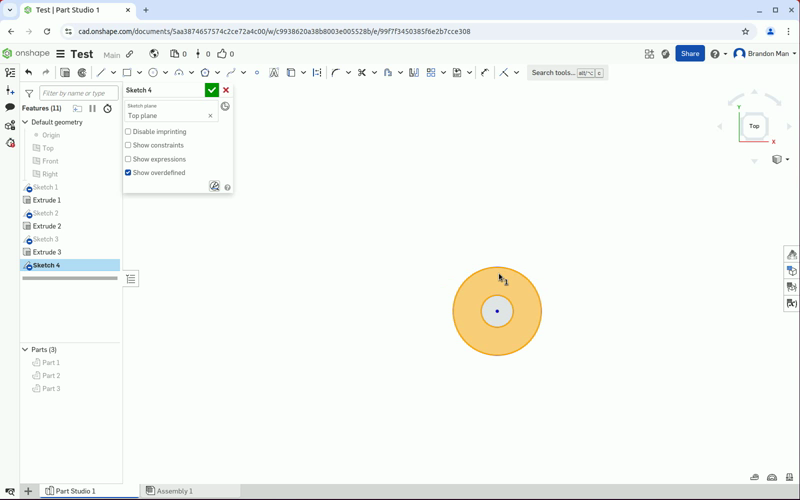
scroll(-6)
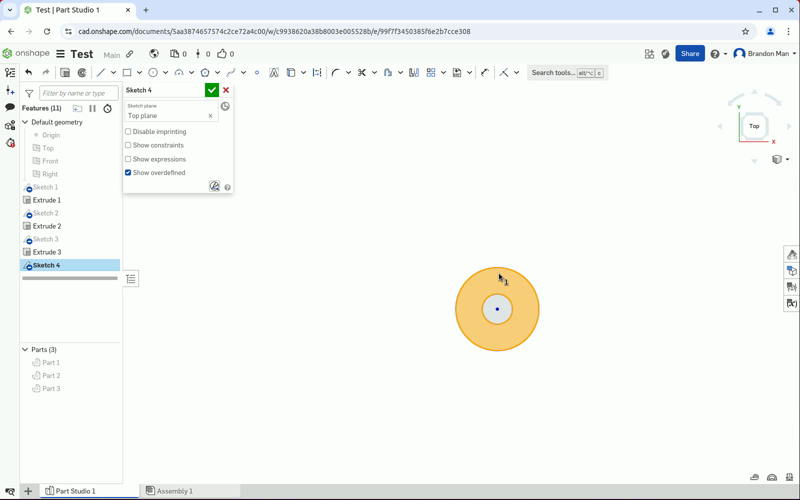
scroll(-6)
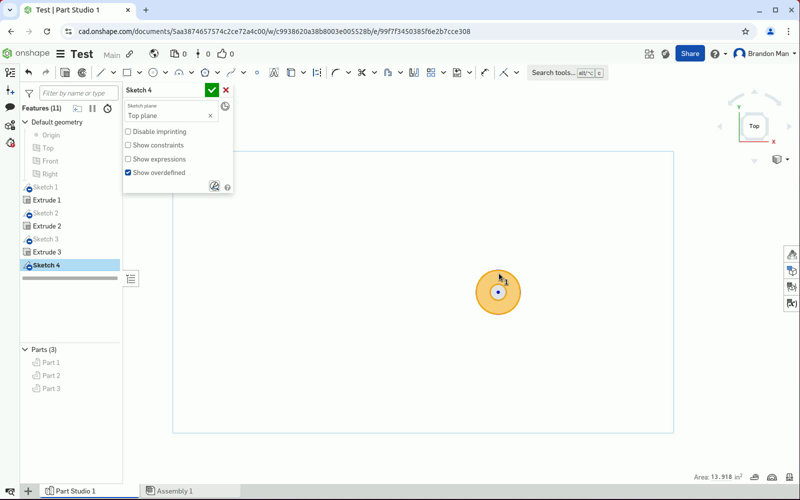
scroll(-6)
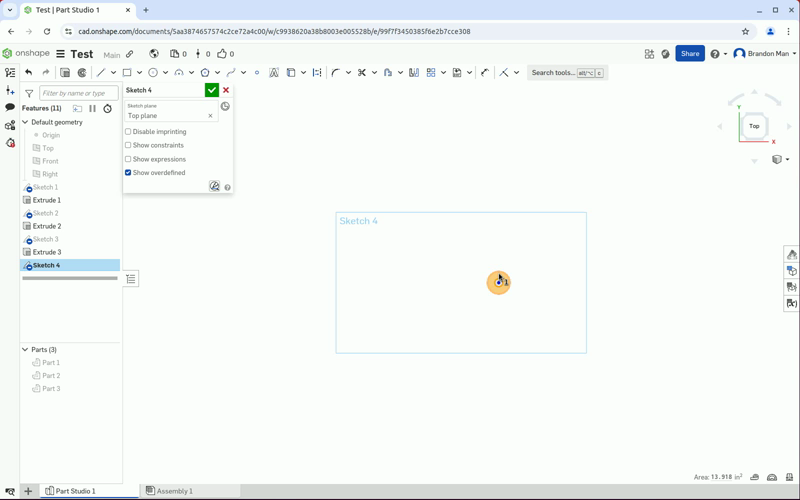
mouse_move(73, 352)
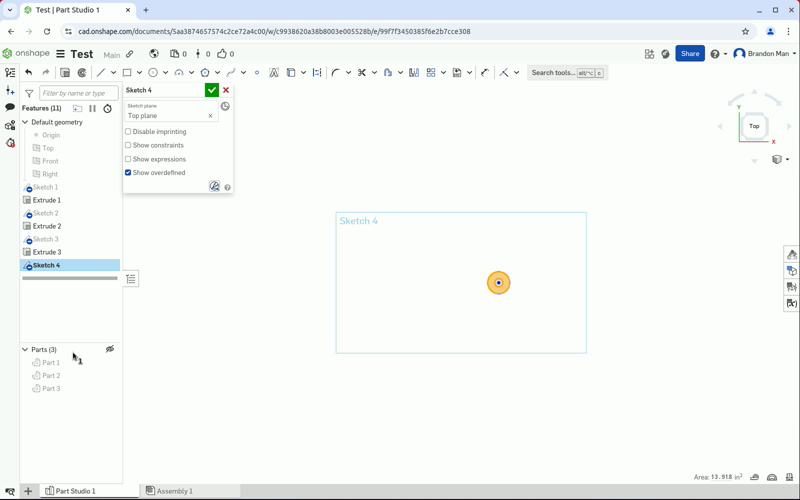
key(shift+y)
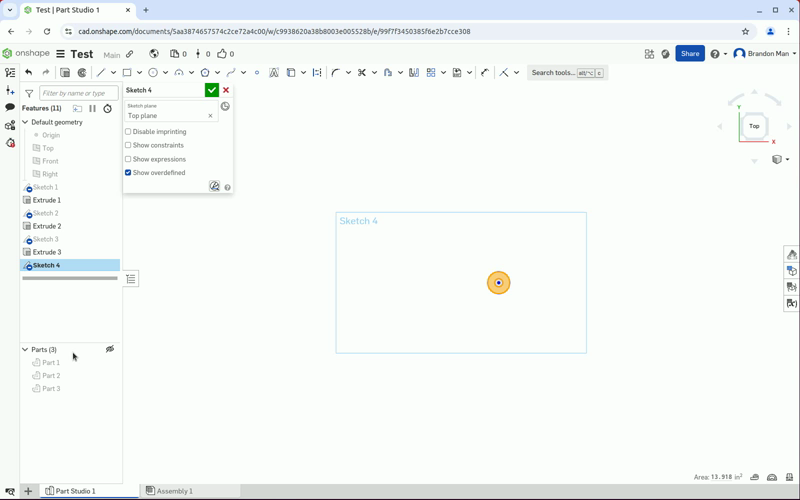
key(shift+e)
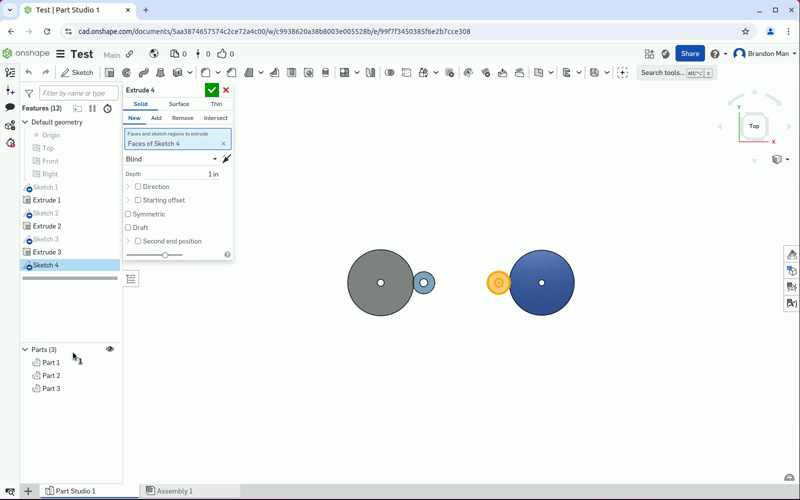
mouse_move(143, 106)
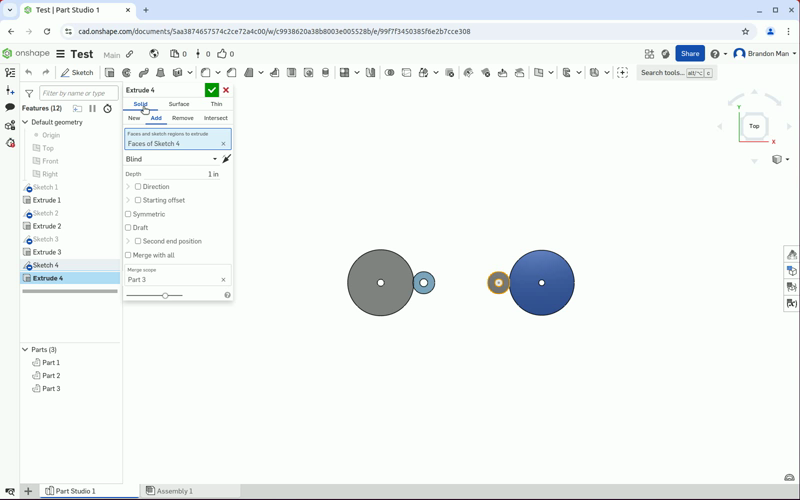
click(143, 106)
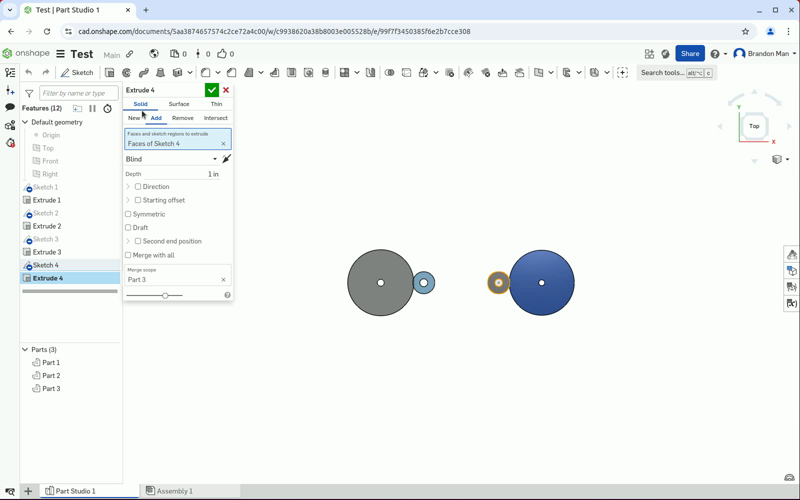
mouse_move(137, 120)
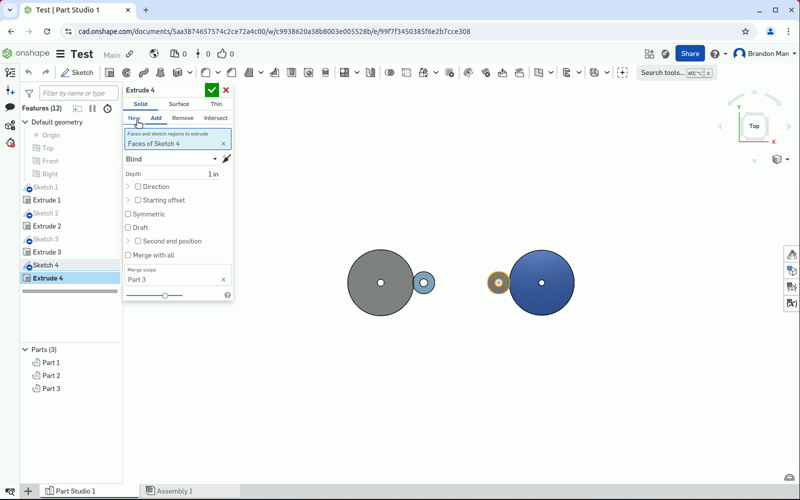
click(137, 120)
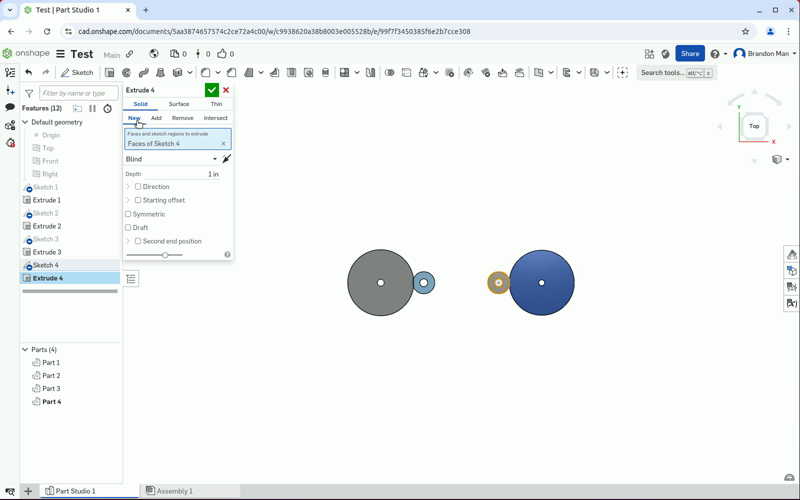
key(tab, 4)
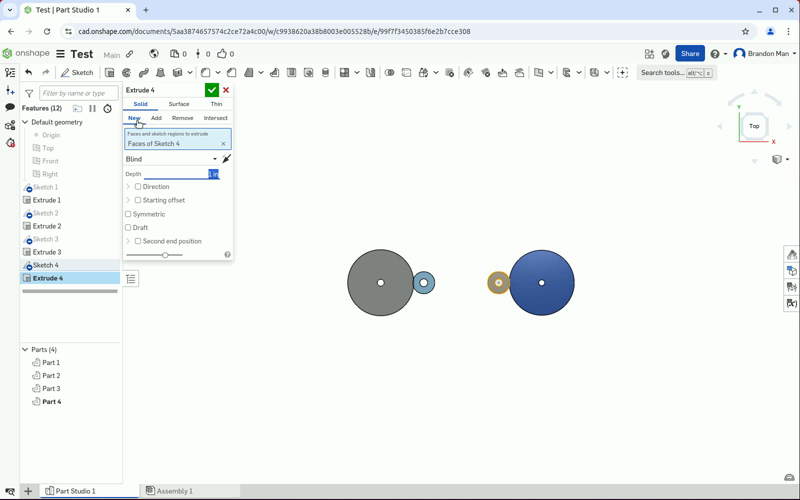
text(2.648)
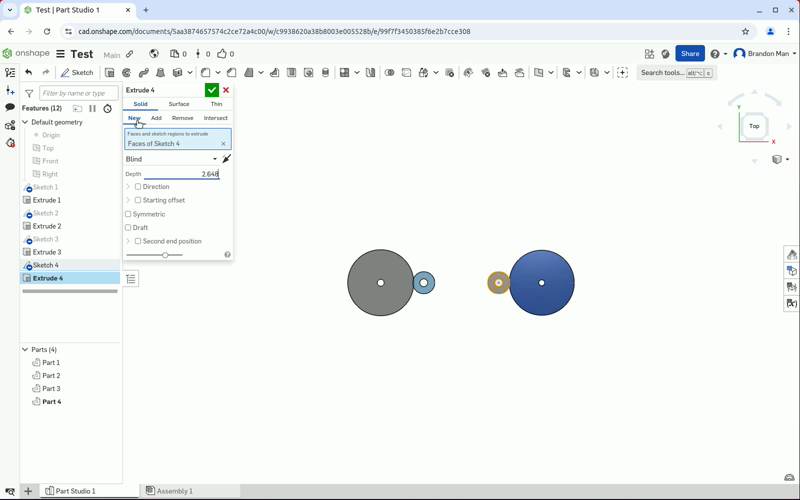
key(enter)
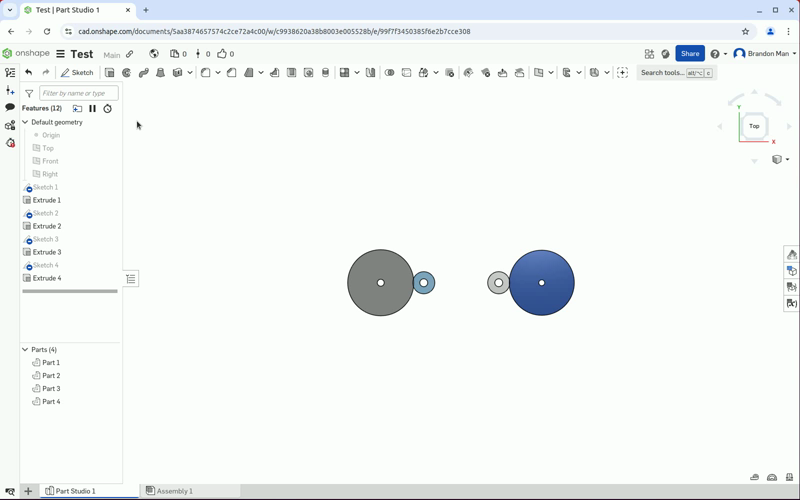
key(shift+h)
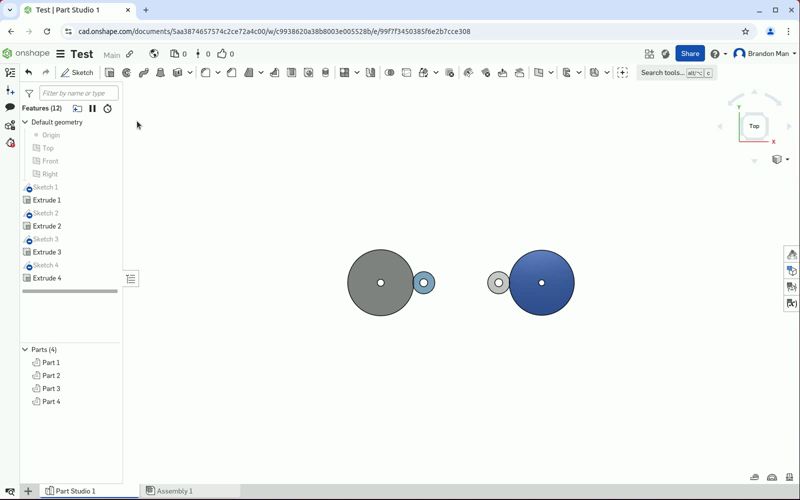
key(shift+h)
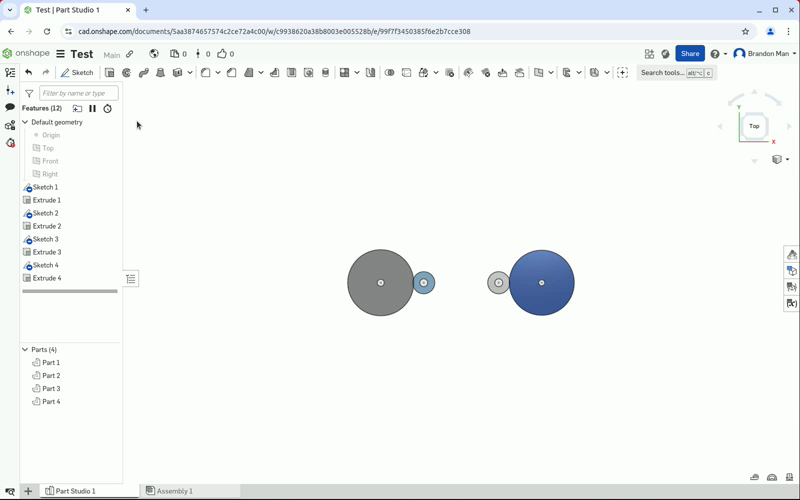
key(shift+7)
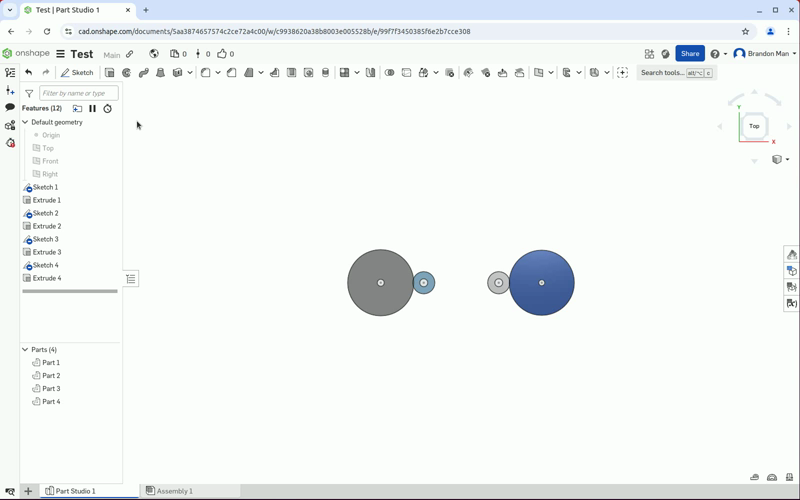
key(up, 3)
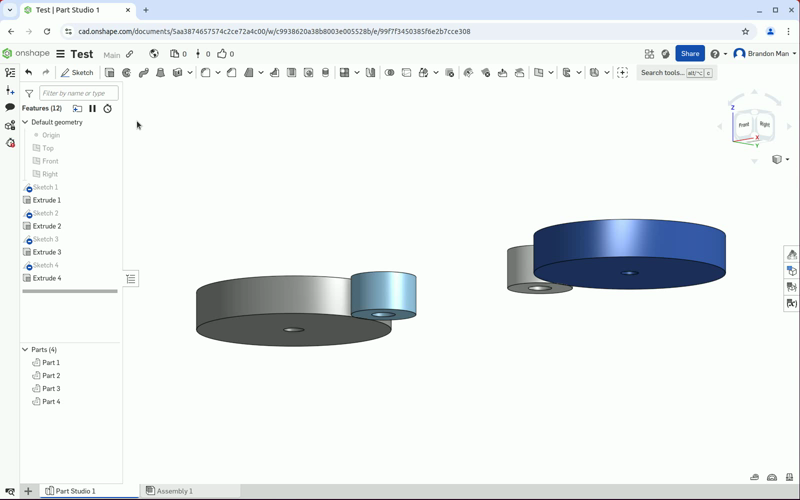
key(left, 3)
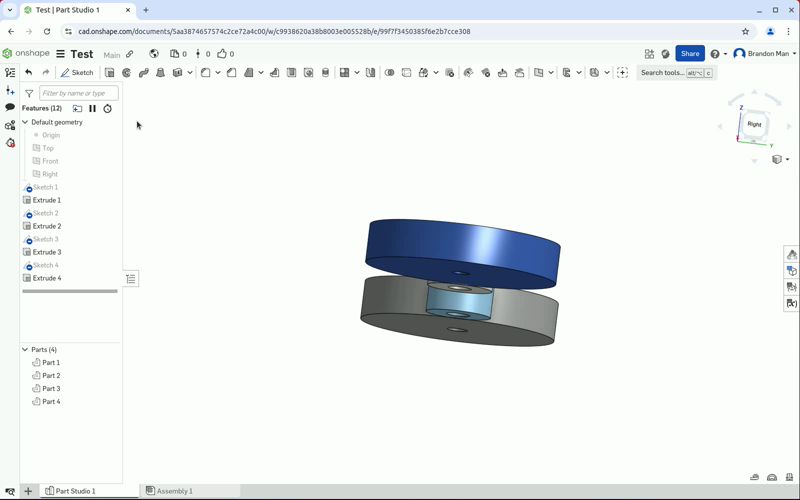
key(right, 3)
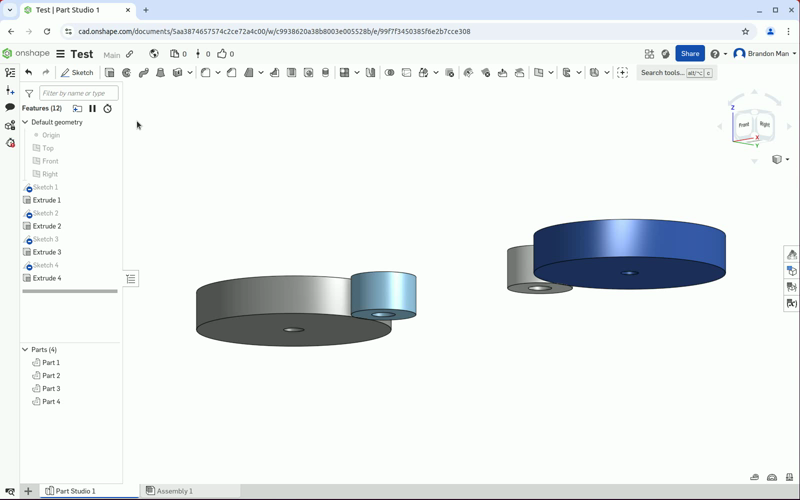
key(down, 3)
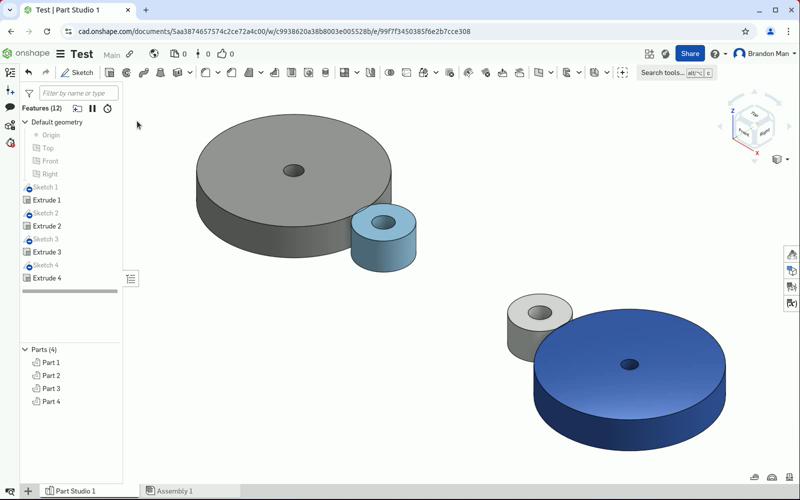
mouse_move(73, 189)
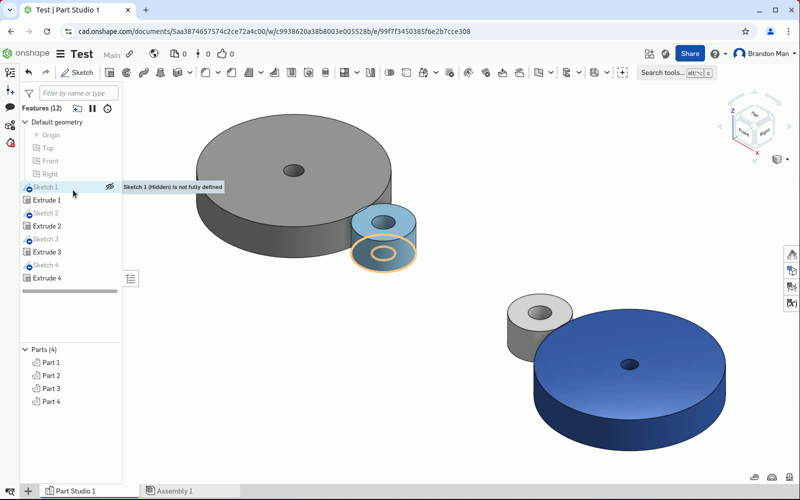
click(73, 189)